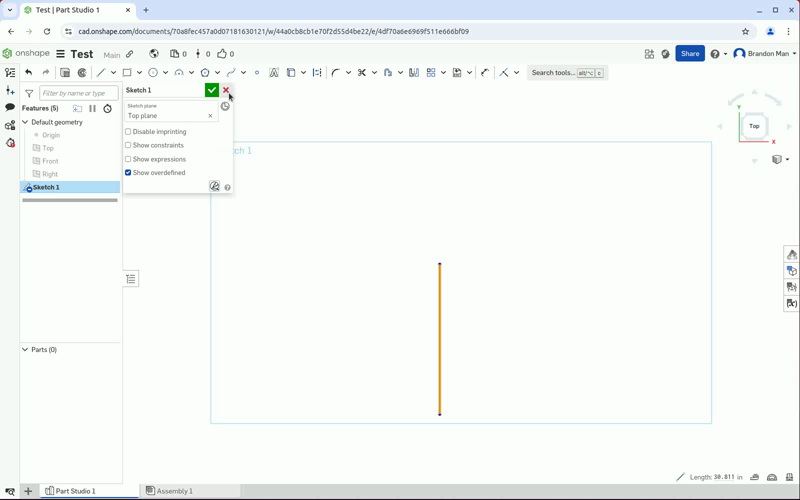
key(shift+h)
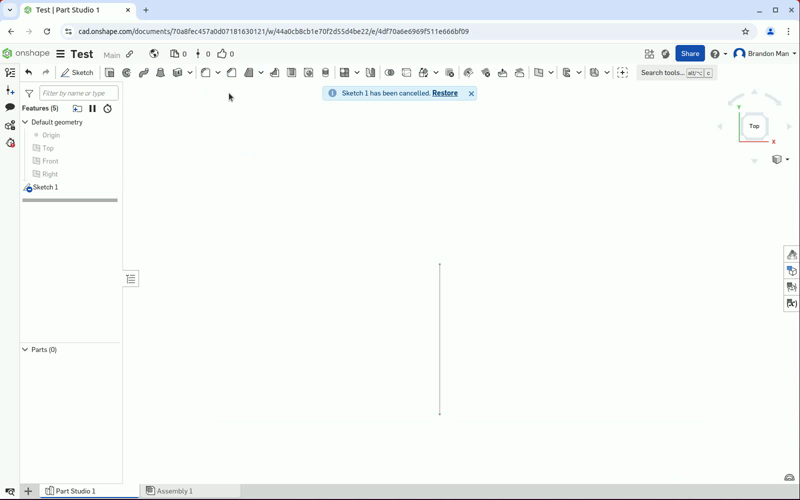
key(shift+s)
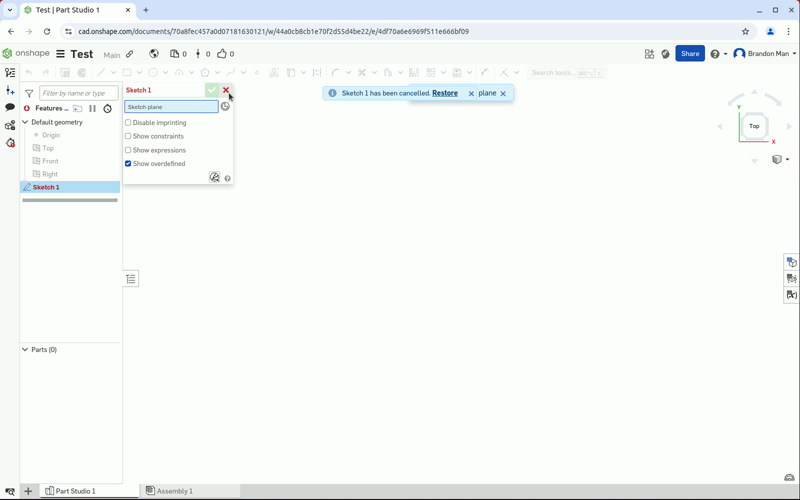
mouse_move(73, 150)
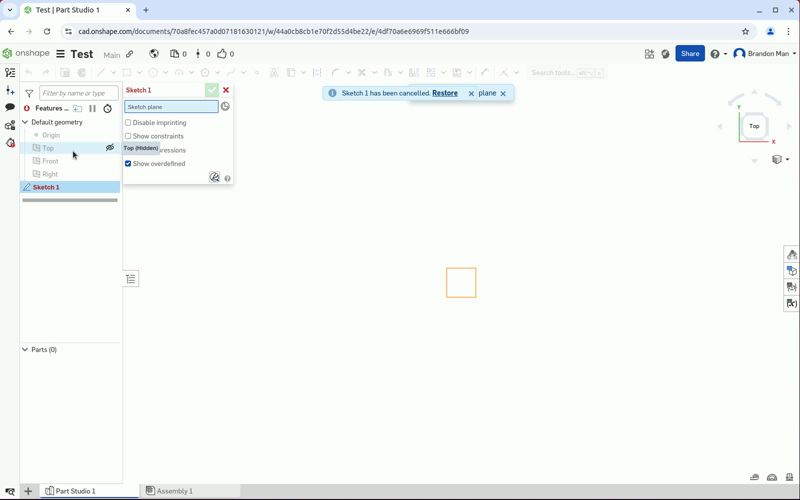
click(73, 150)
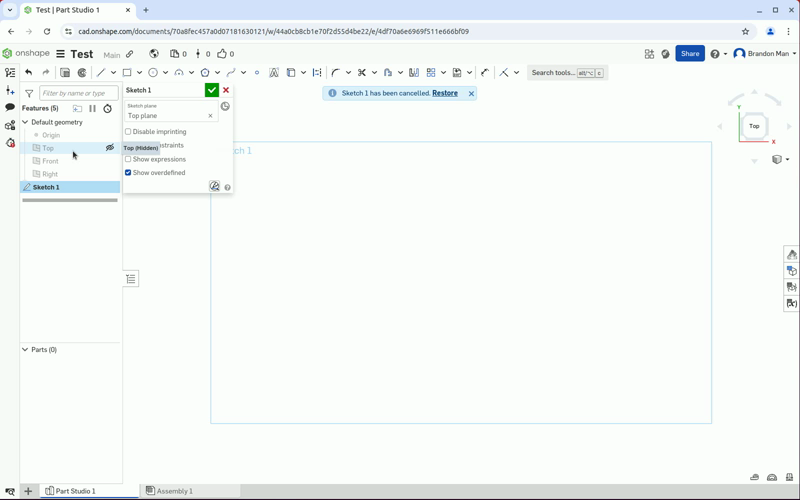
mouse_move(73, 352)
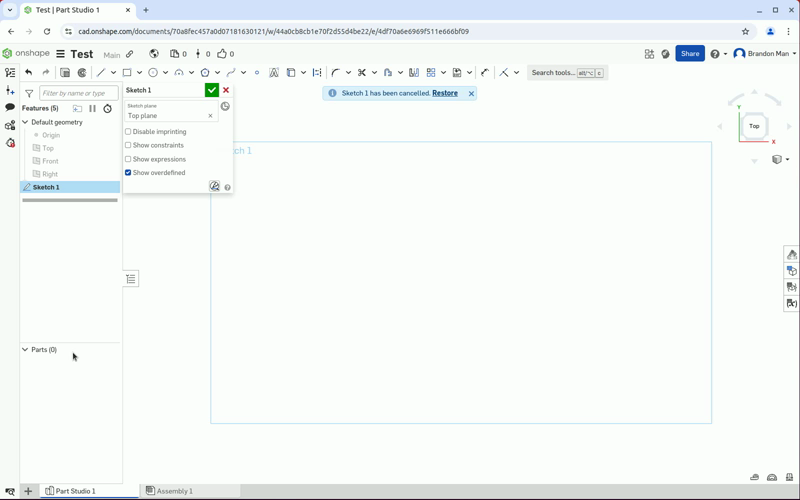
key(y)
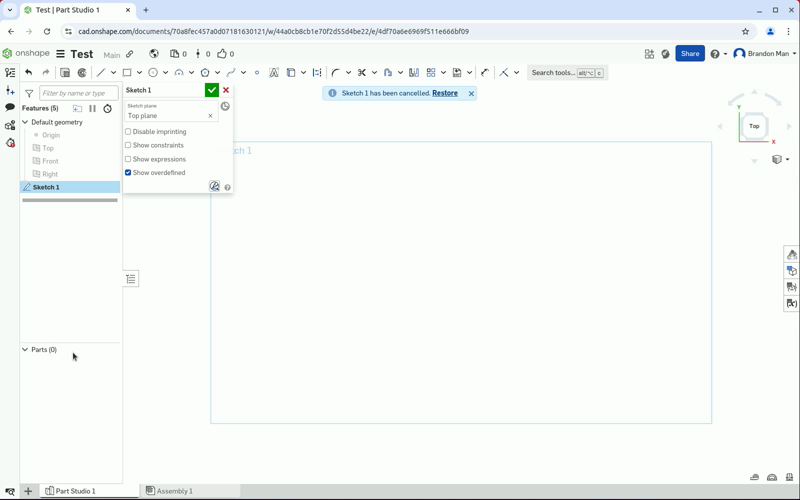
key(c)
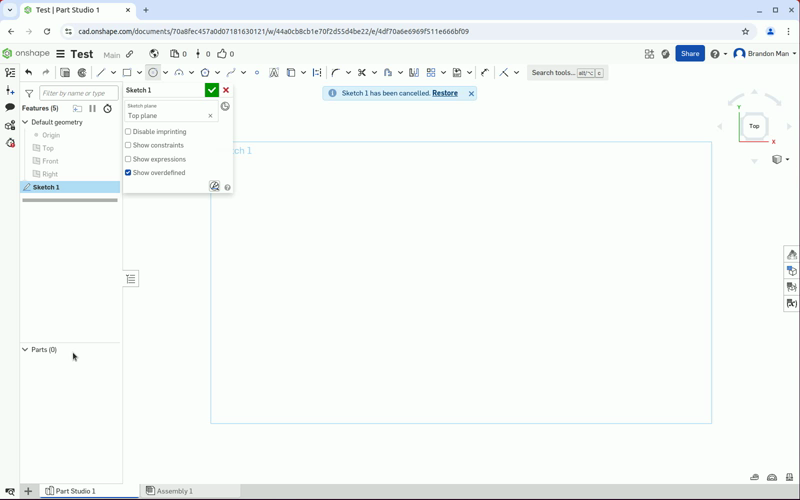
key_down(shift)
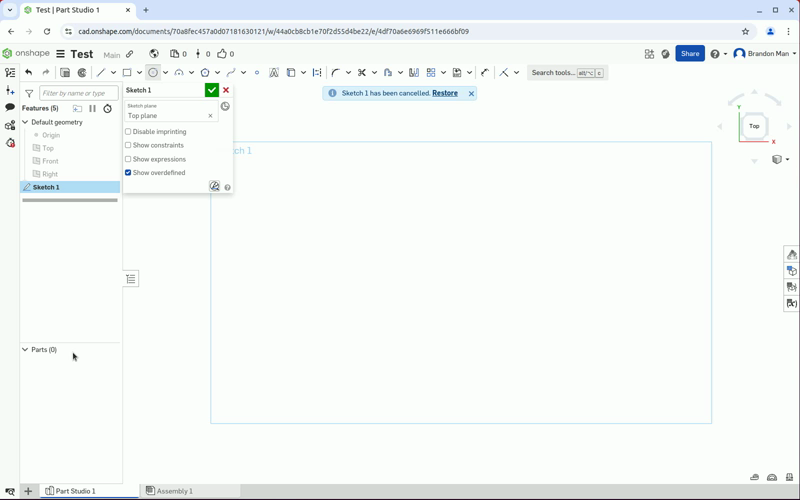
mouse_move(460, 282)
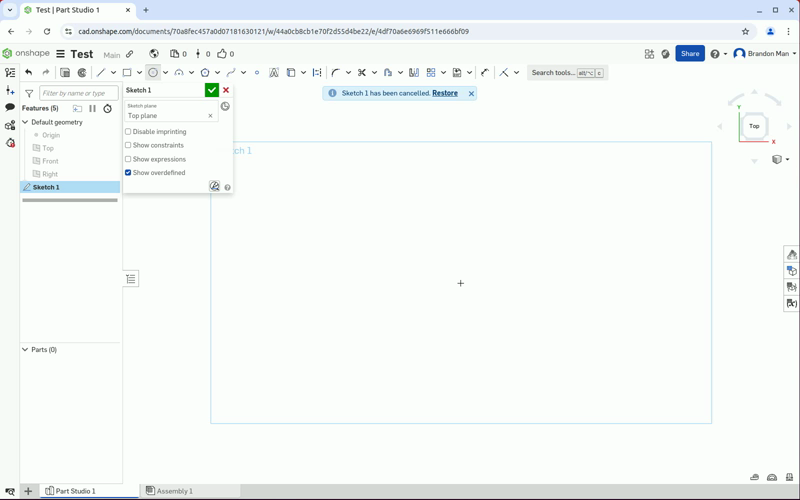
click(460, 282)
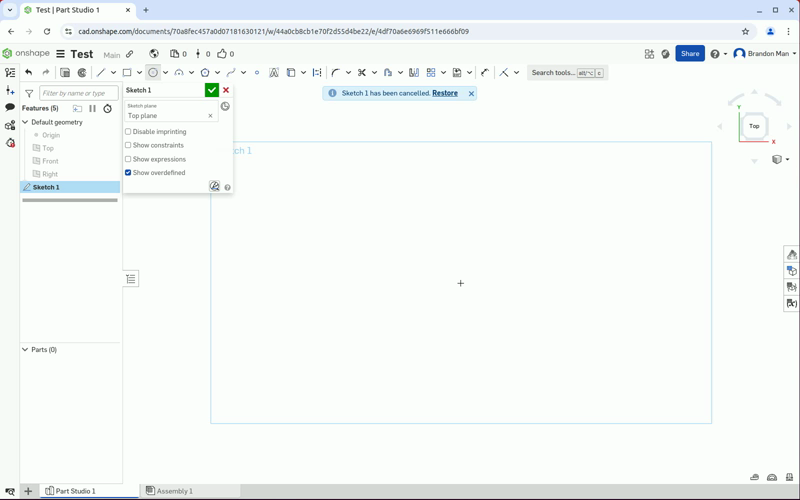
key_up(shift)
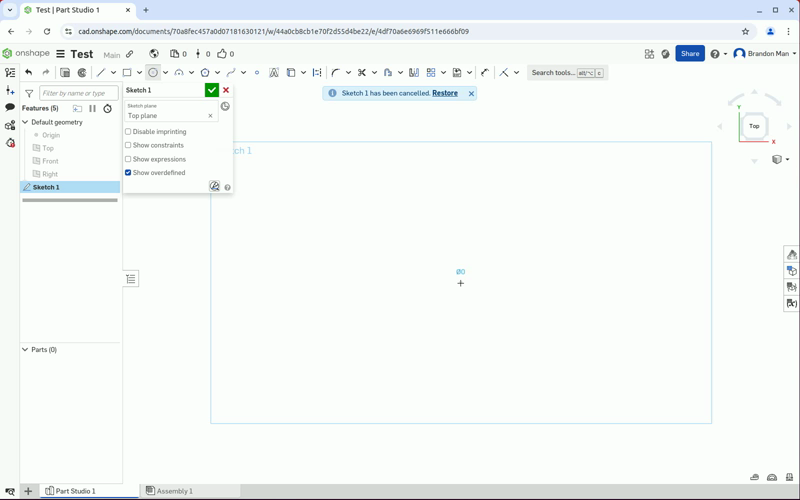
mouse_move(495, 282)
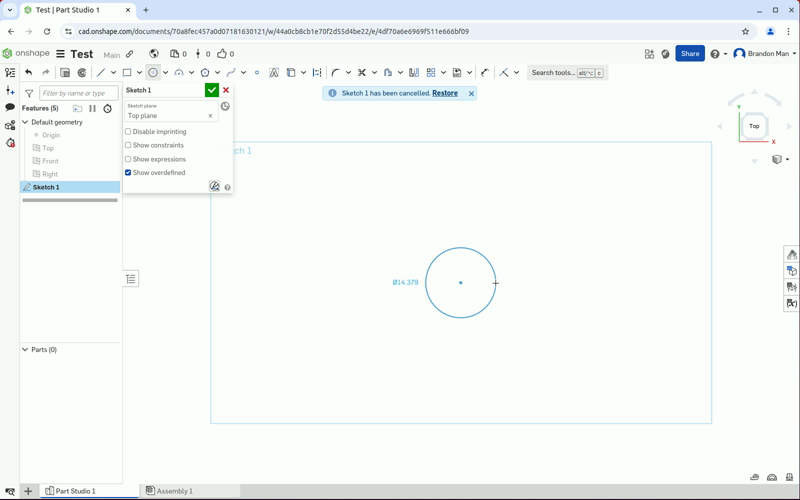
click(495, 282)
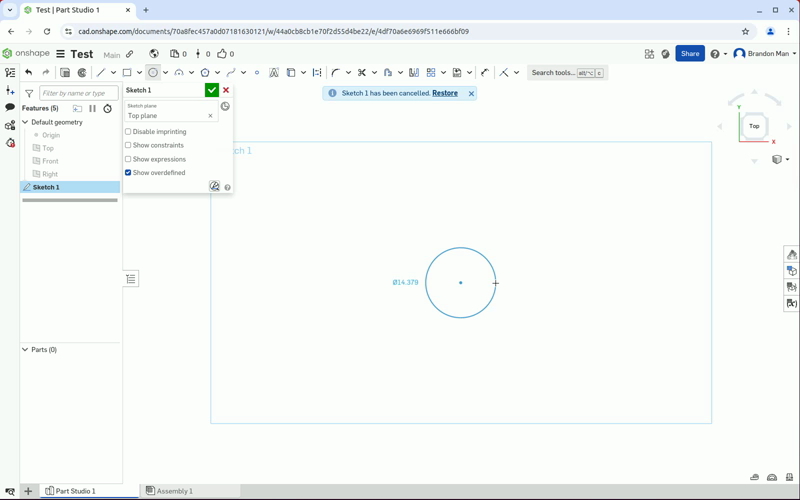
key(esc)
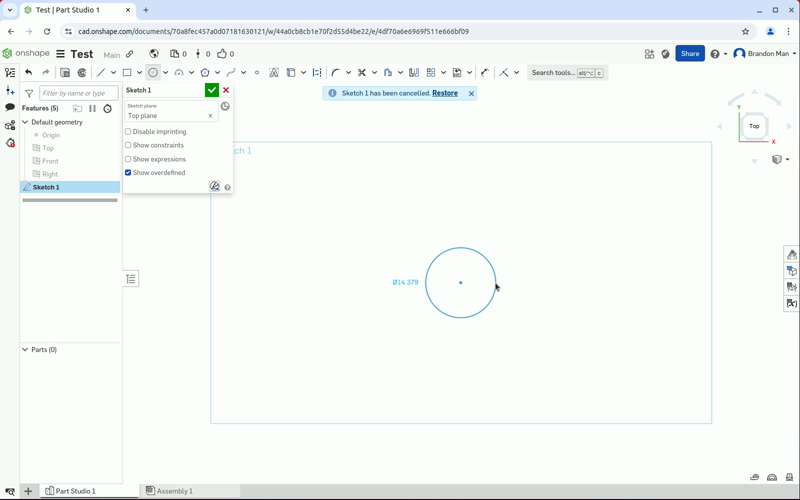
key(c)
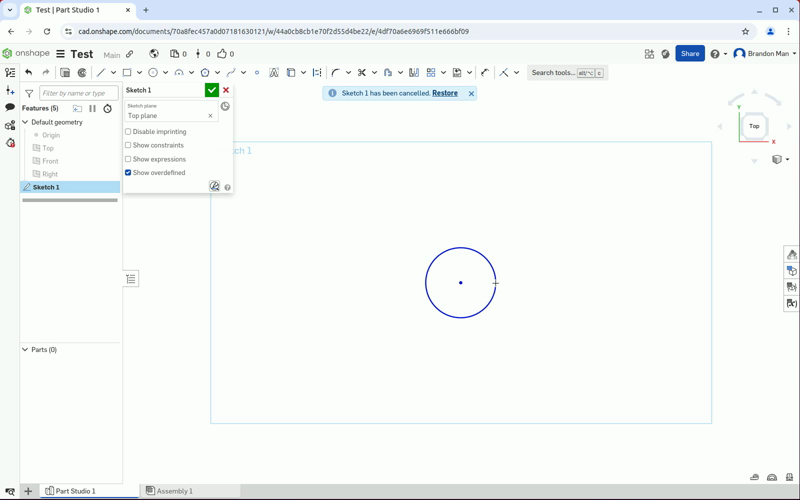
key_down(shift)
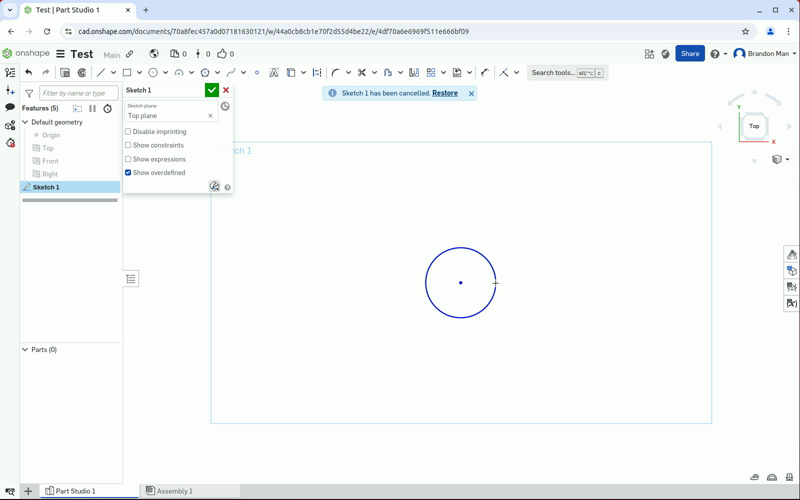
mouse_move(460, 282)
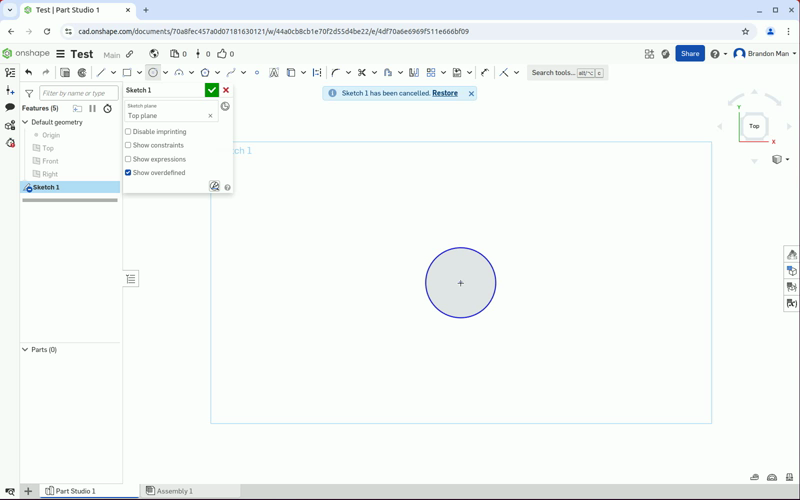
click(460, 282)
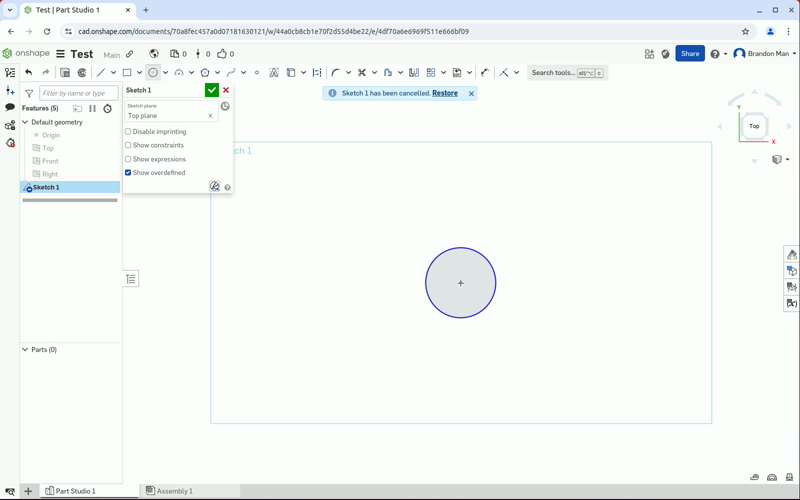
key_up(shift)
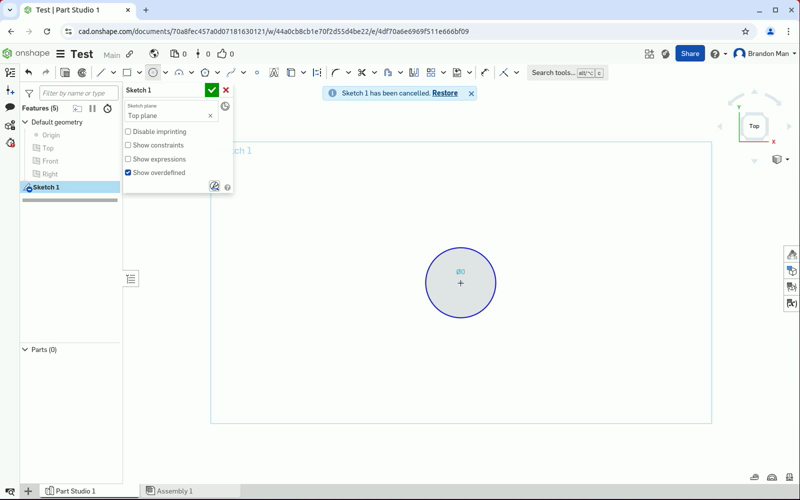
mouse_move(484, 282)
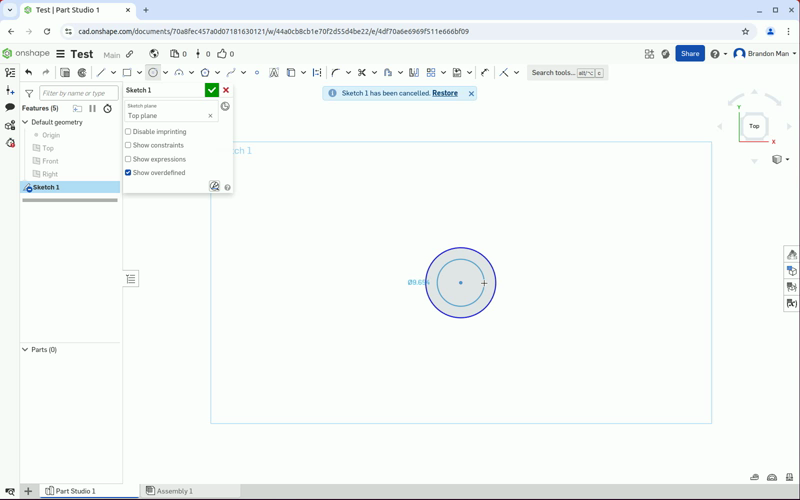
click(484, 282)
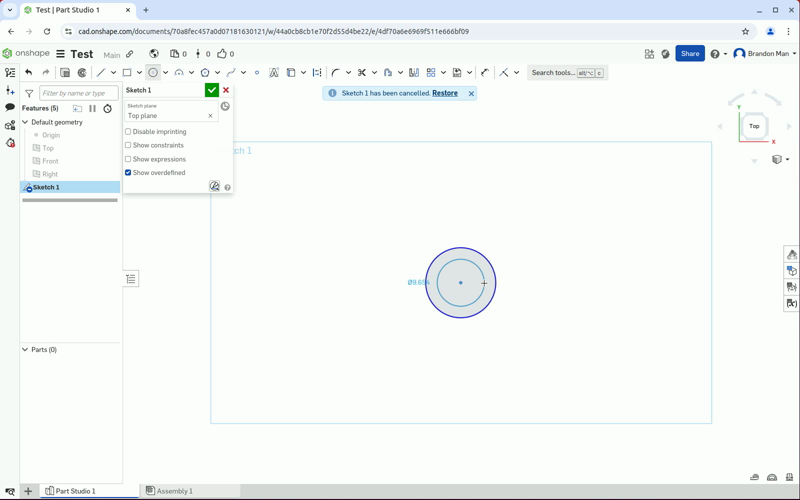
key(esc)
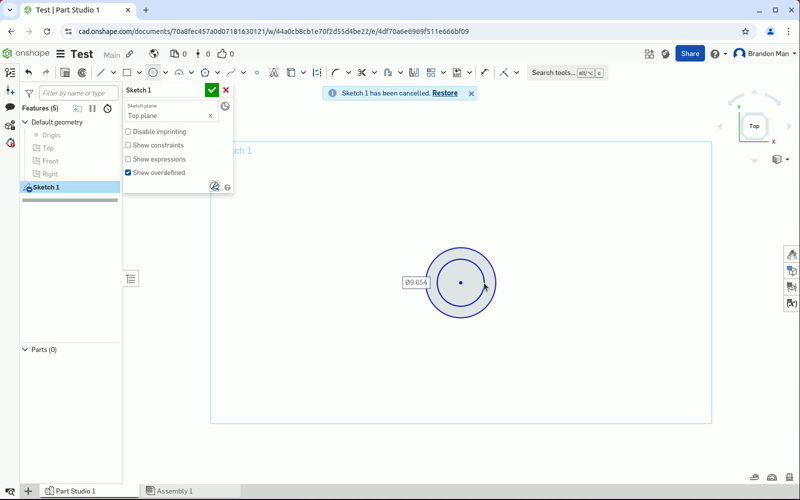
mouse_move(440, 257)
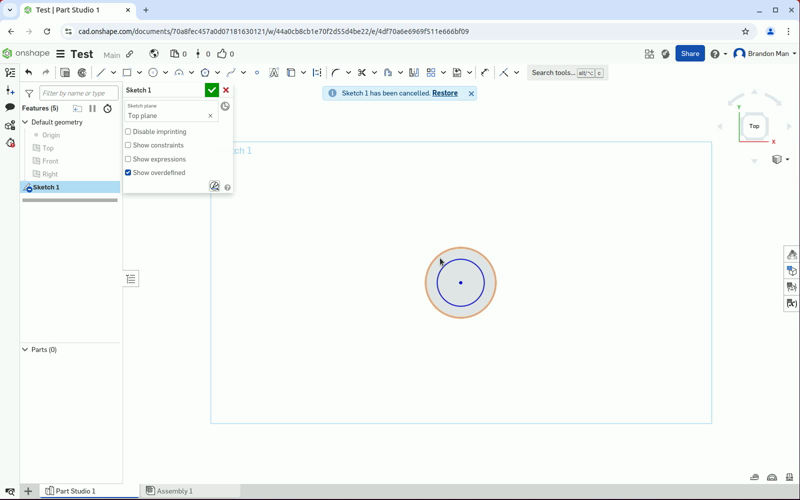
click(440, 257)
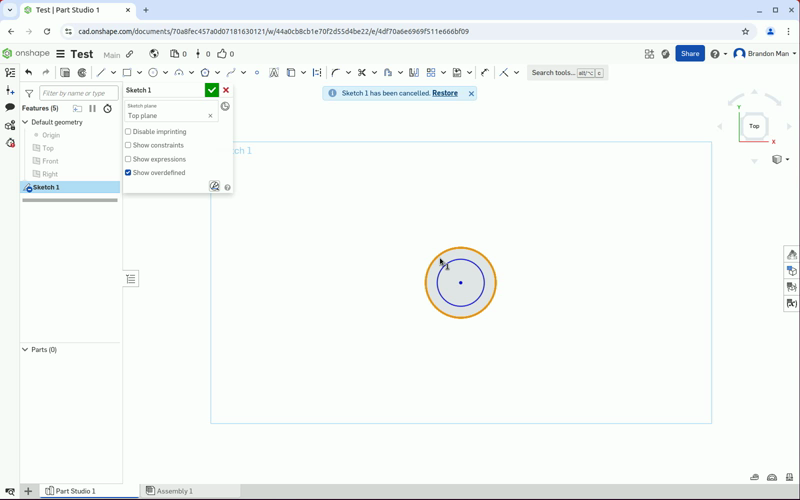
mouse_move(73, 352)
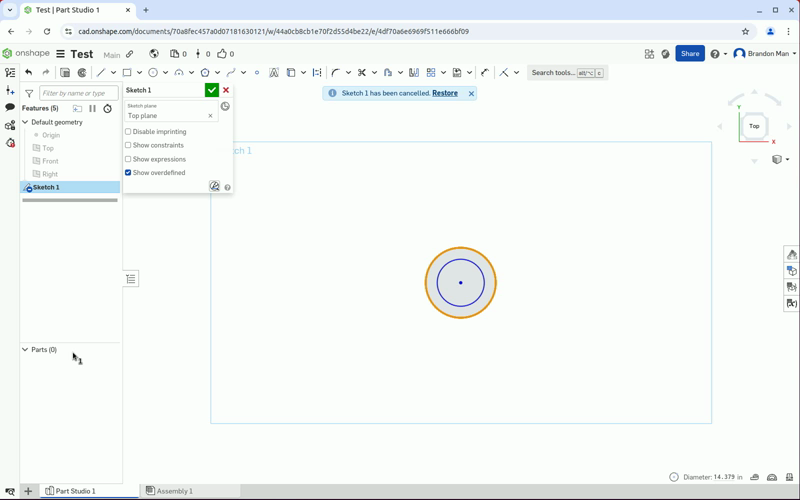
key(shift+y)
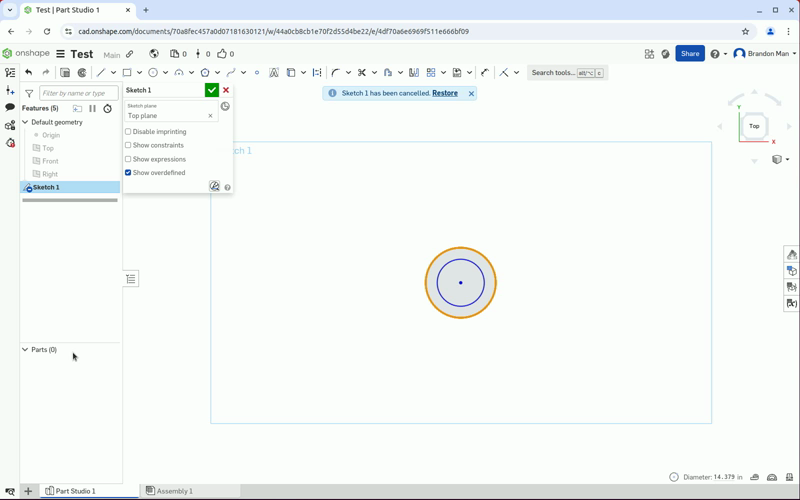
key(shift+e)
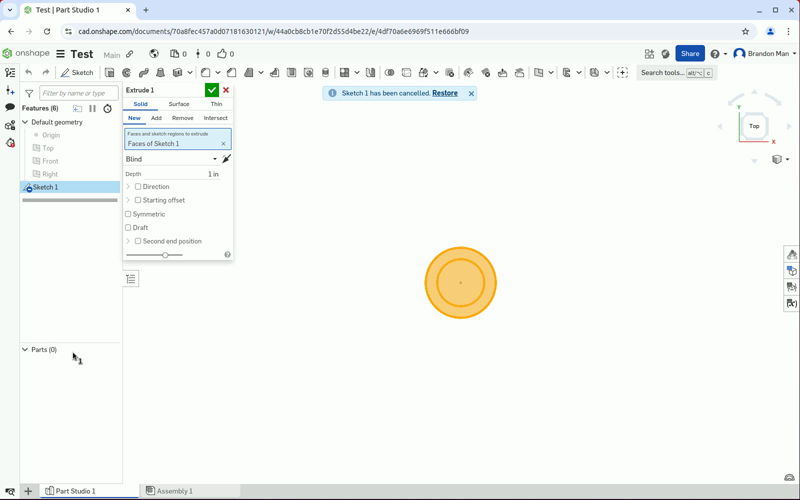
mouse_move(143, 106)
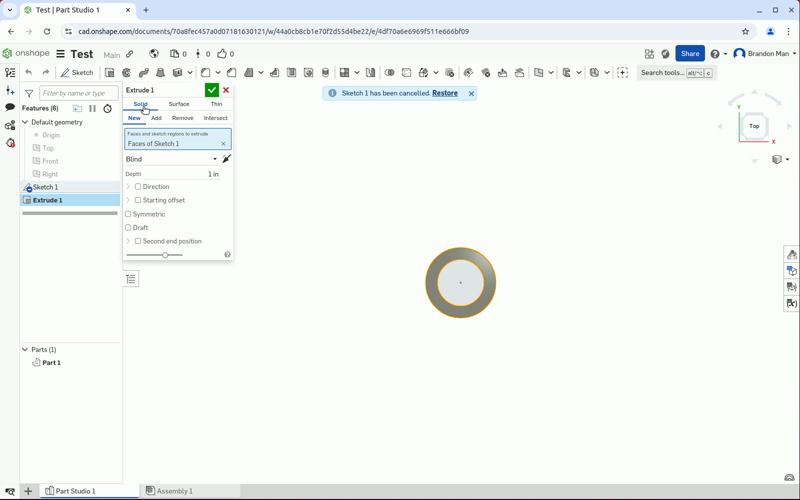
click(143, 106)
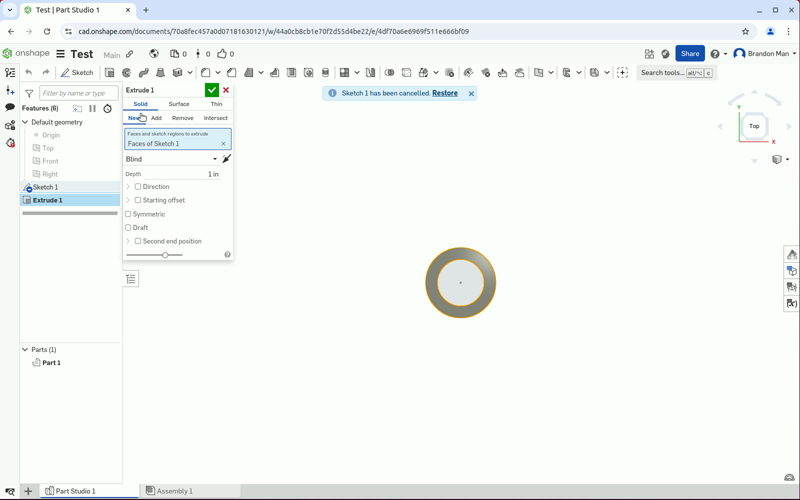
mouse_move(137, 120)
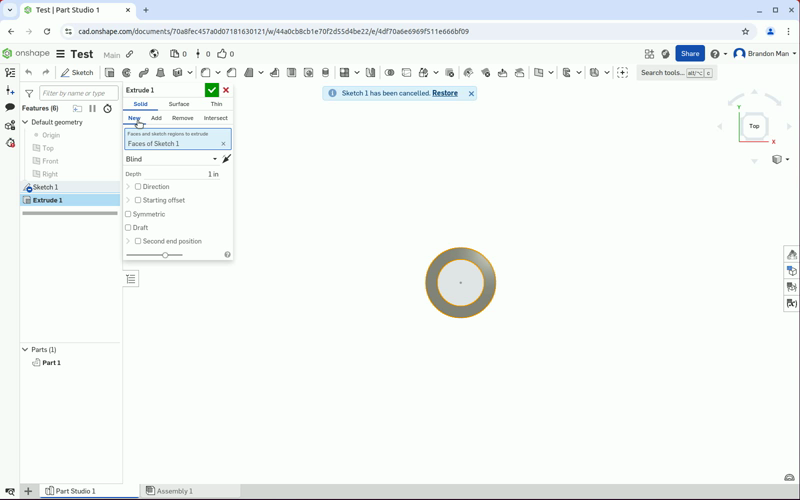
click(137, 120)
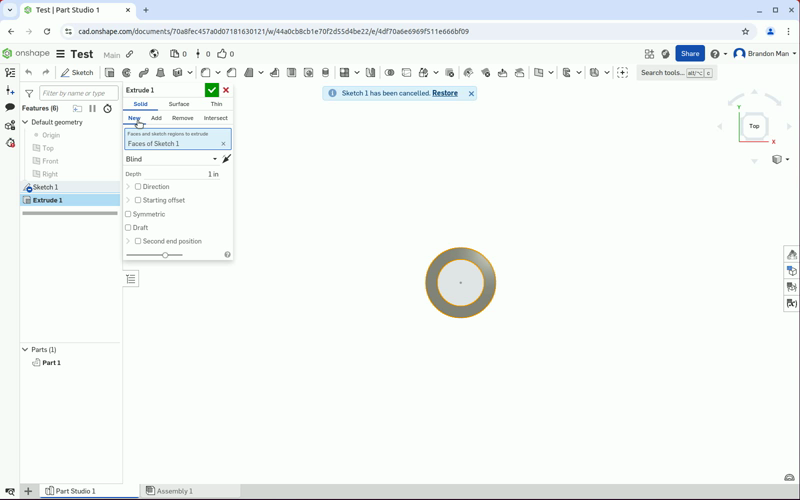
key(tab, 4)
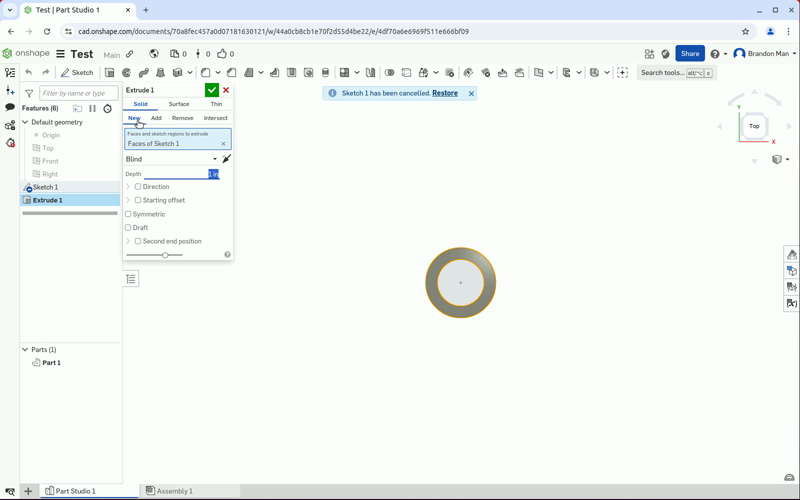
text(-14.202)
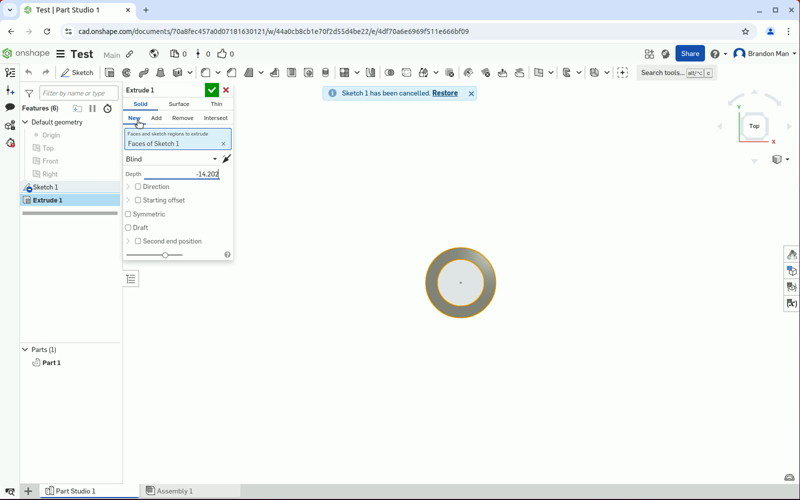
key(enter)
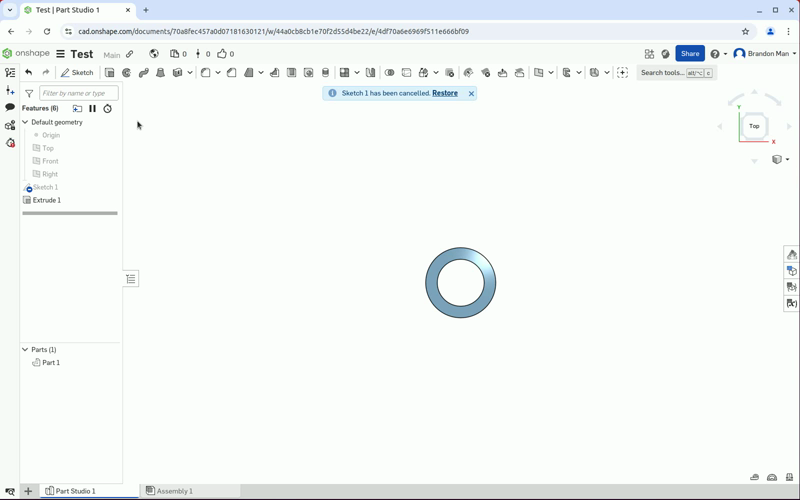
key(shift+h)
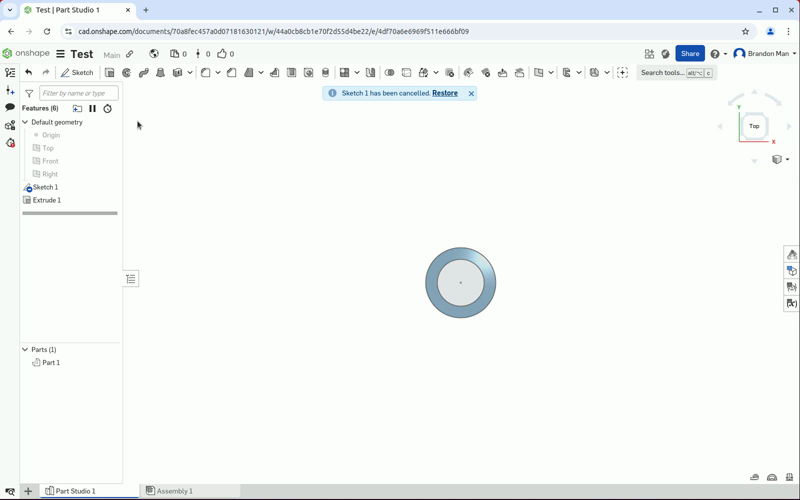
key(shift+h)
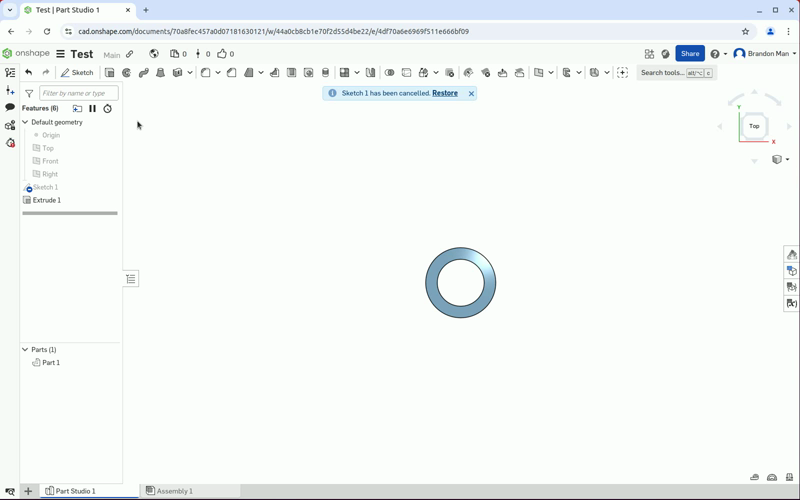
mouse_move(73, 189)
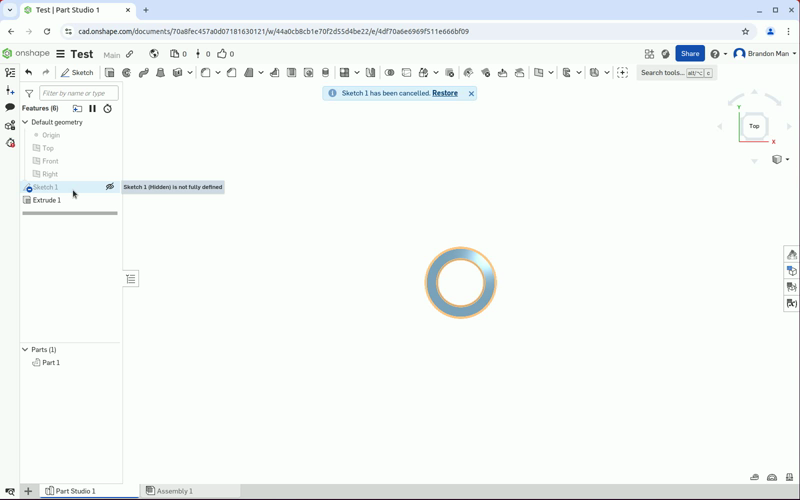
click(73, 189)
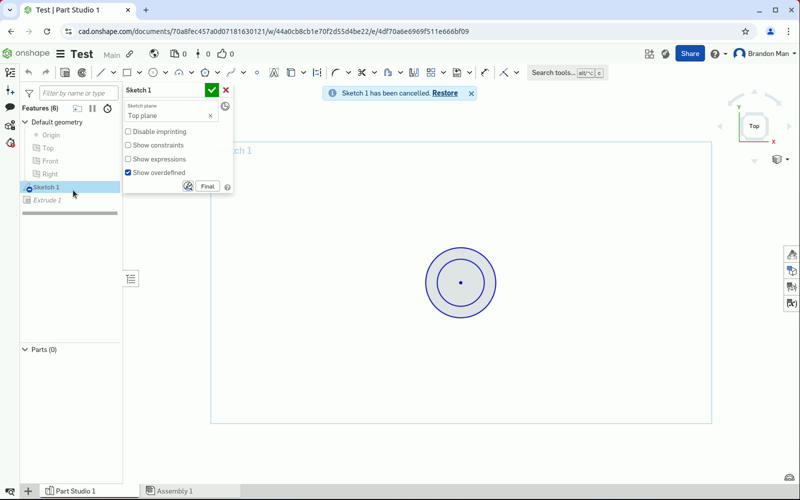
mouse_move(229, 92)
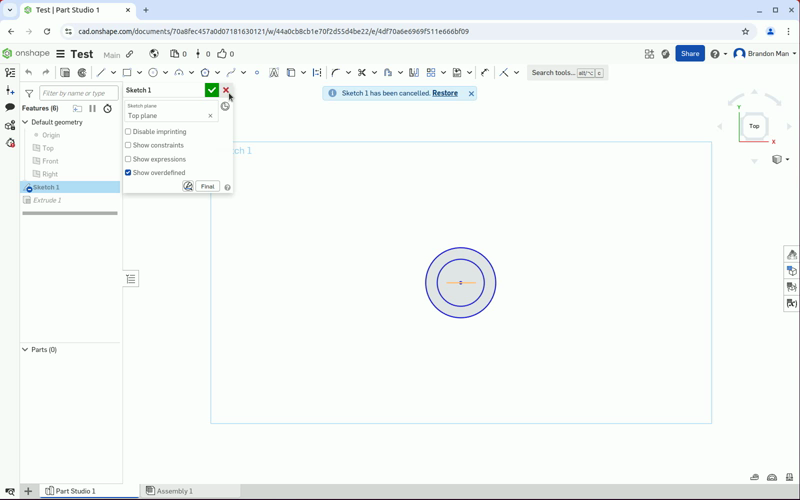
click(229, 92)
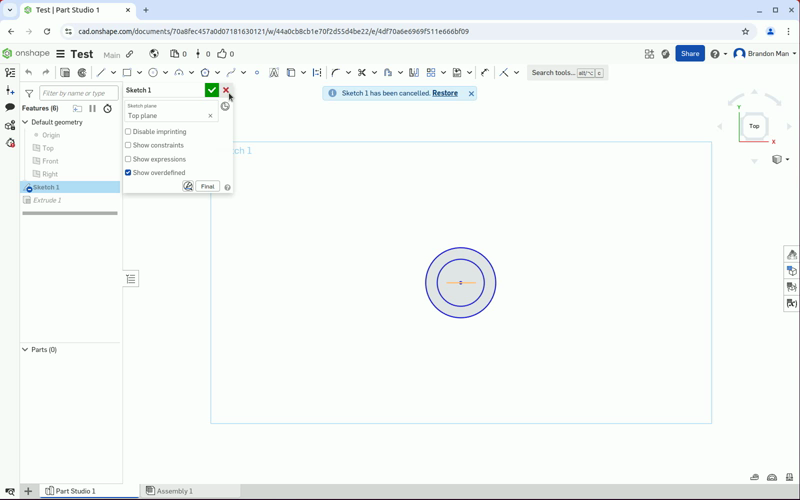
key(shift+s)
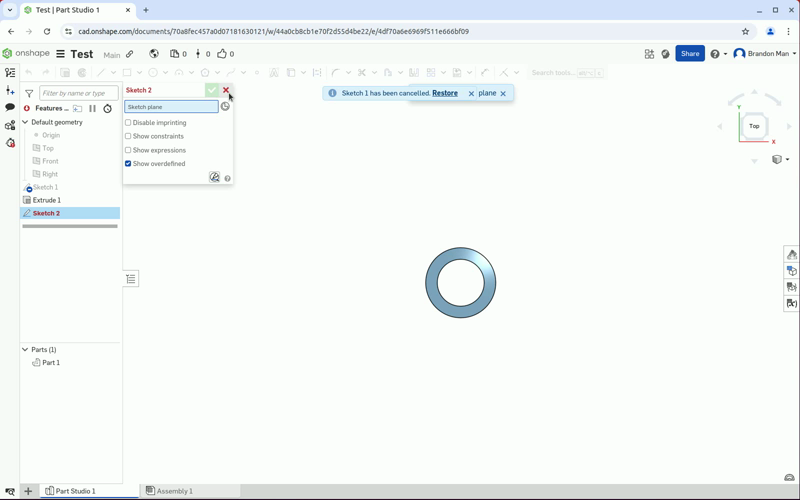
mouse_move(73, 150)
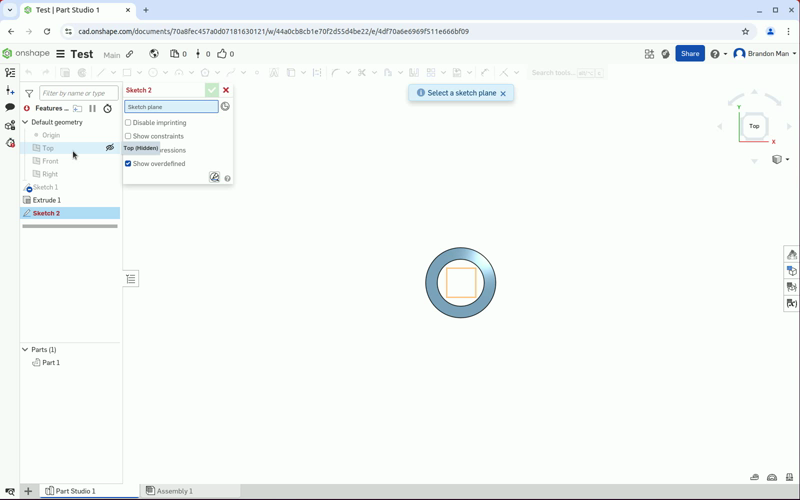
click(73, 150)
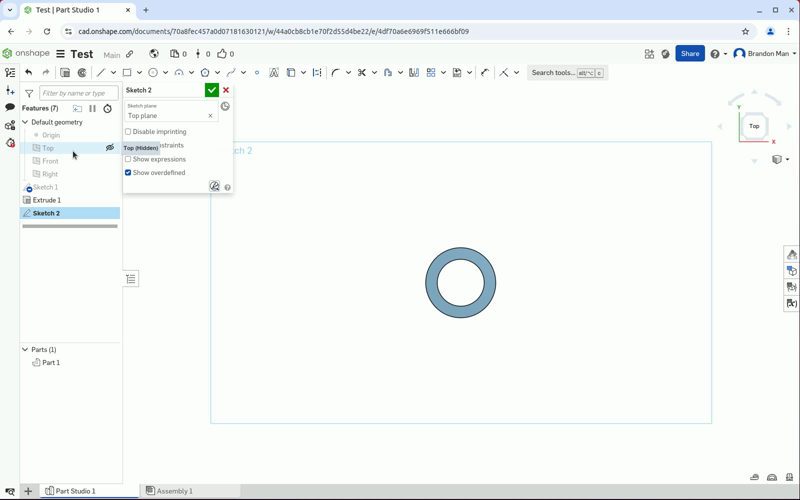
mouse_move(73, 352)
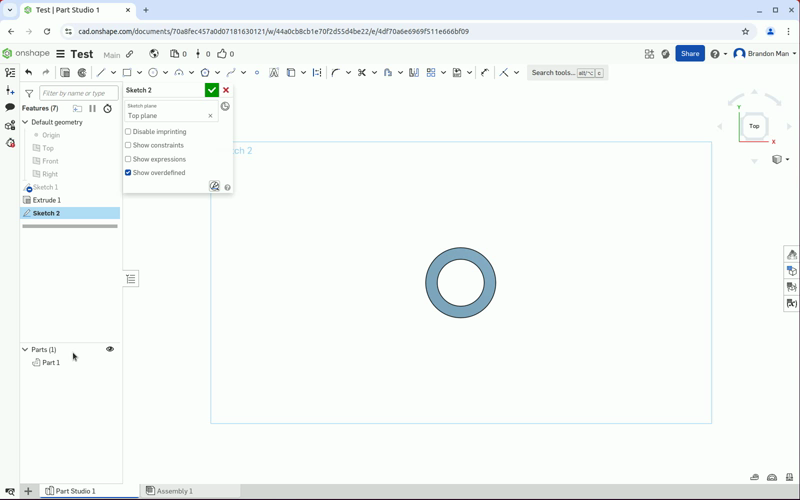
key(y)
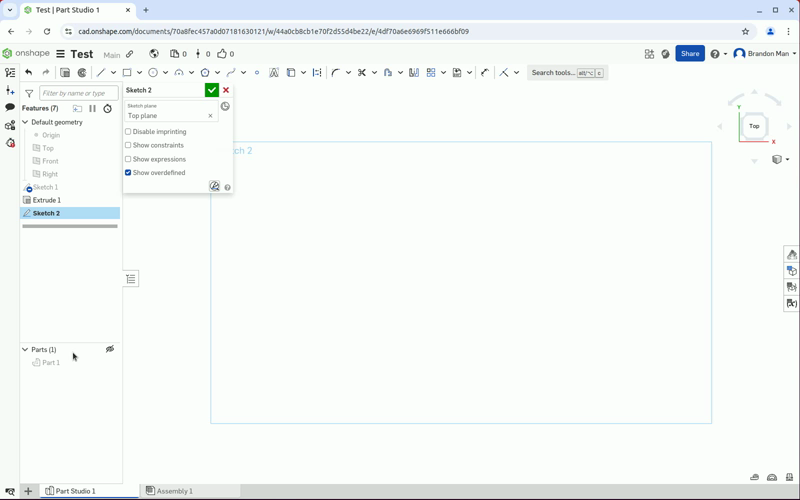
key(l)
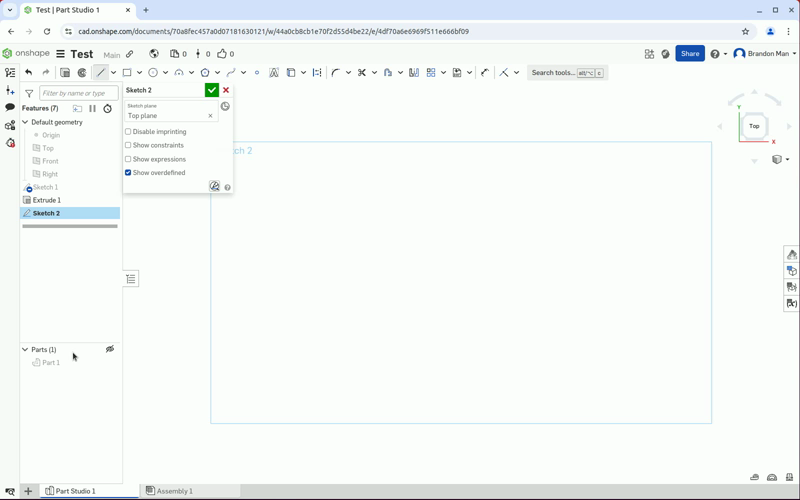
key_down(shift)
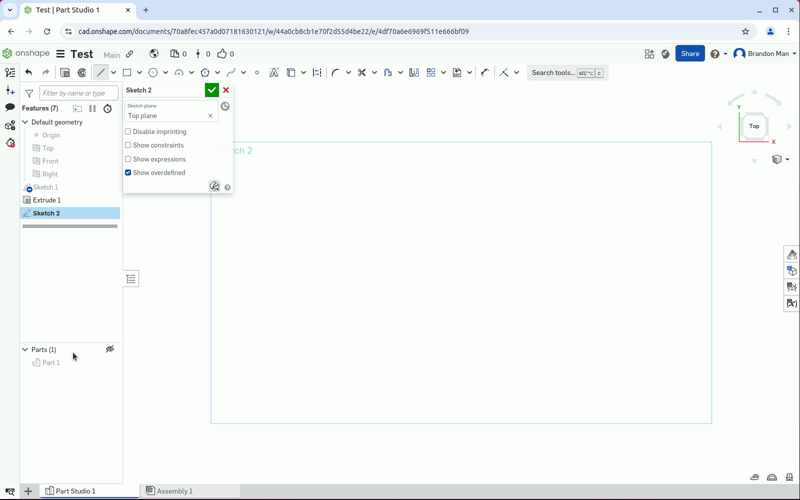
mouse_move(379, 318)
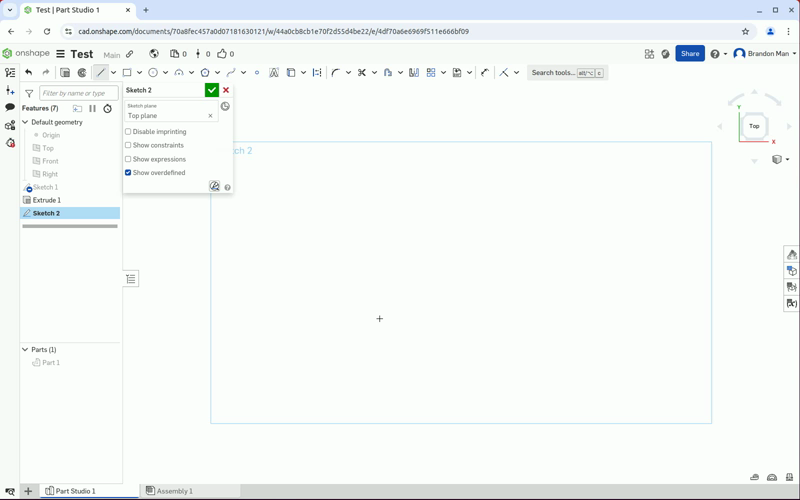
click(379, 318)
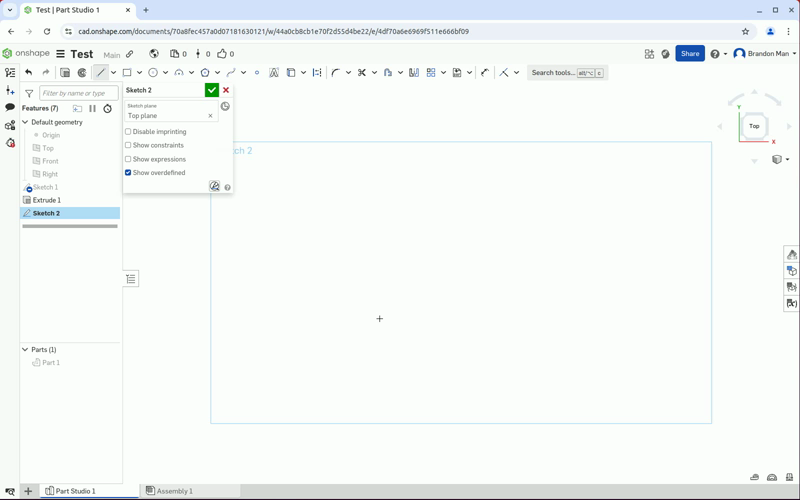
key_up(shift)
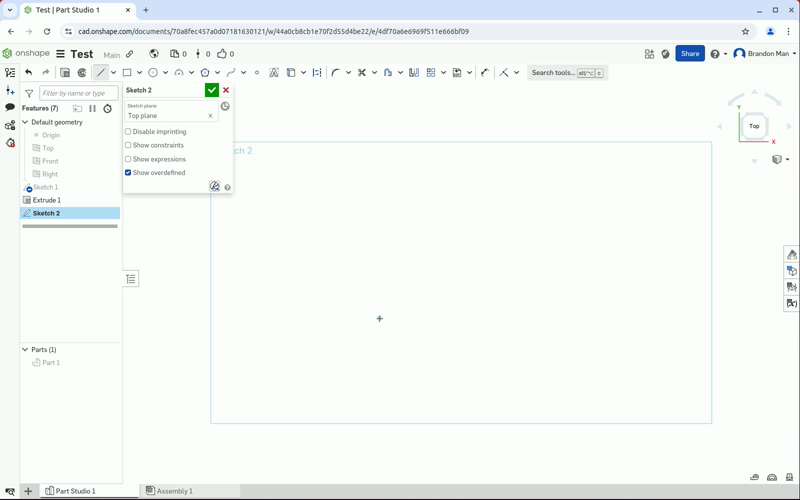
key_down(shift)
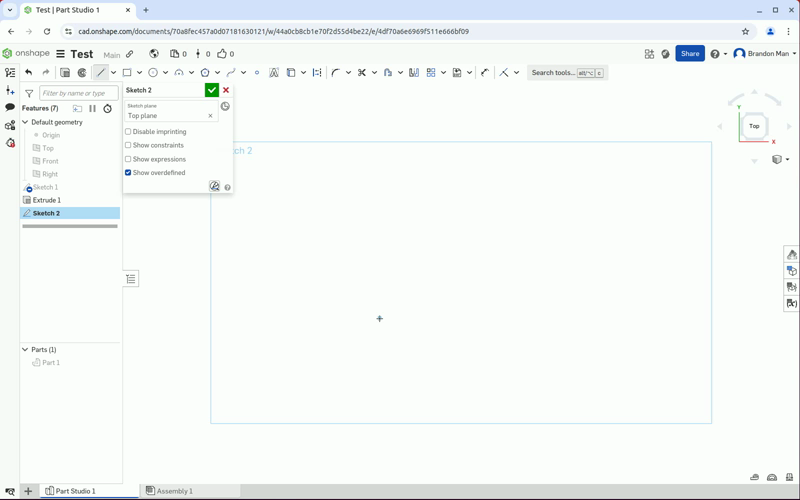
mouse_move(409, 318)
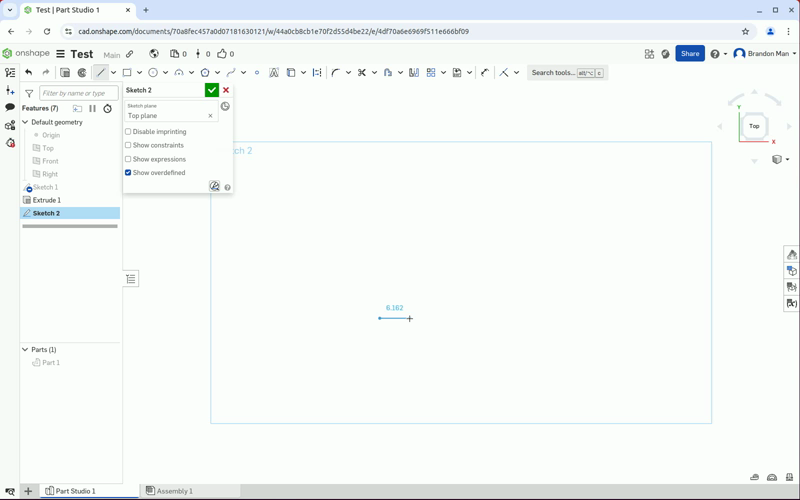
mouse_move(397, 318)
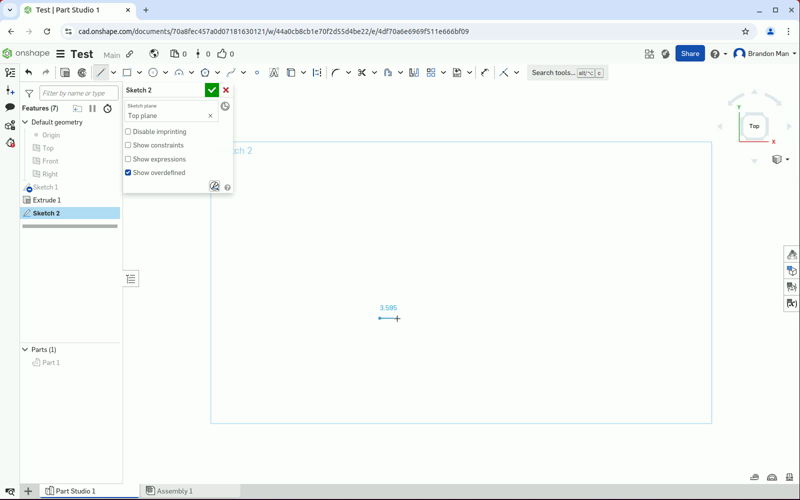
click(397, 318)
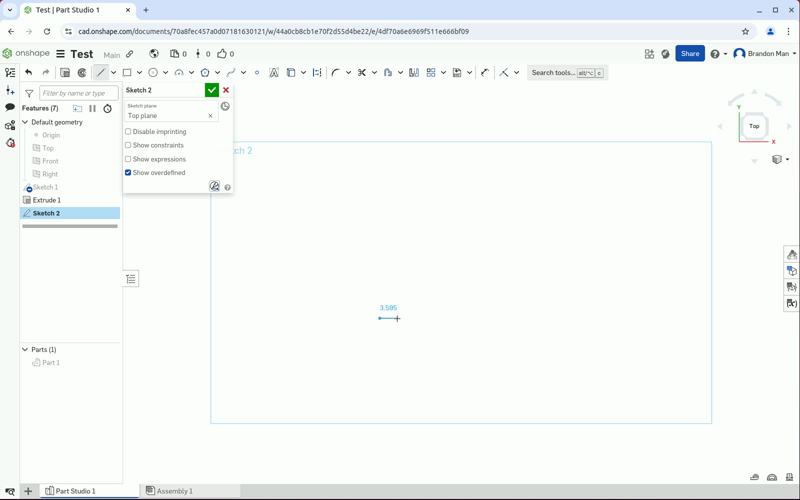
key_up(shift)
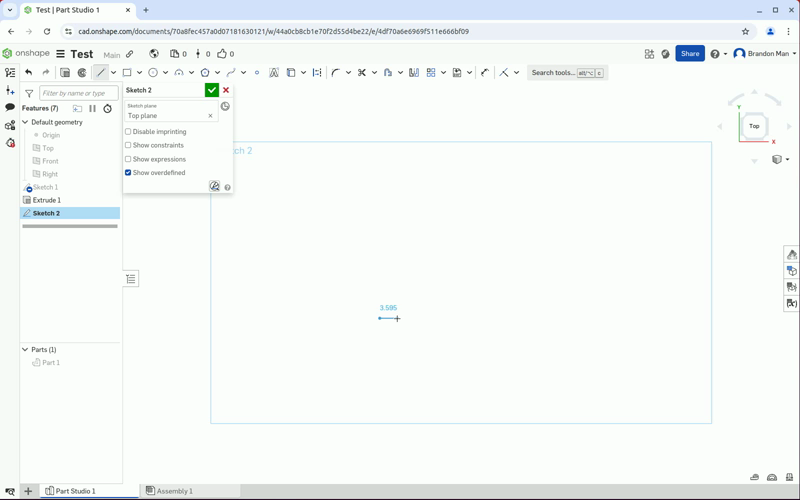
key_down(shift)
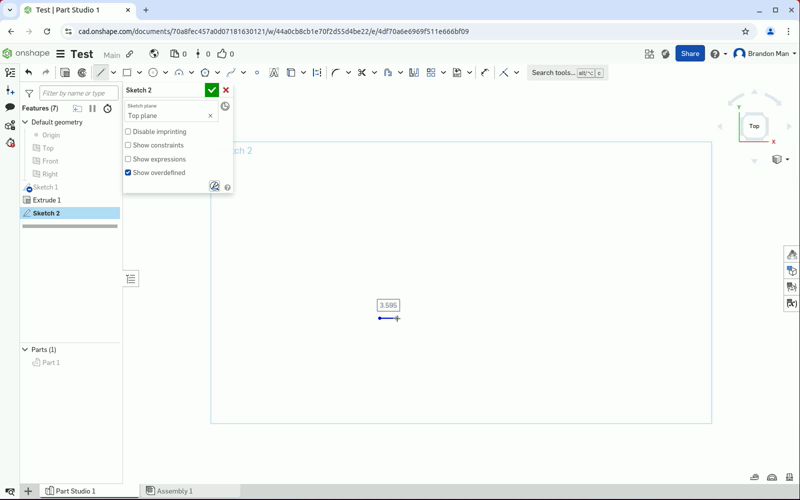
mouse_move(427, 318)
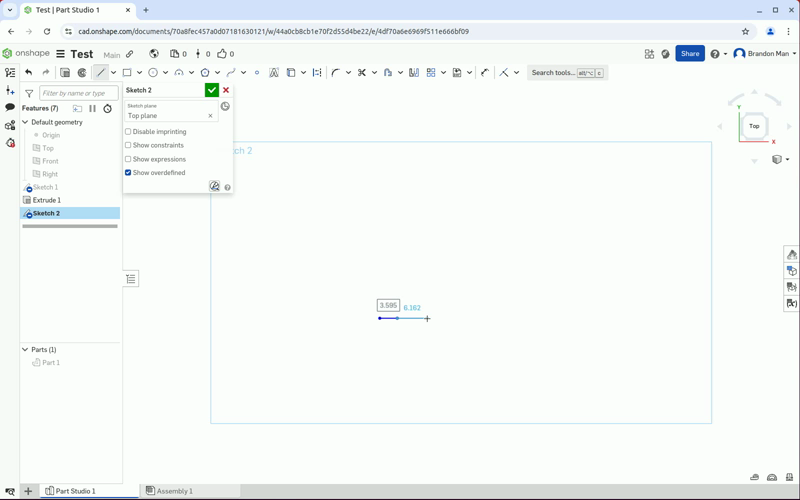
mouse_move(397, 288)
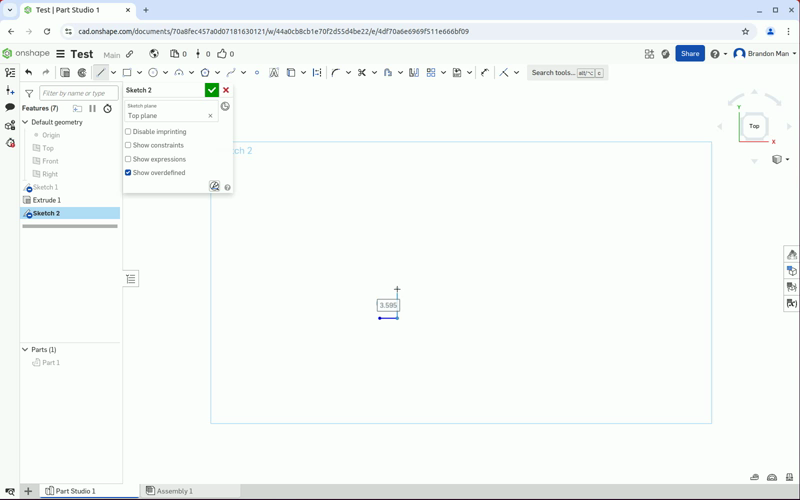
click(397, 288)
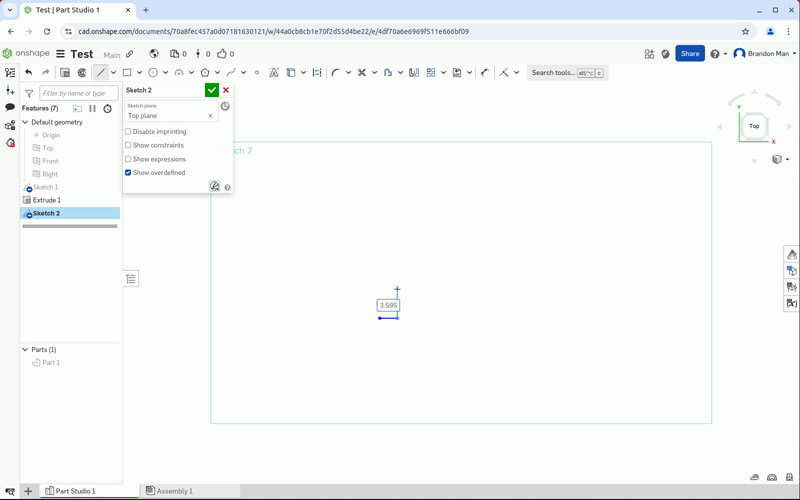
key_up(shift)
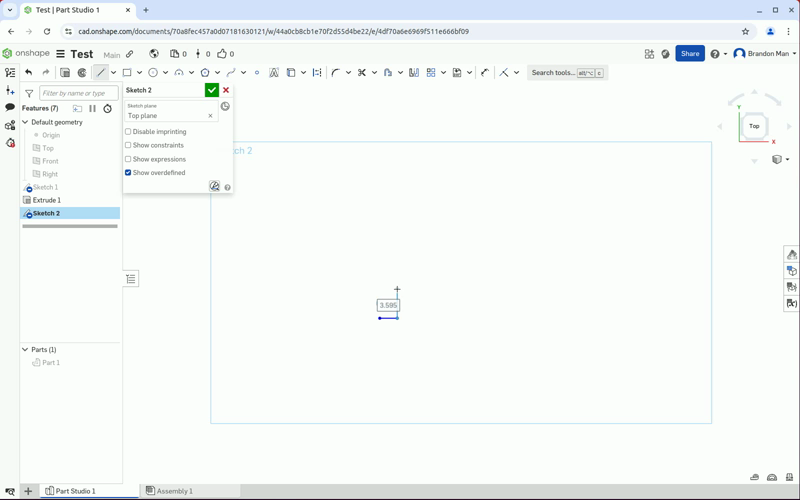
key_down(shift)
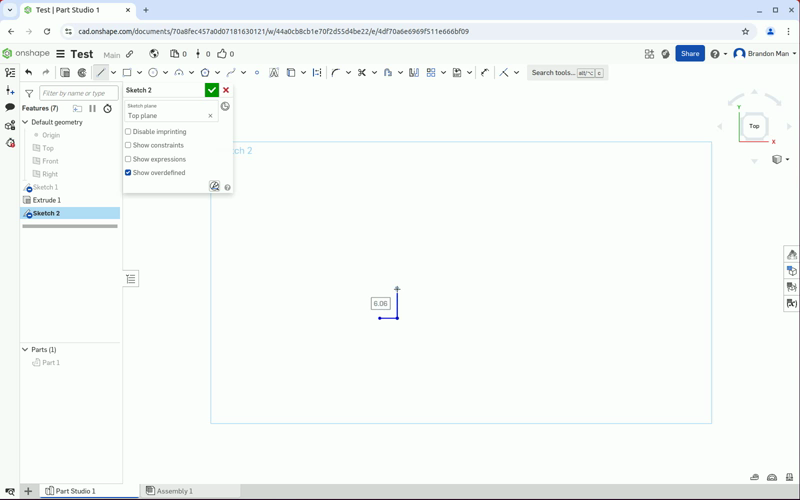
mouse_move(427, 288)
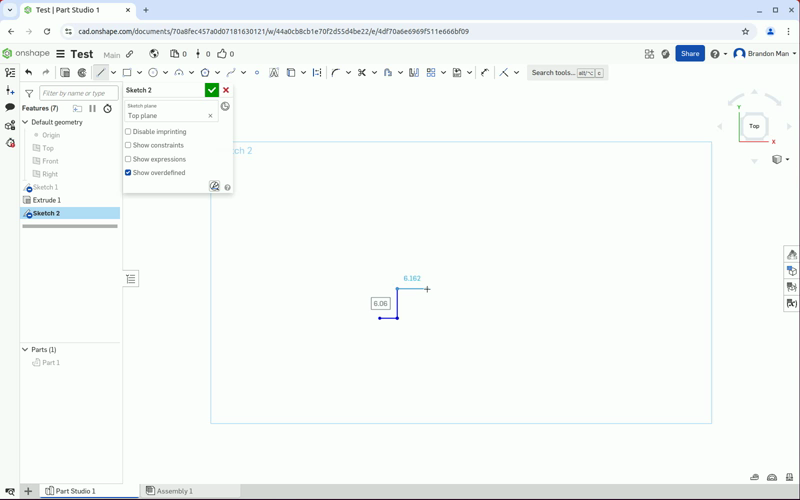
mouse_move(426, 288)
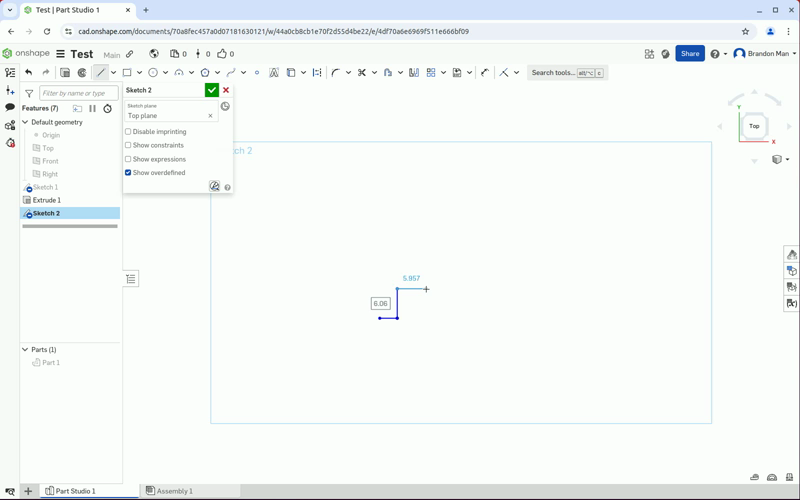
click(426, 288)
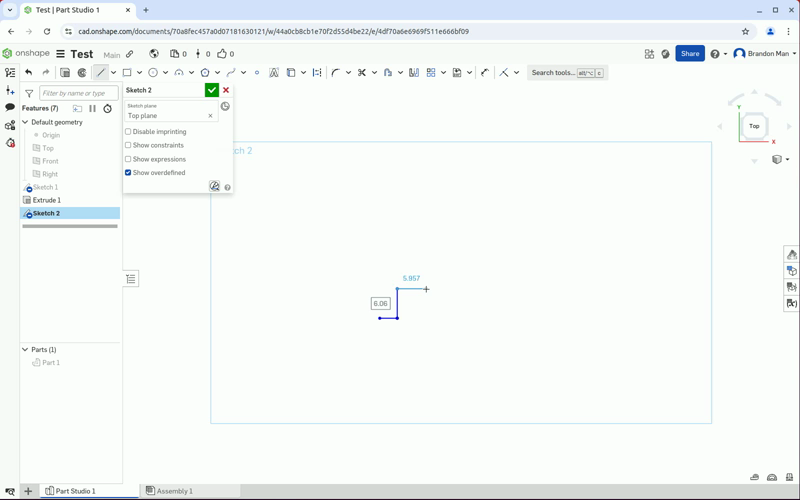
key_up(shift)
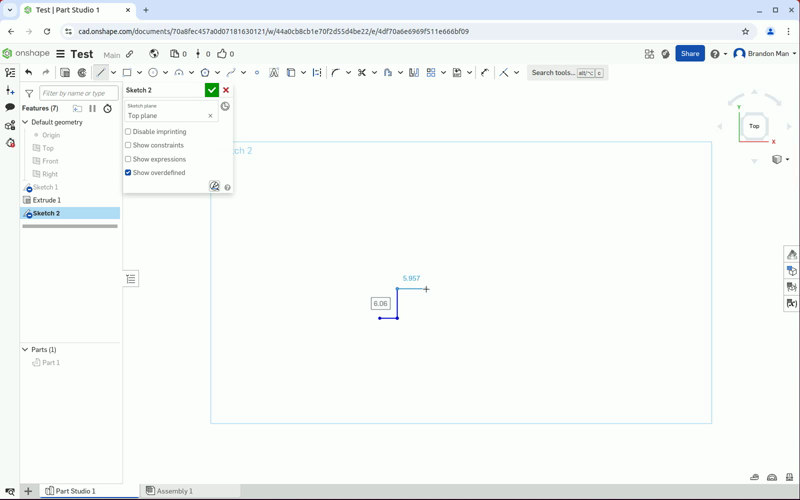
key(esc)
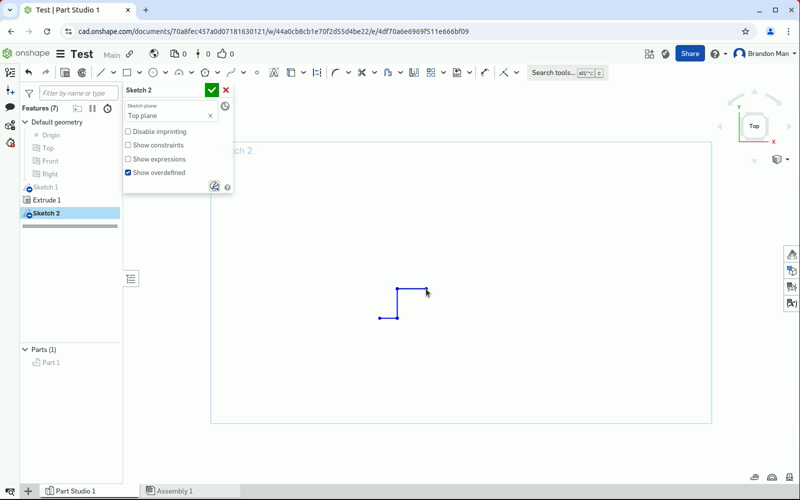
key(a)
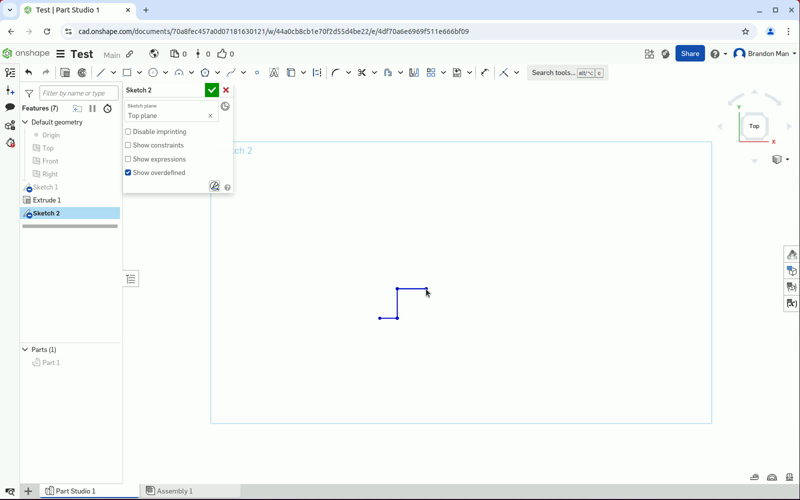
mouse_move(426, 288)
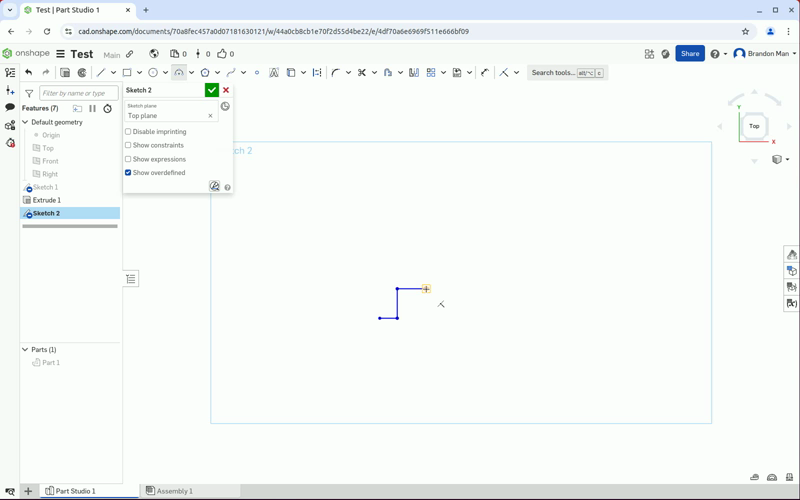
click(426, 288)
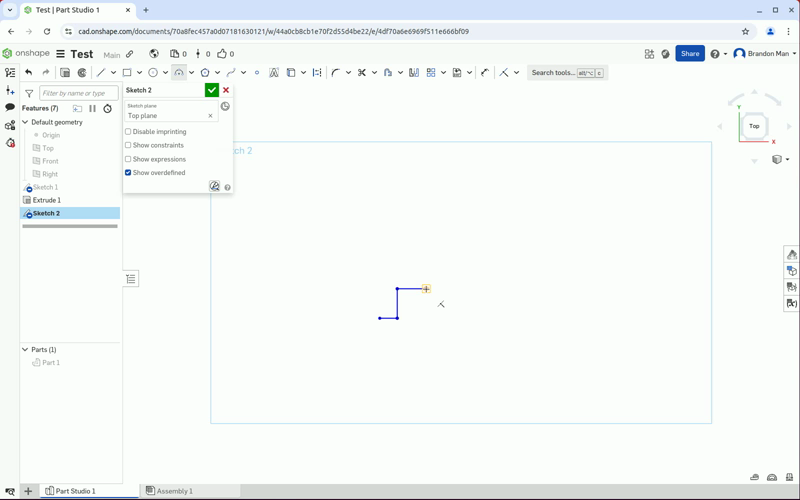
key_down(shift)
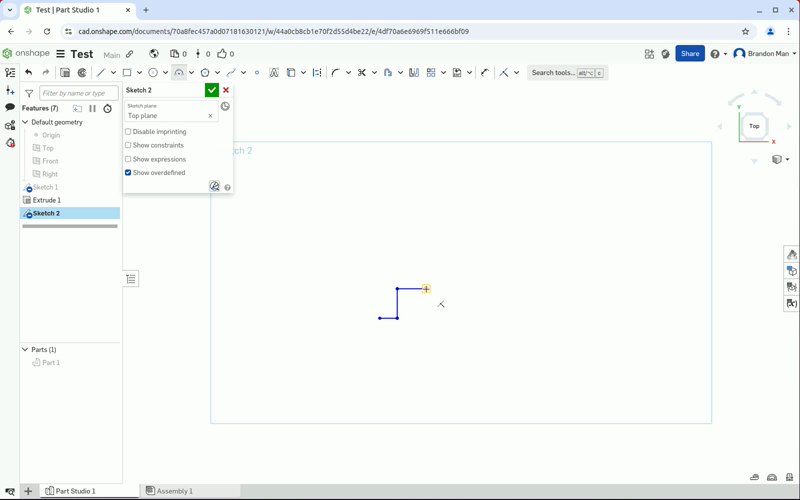
mouse_move(426, 277)
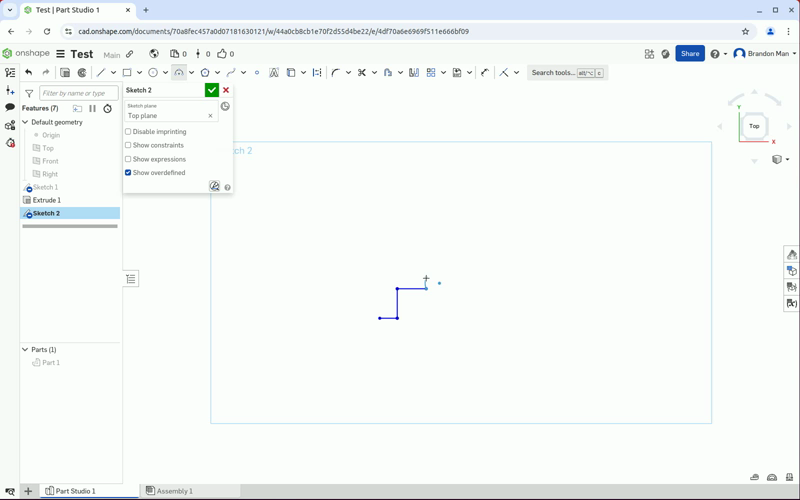
click(426, 277)
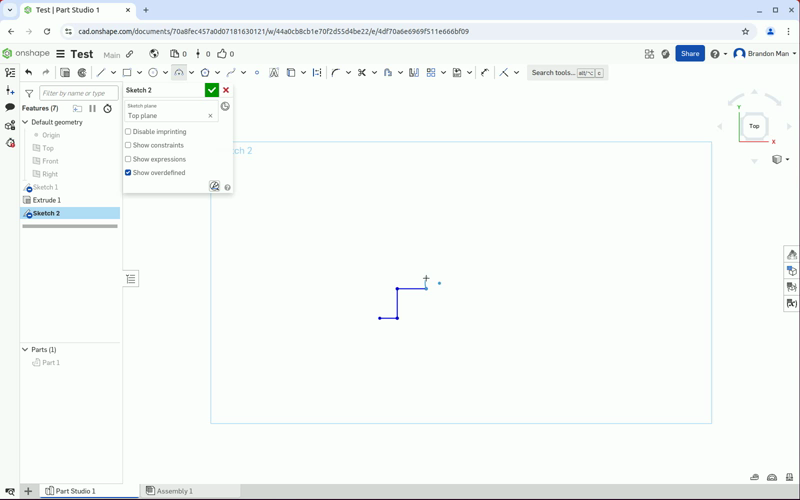
mouse_move(426, 283)
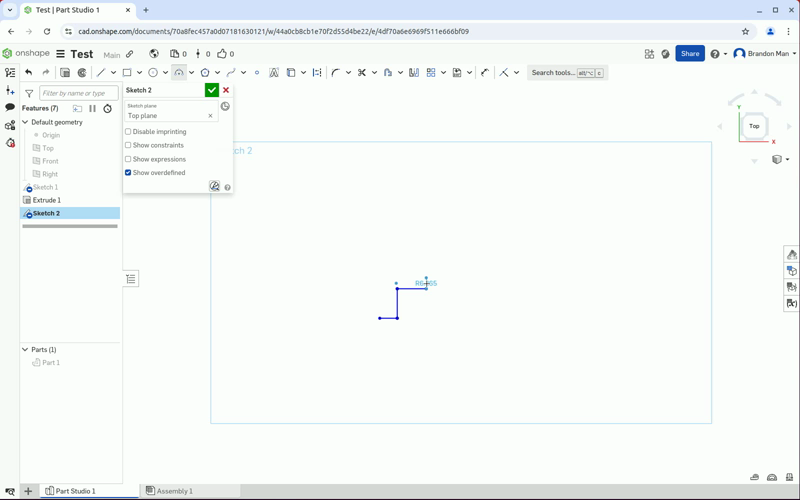
click(426, 283)
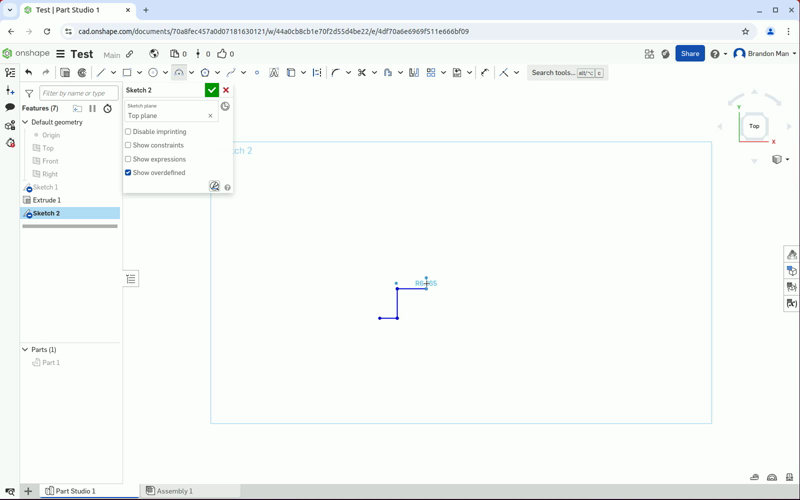
key_up(shift)
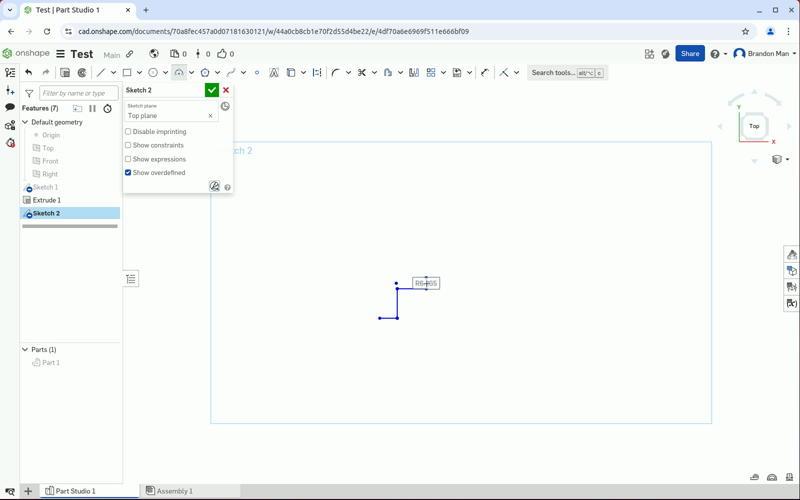
key(esc)
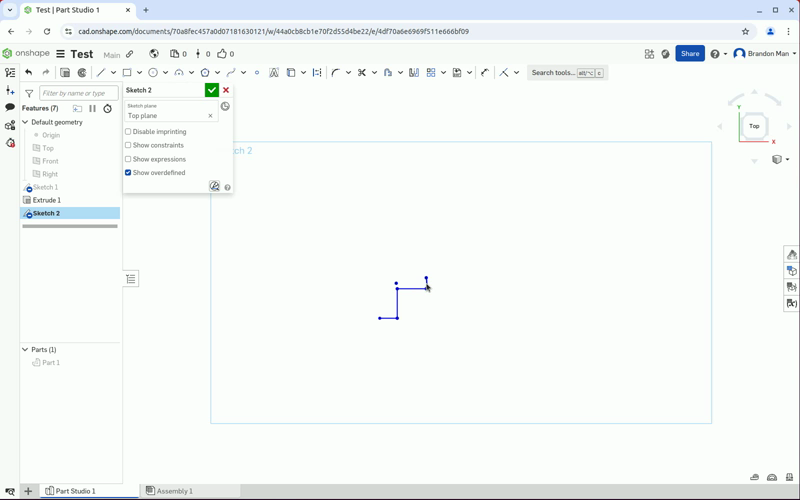
key(l)
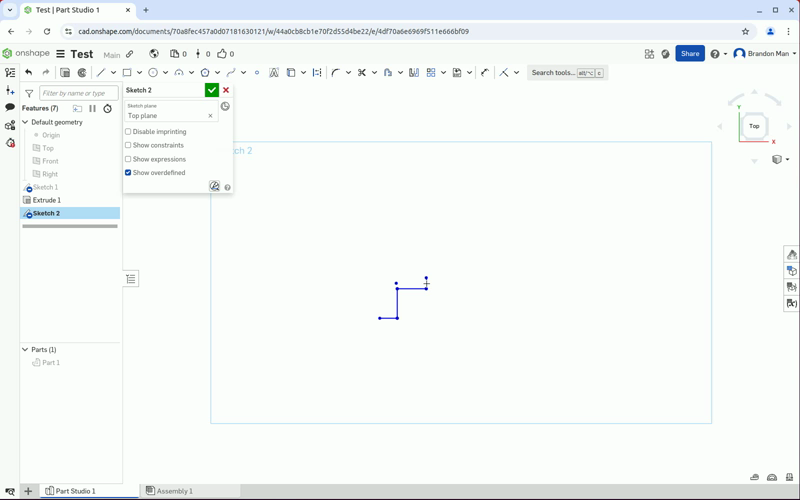
mouse_move(426, 277)
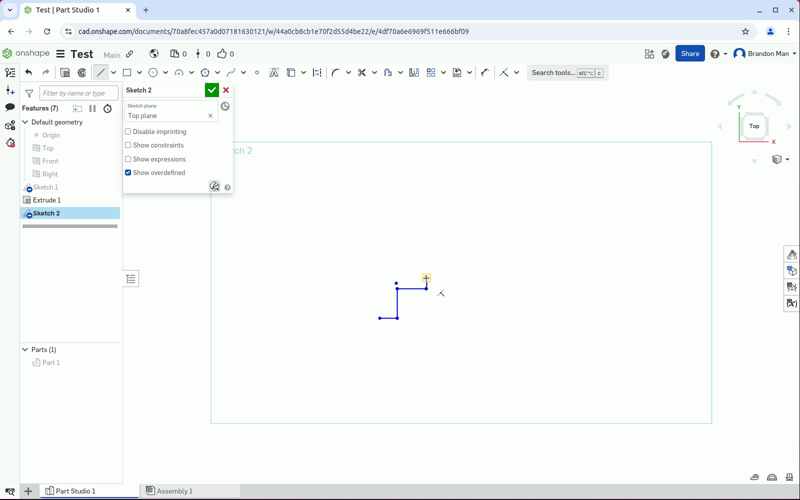
click(426, 277)
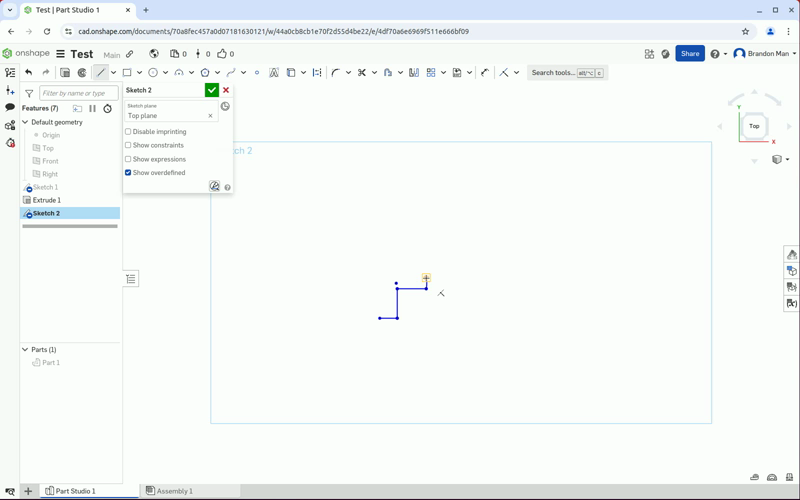
key_down(shift)
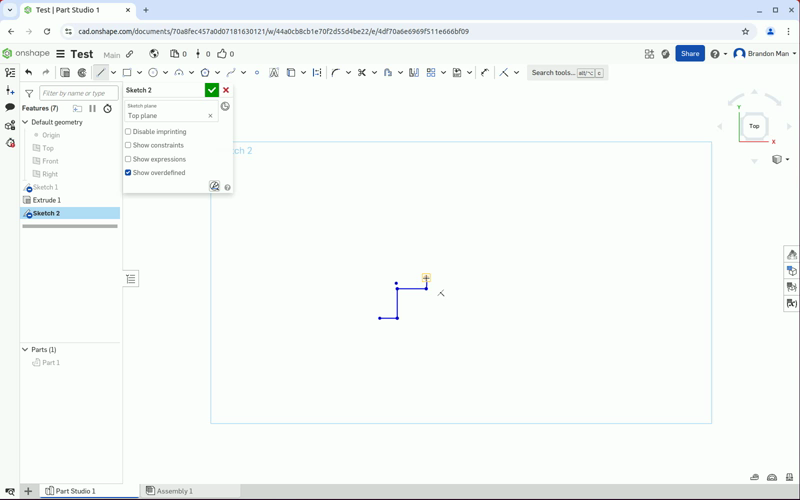
mouse_move(456, 277)
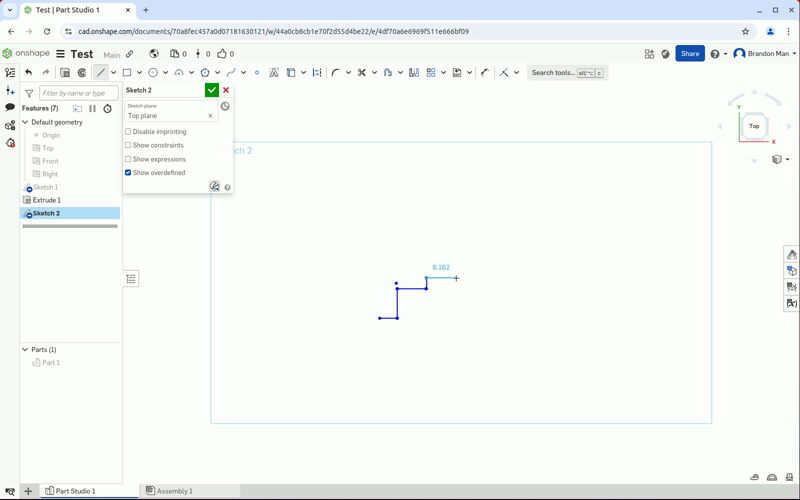
mouse_move(397, 277)
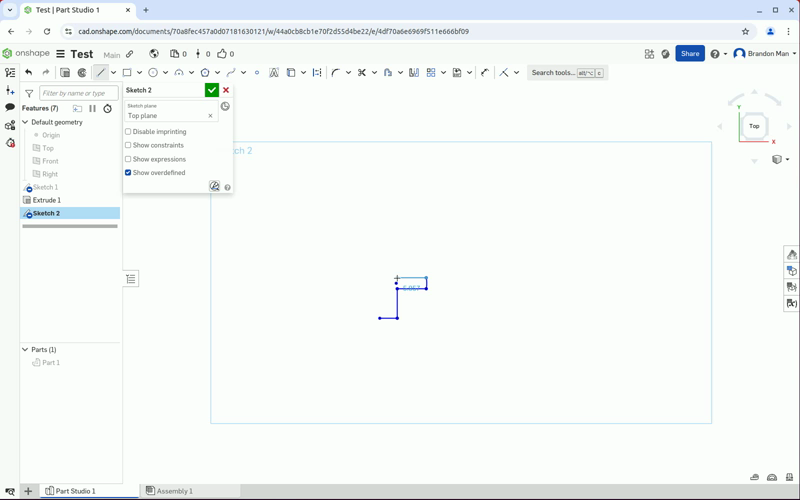
click(397, 277)
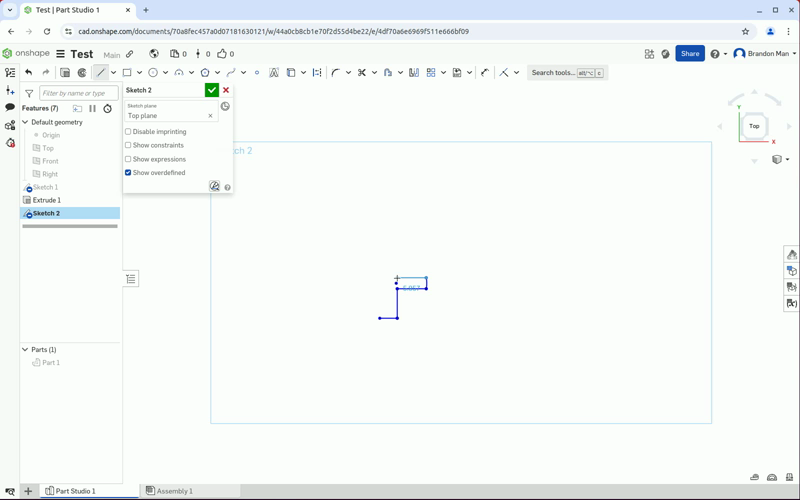
key_up(shift)
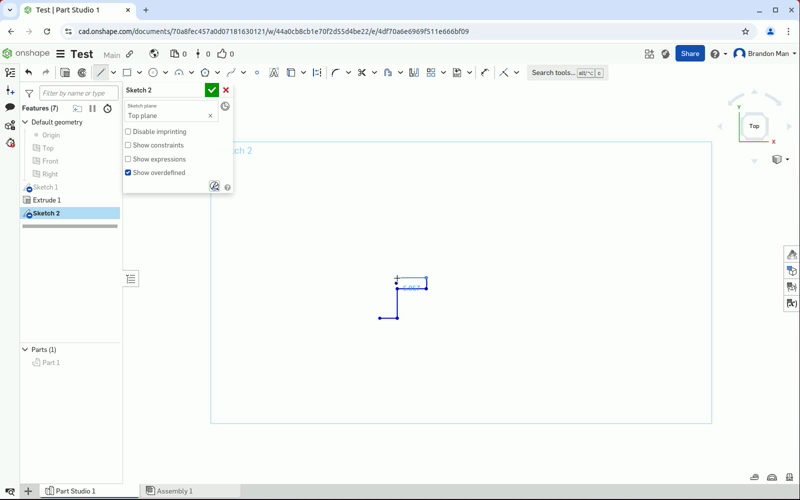
key_down(shift)
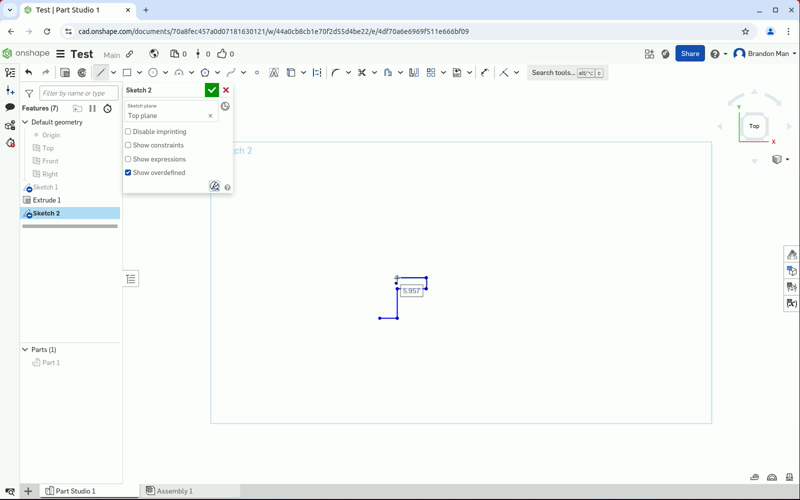
mouse_move(427, 277)
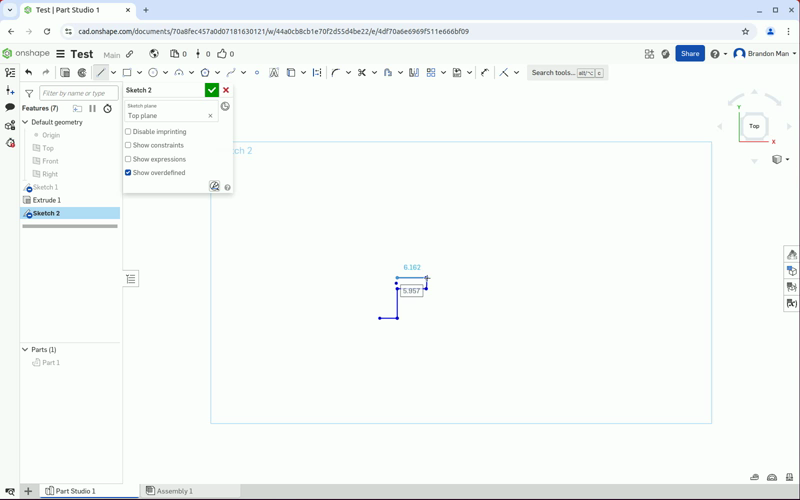
mouse_move(397, 248)
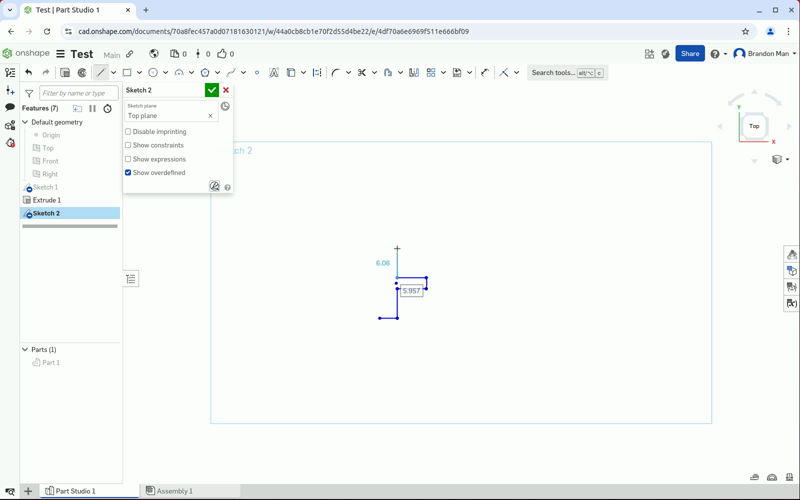
click(397, 248)
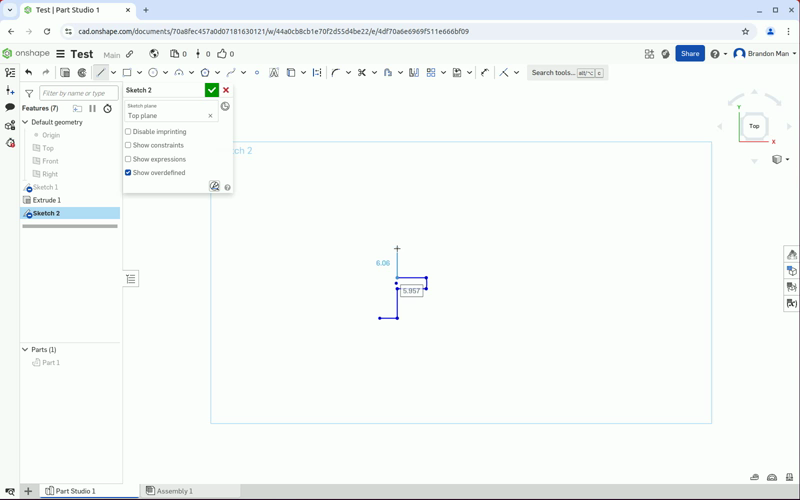
key_up(shift)
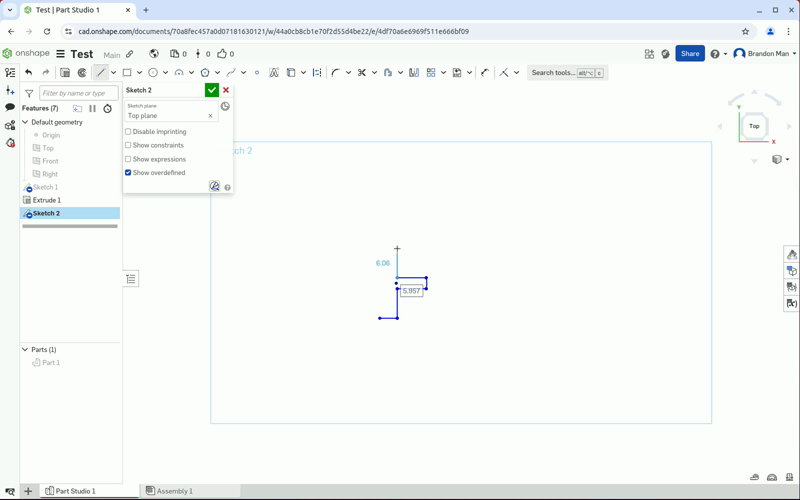
key_down(shift)
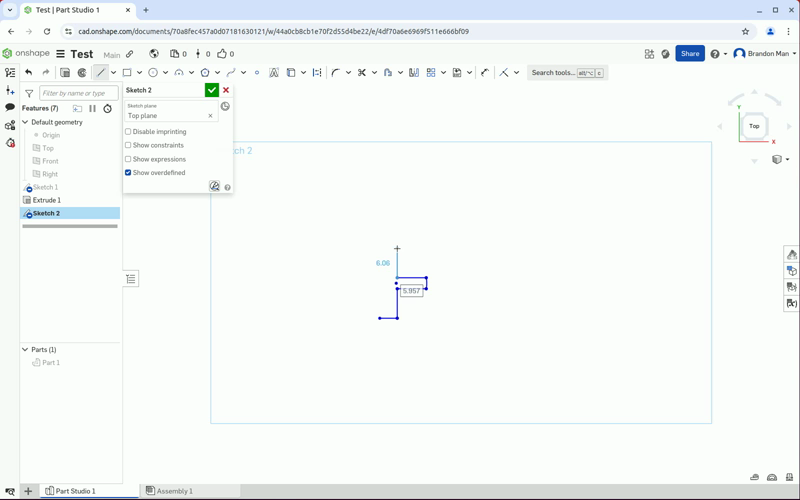
mouse_move(427, 248)
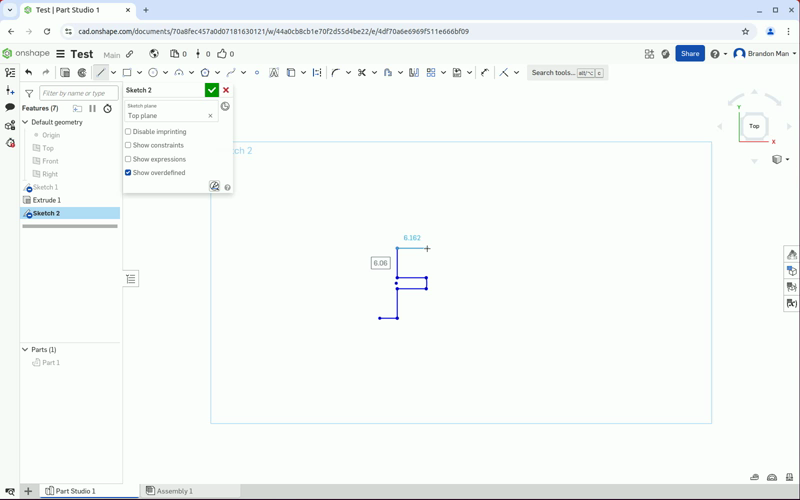
mouse_move(379, 248)
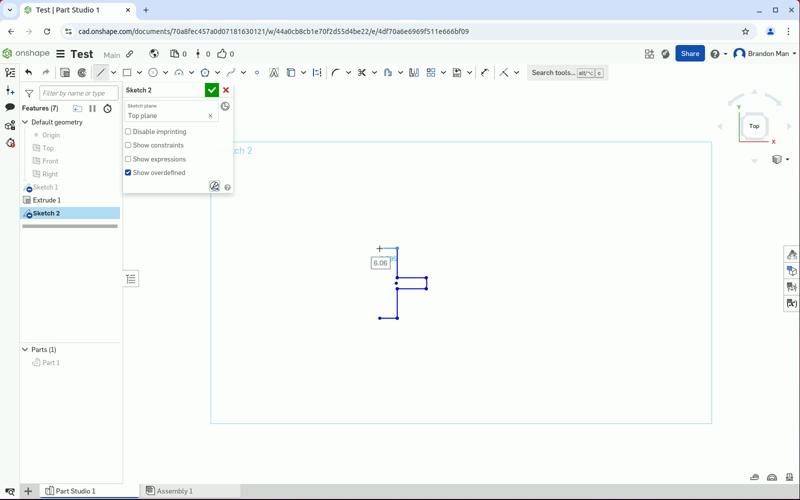
click(379, 248)
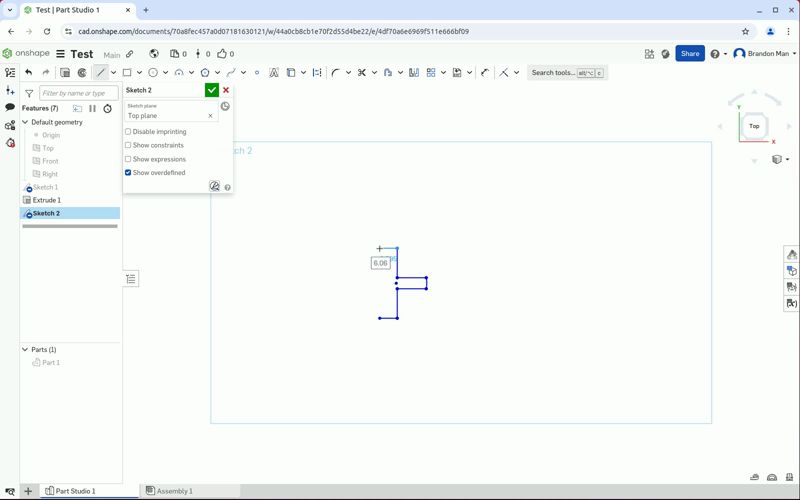
key_up(shift)
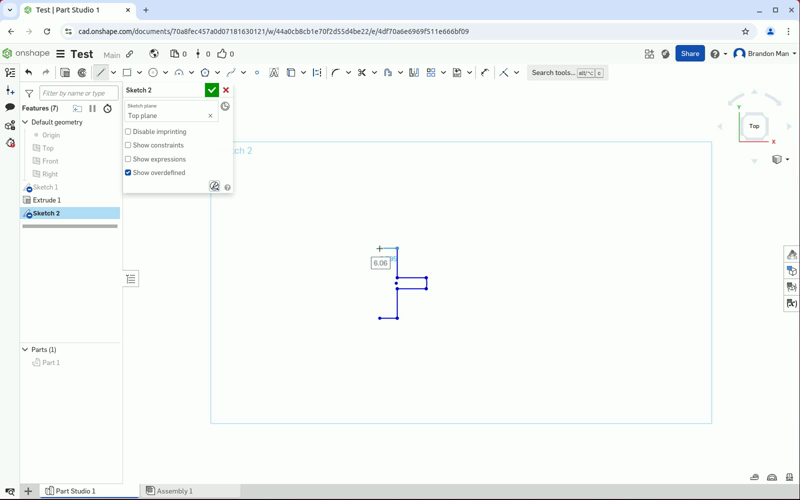
key_down(shift)
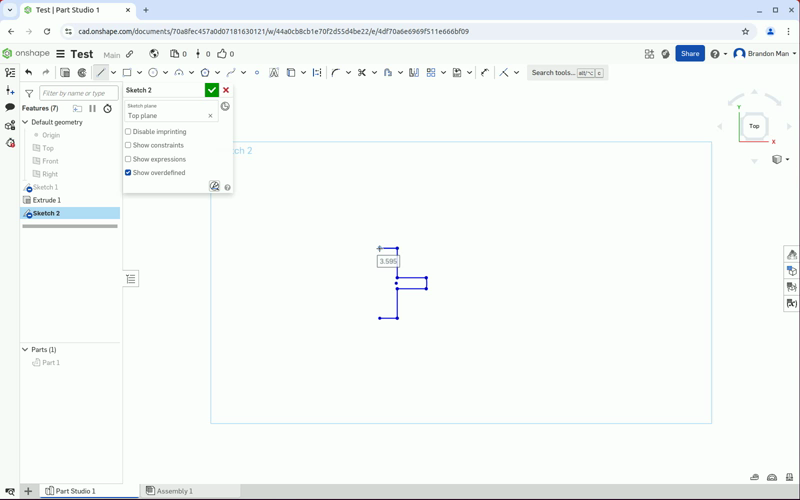
mouse_move(379, 318)
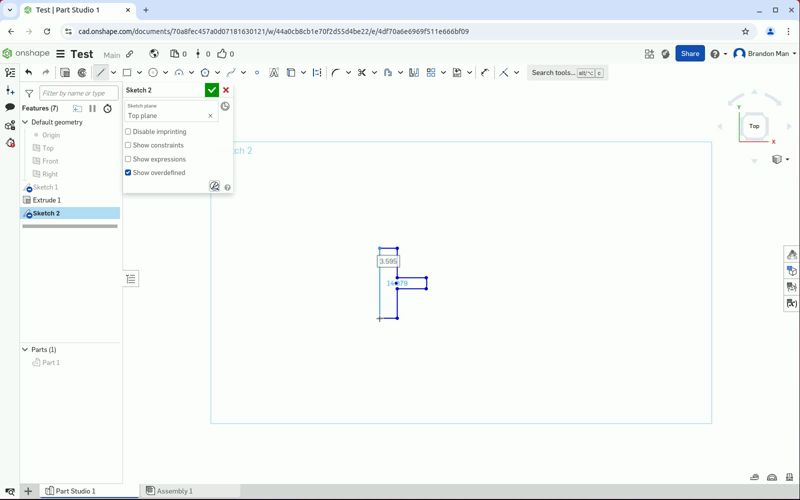
key_up(shift)
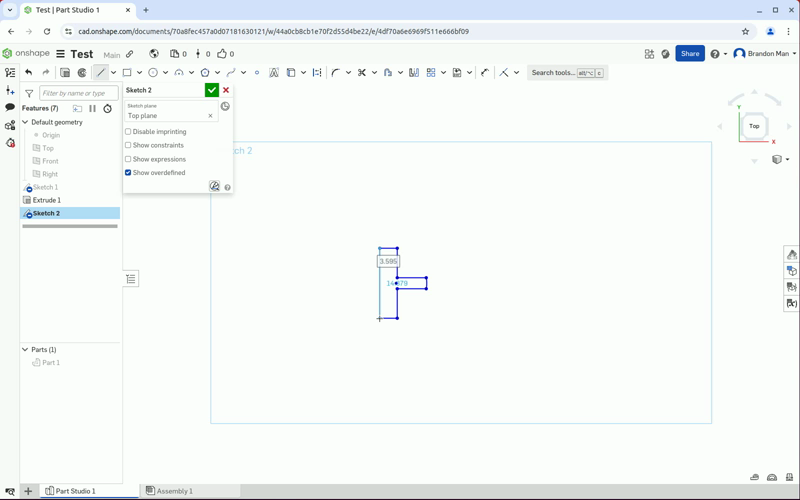
click(379, 318)
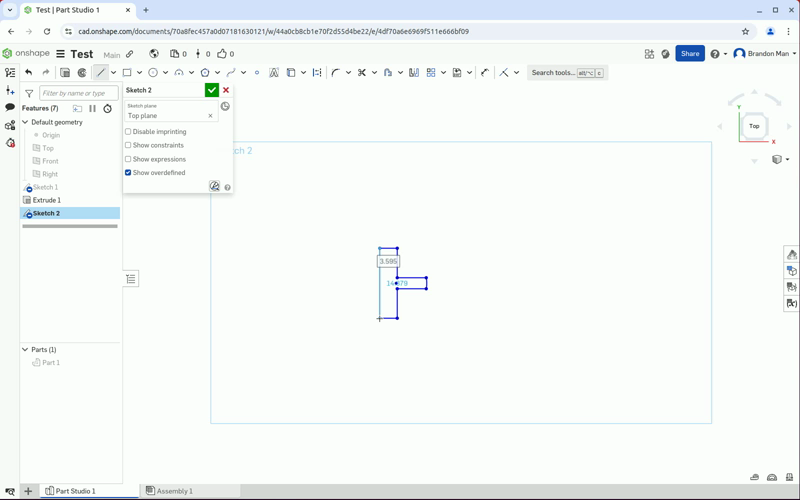
key(esc)
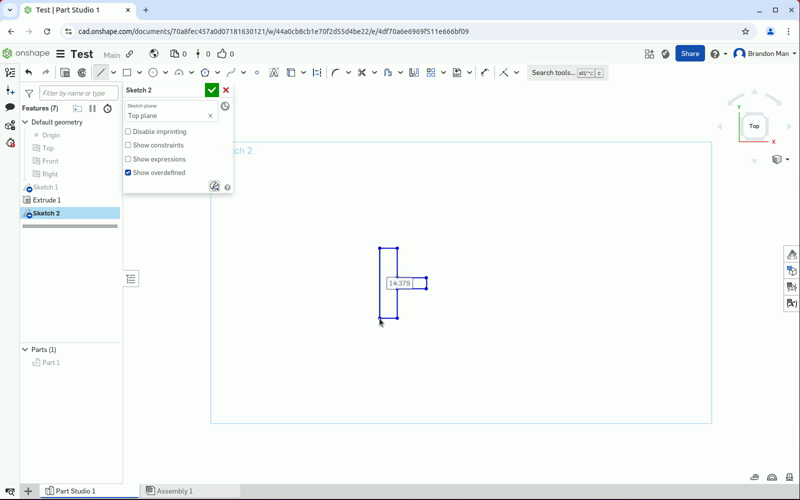
mouse_move(389, 266)
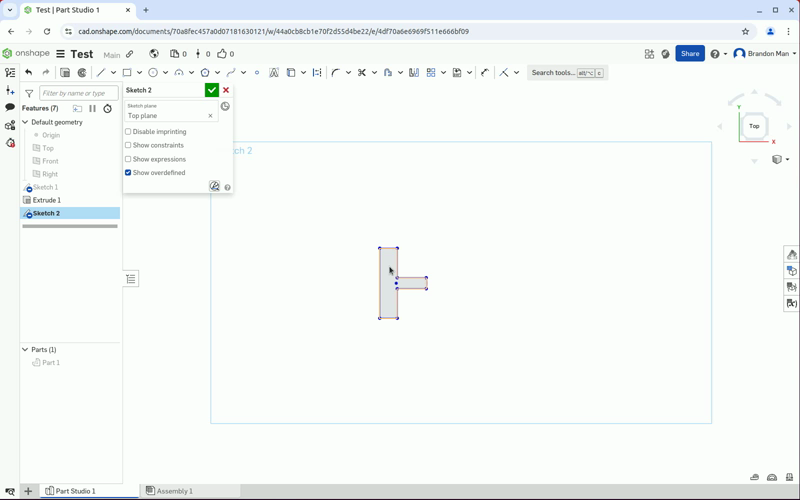
scroll(6)
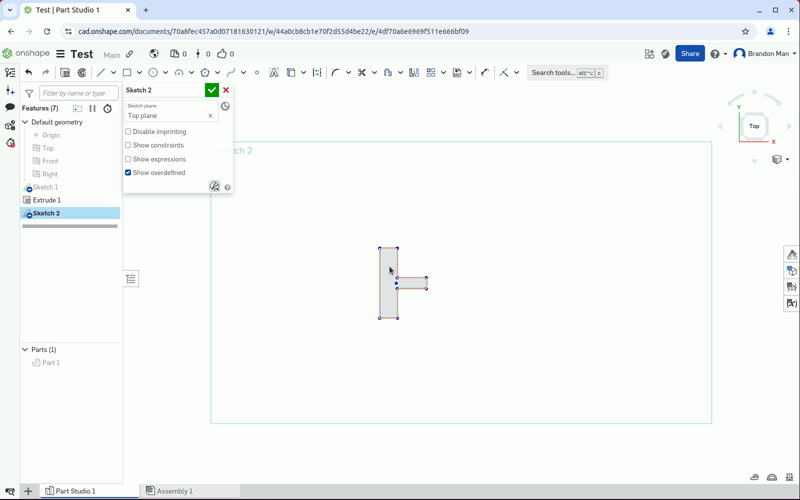
scroll(6)
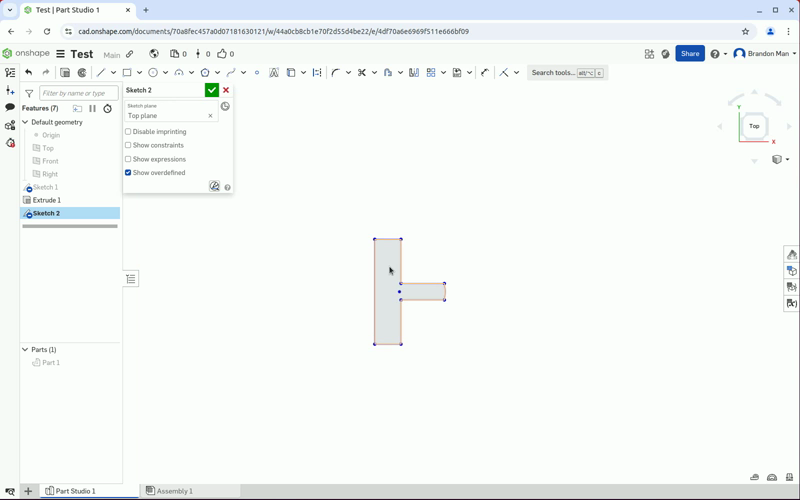
scroll(6)
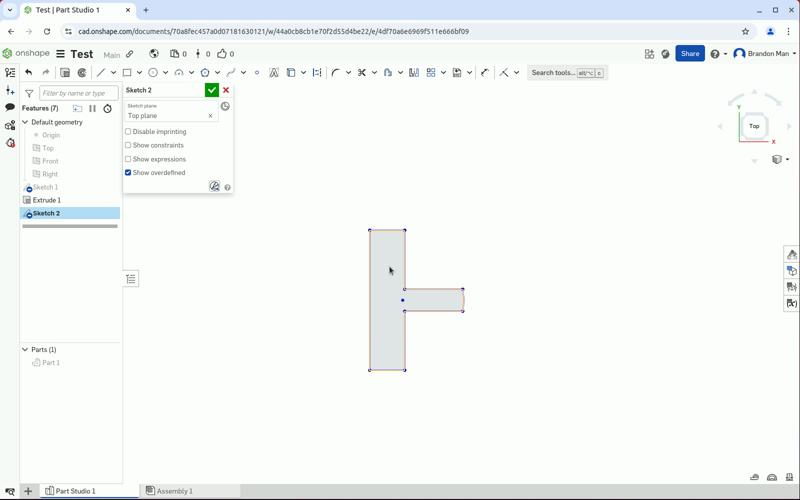
scroll(6)
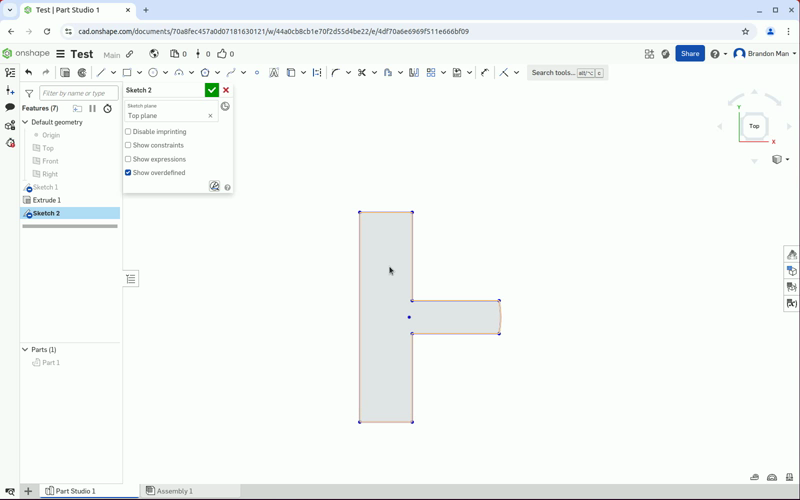
scroll(6)
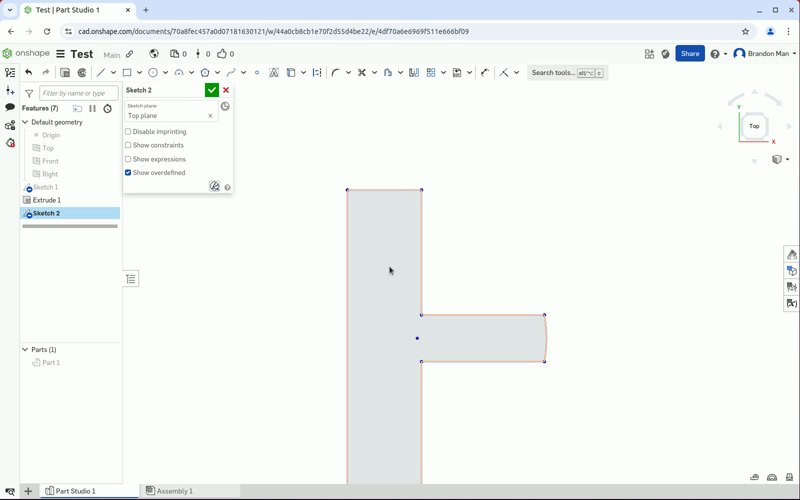
scroll(6)
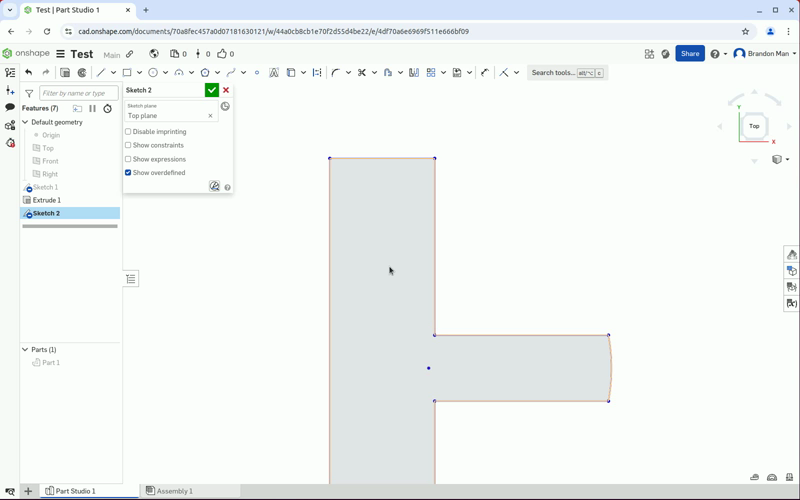
scroll(6)
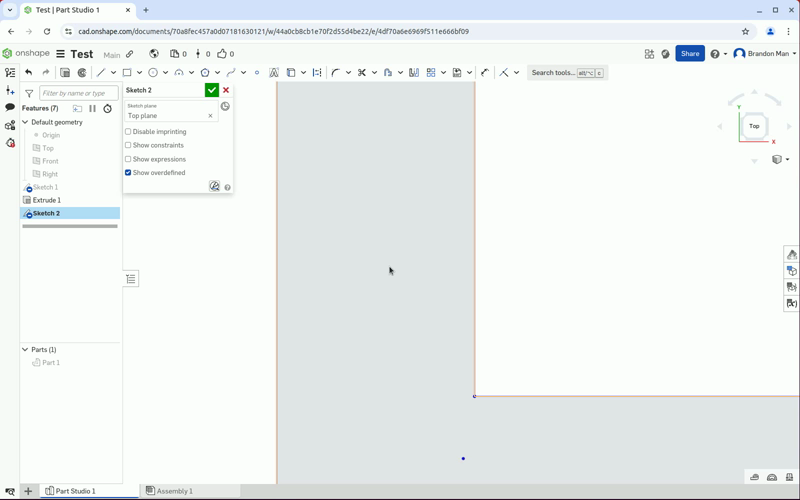
click(389, 266)
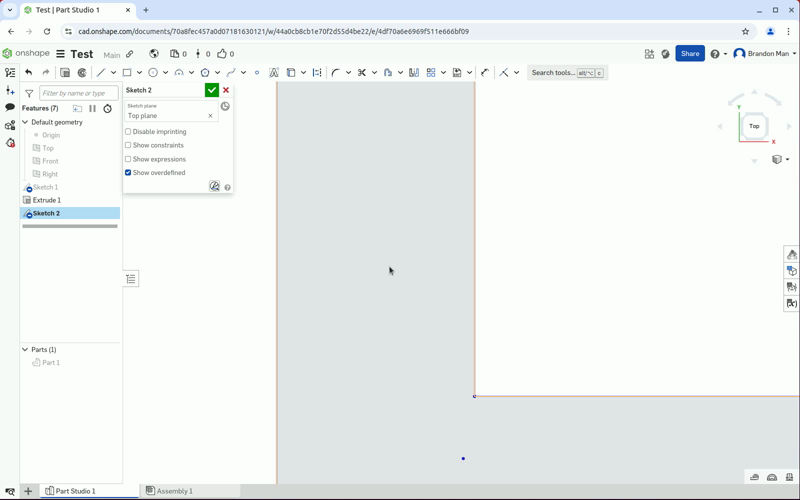
scroll(-6)
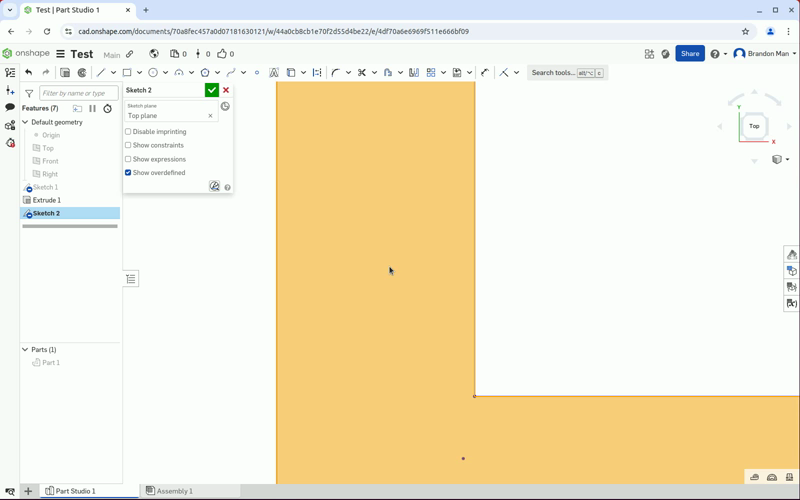
scroll(-6)
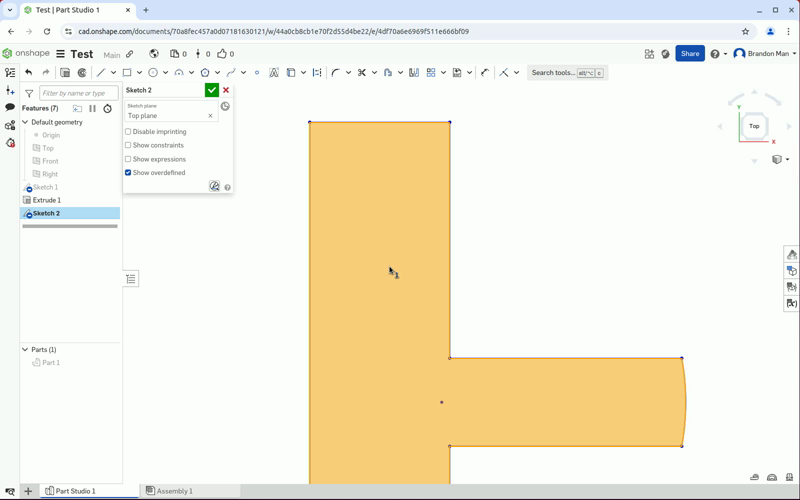
scroll(-6)
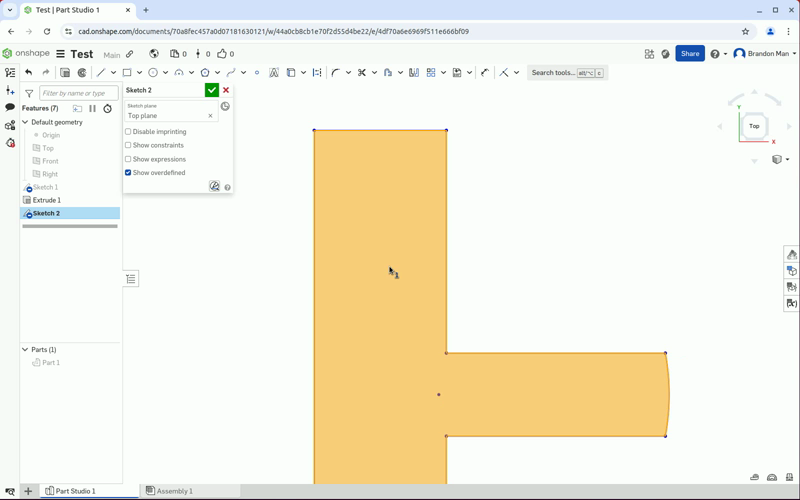
scroll(-6)
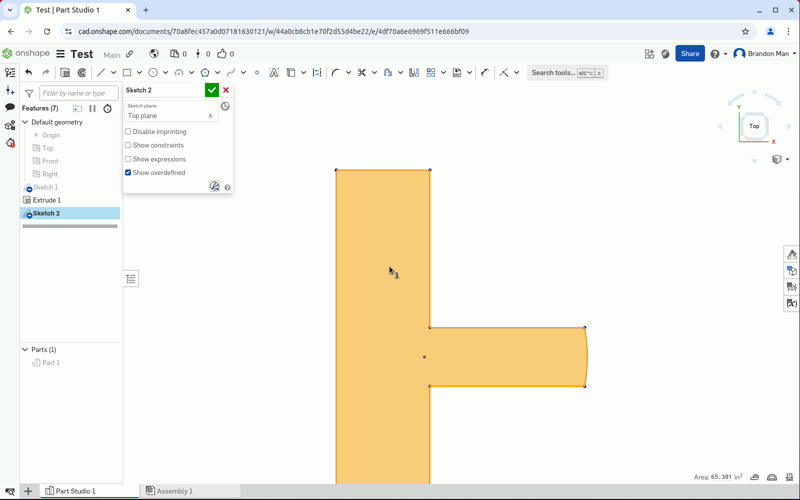
scroll(-6)
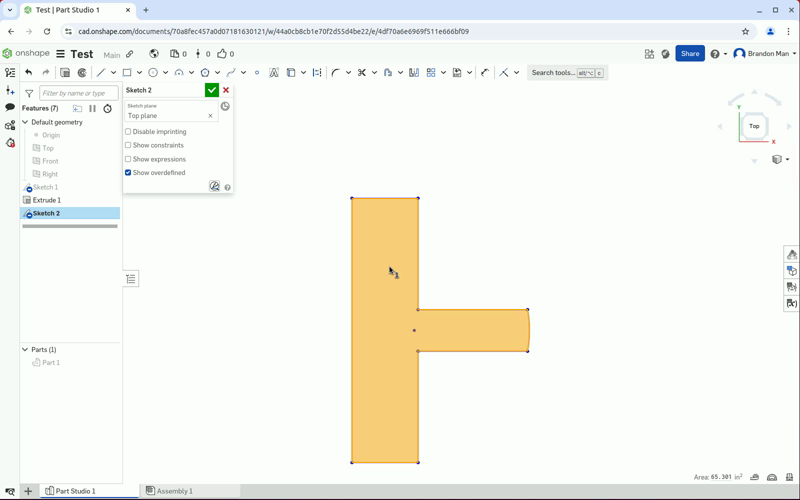
scroll(-6)
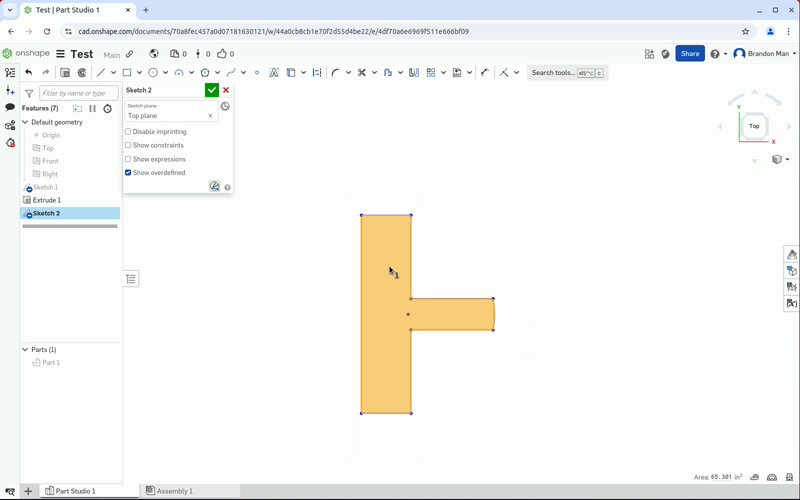
scroll(-6)
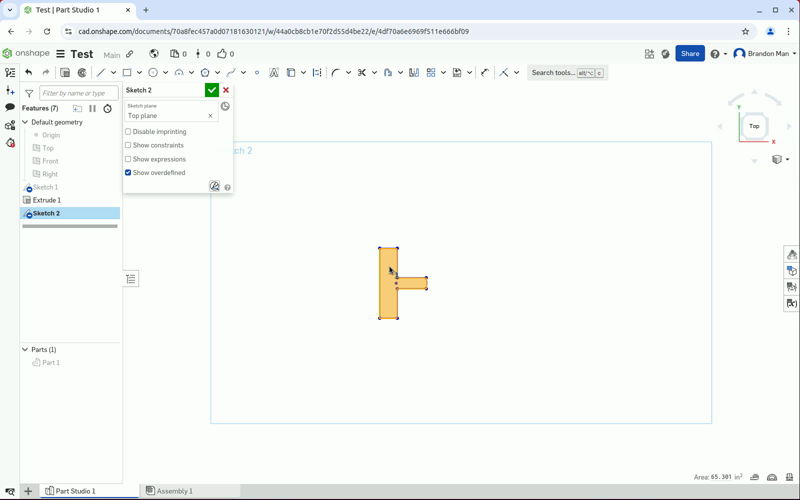
mouse_move(73, 352)
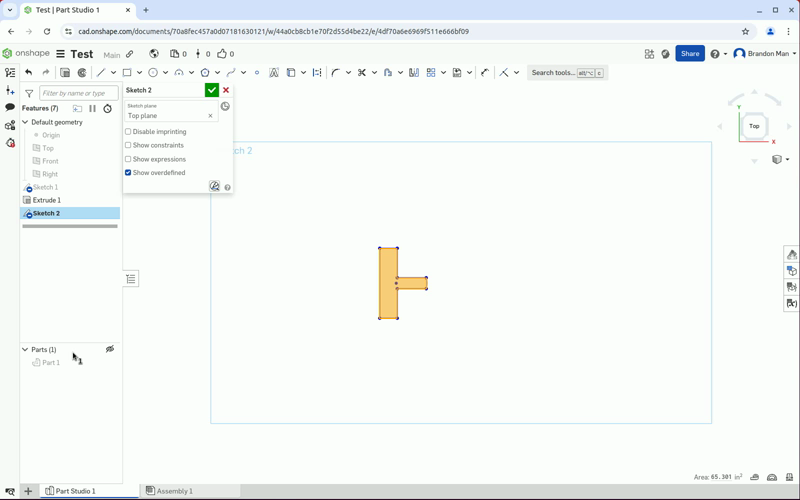
key(shift+y)
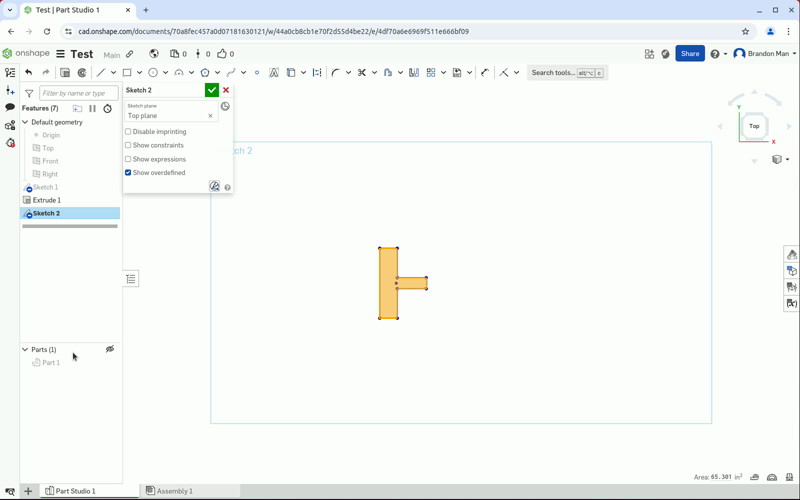
key(shift+e)
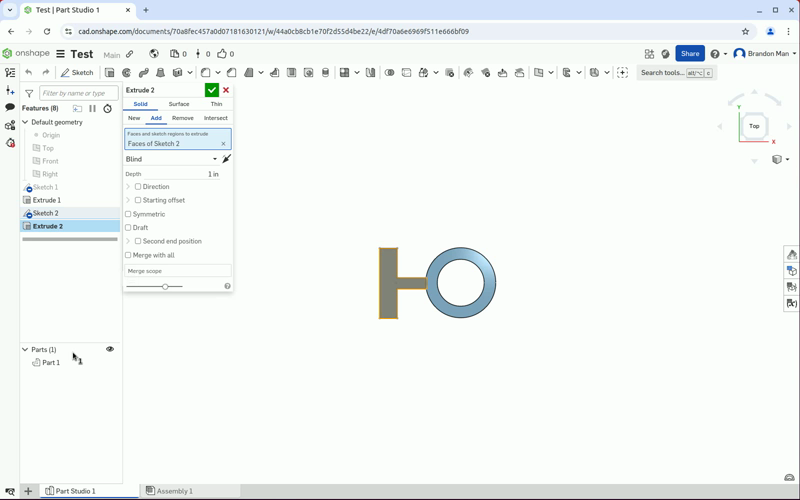
mouse_move(143, 106)
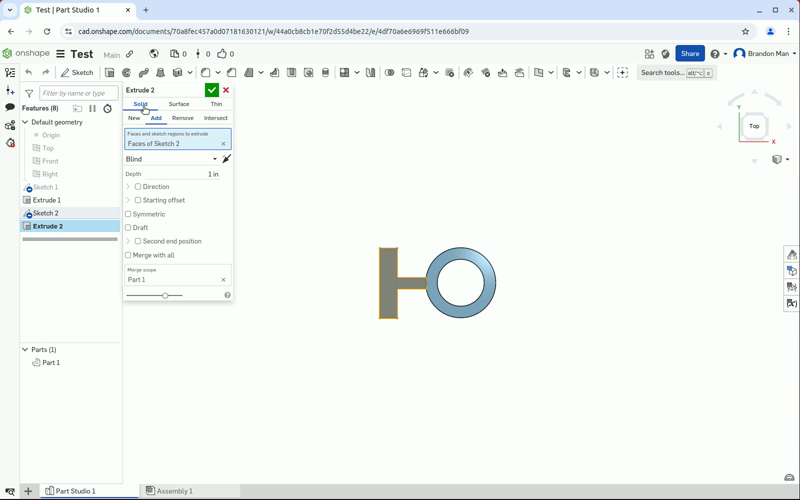
click(143, 106)
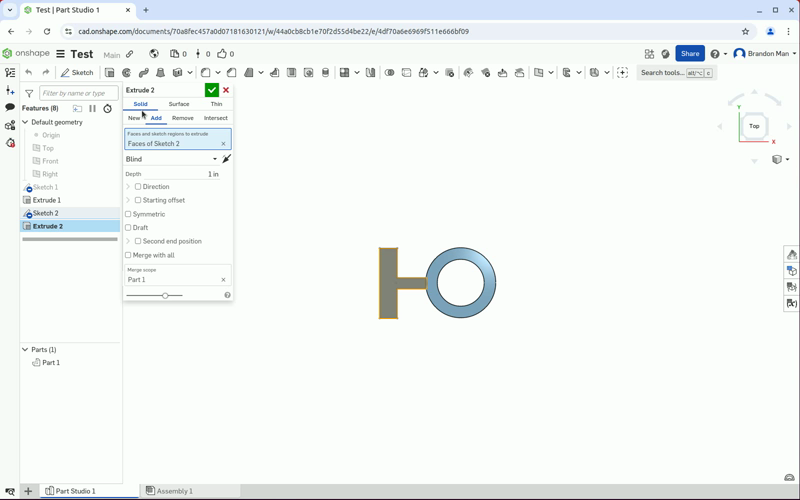
mouse_move(137, 120)
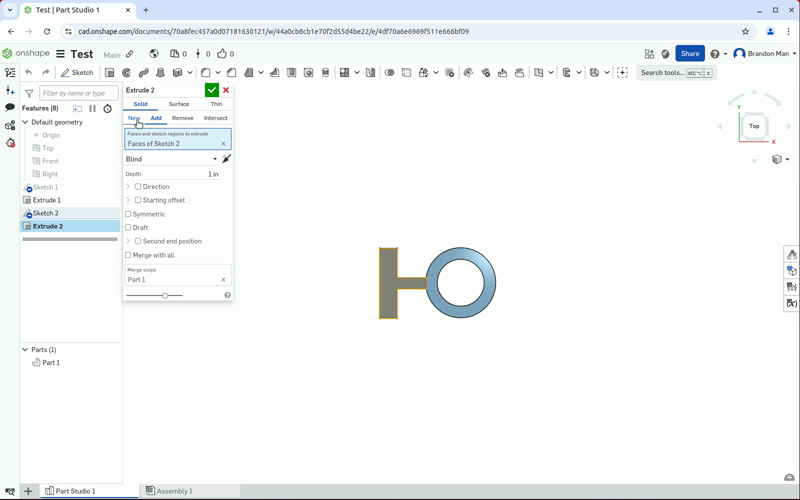
click(137, 120)
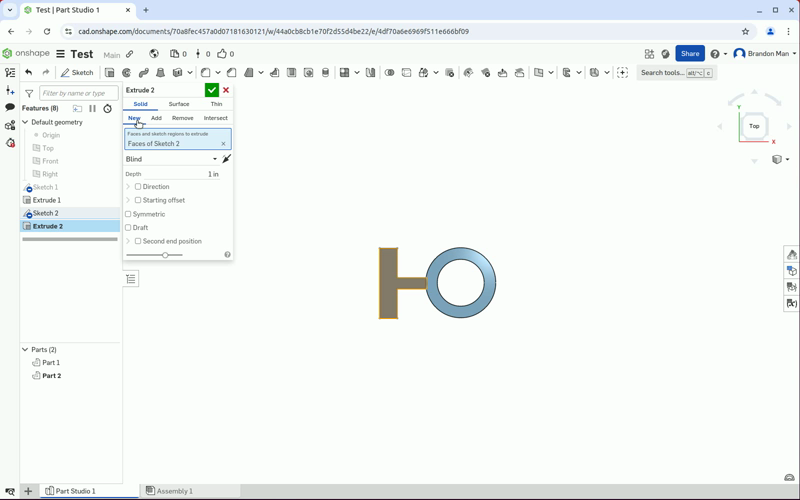
key(tab, 4)
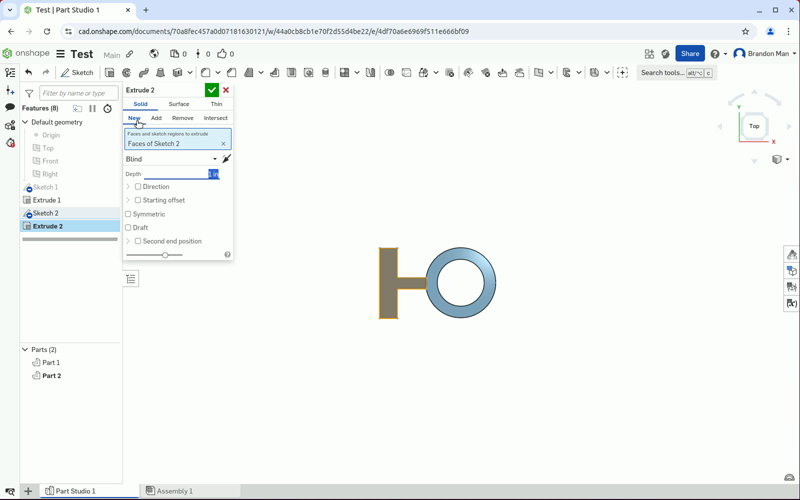
text(-10.591)
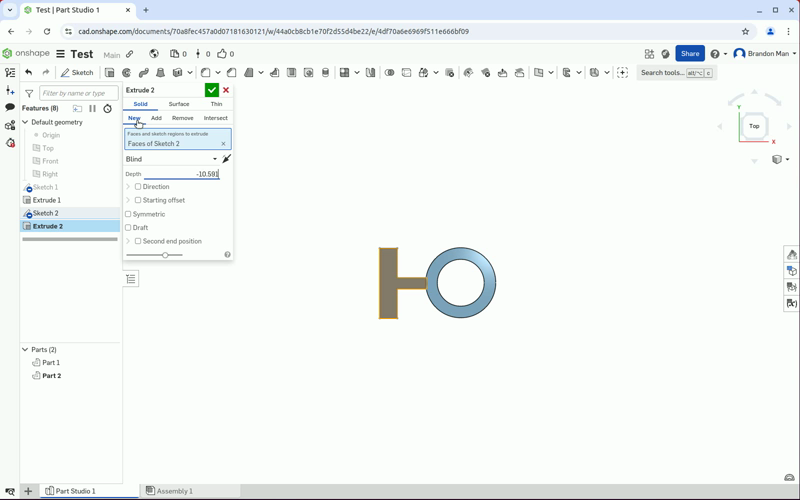
key(enter)
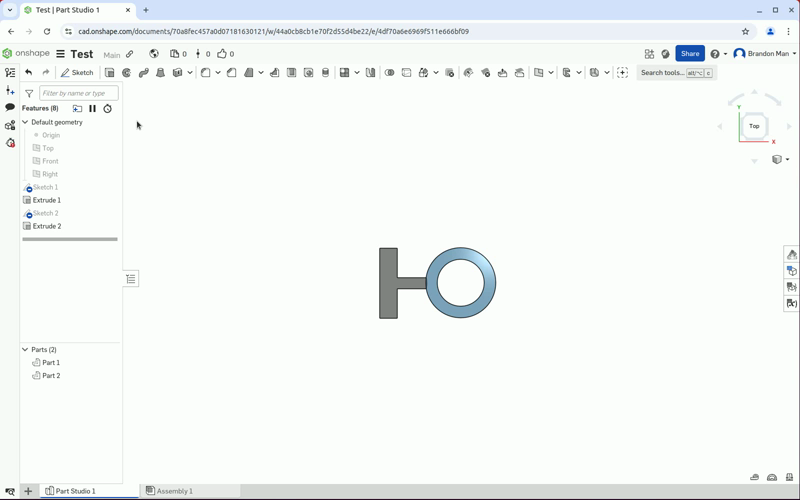
key(shift+h)
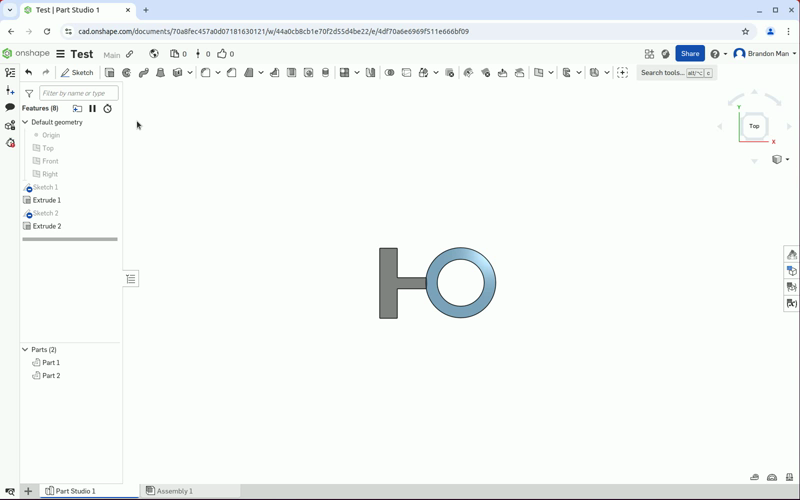
key(shift+h)
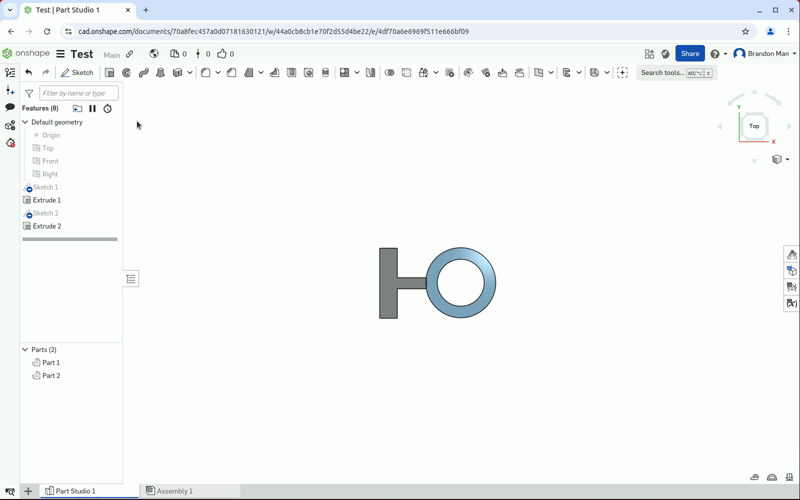
mouse_move(73, 189)
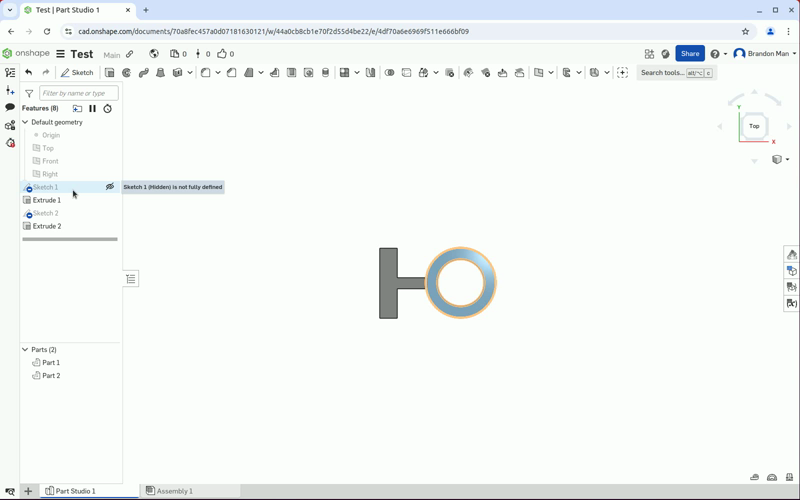
click(73, 189)
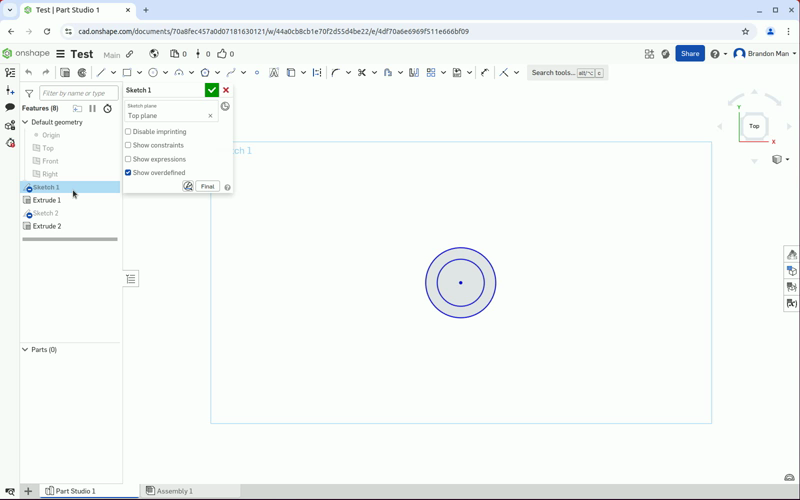
mouse_move(229, 92)
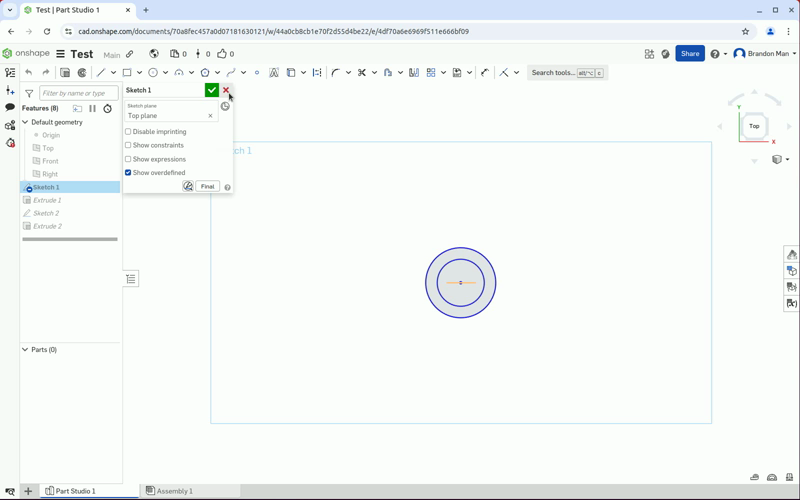
click(229, 92)
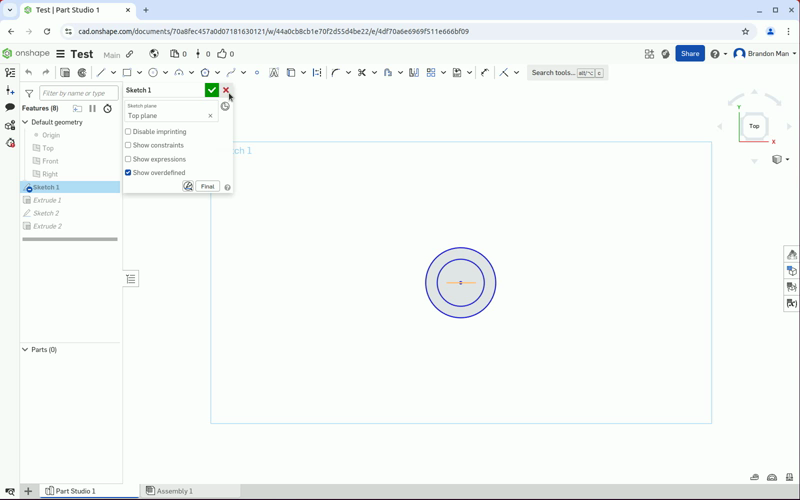
key(shift+s)
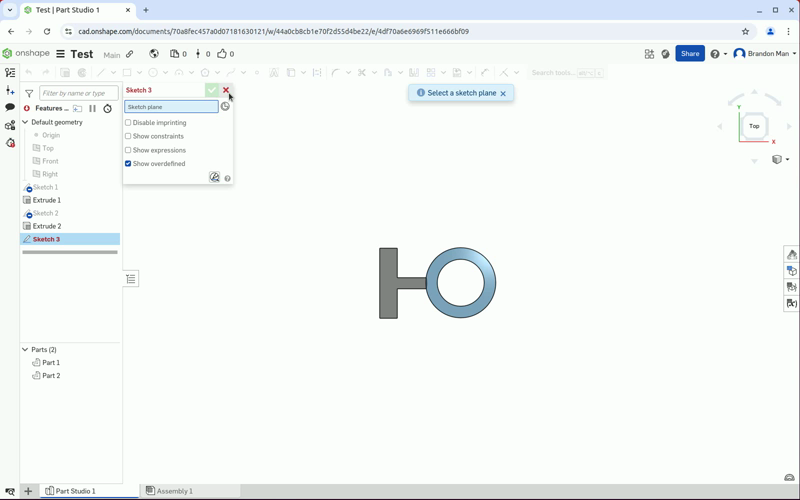
mouse_move(73, 150)
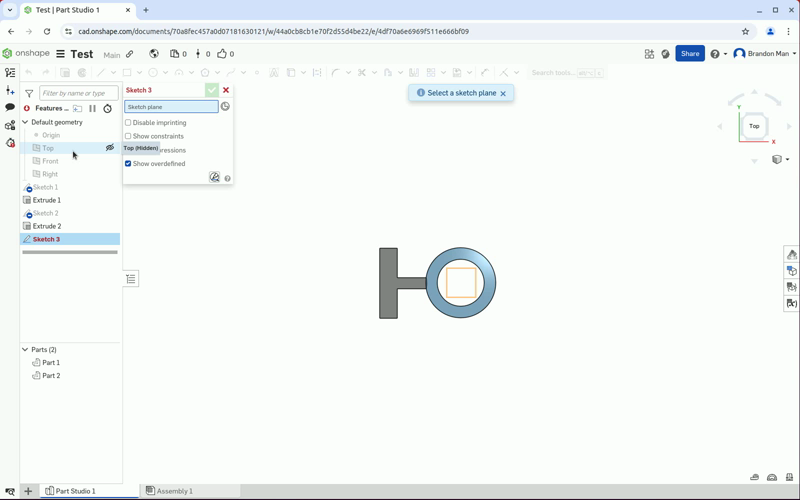
click(73, 150)
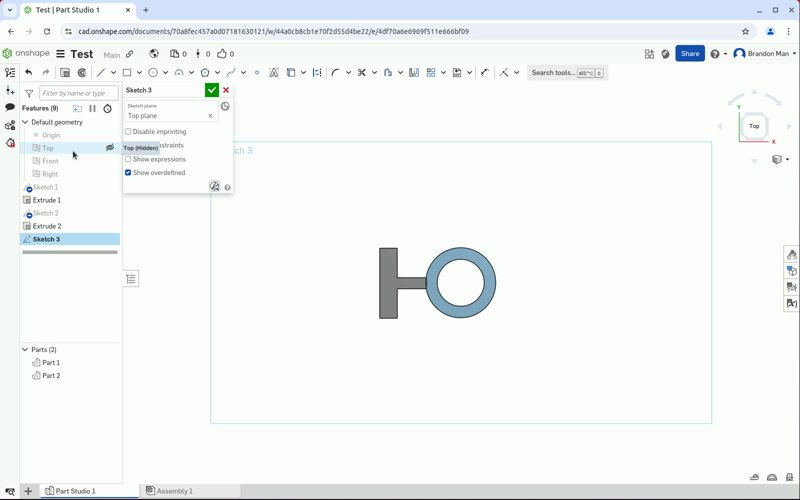
mouse_move(73, 352)
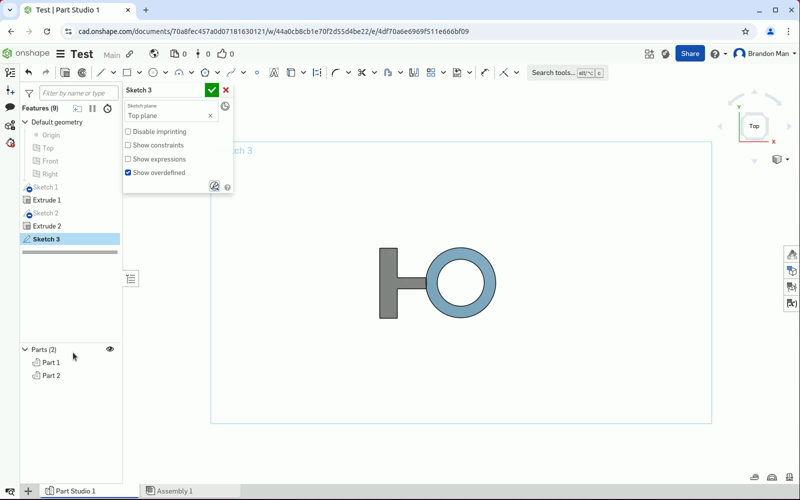
key(y)
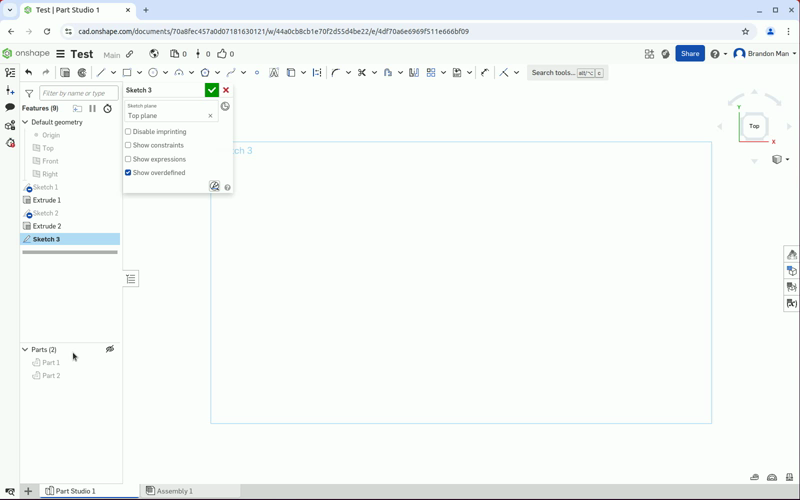
key(l)
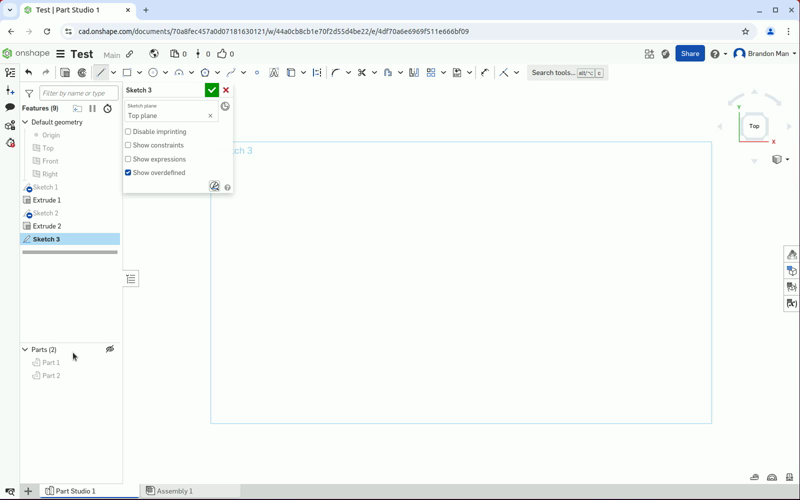
key_down(shift)
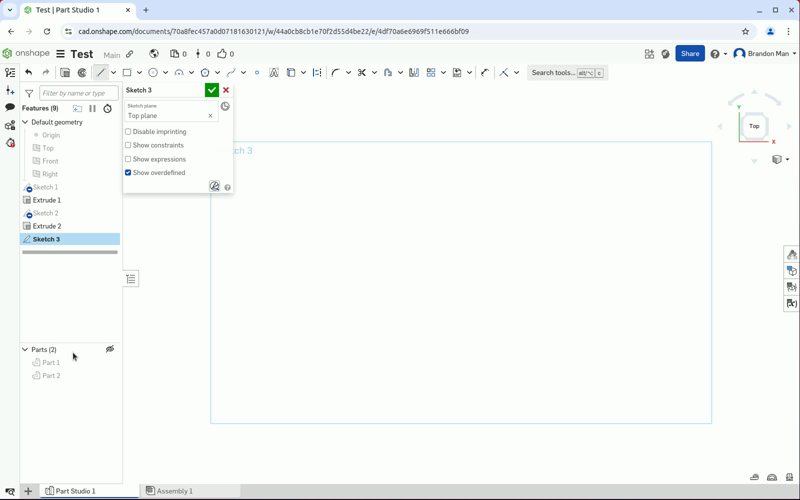
mouse_move(397, 318)
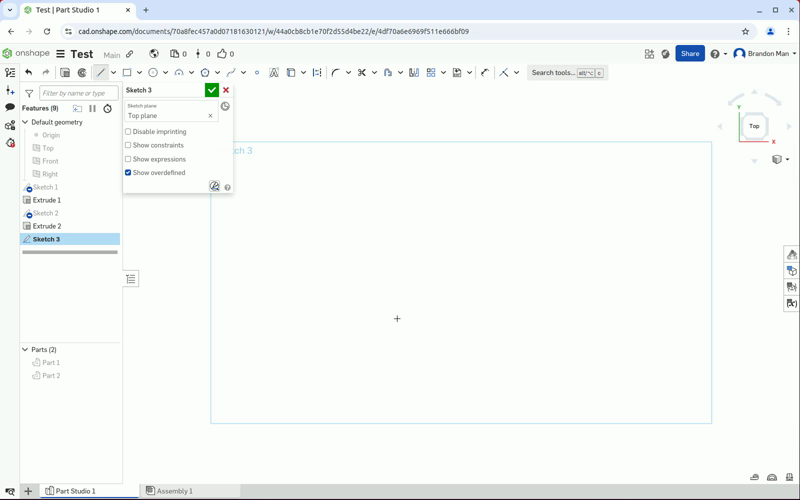
click(397, 318)
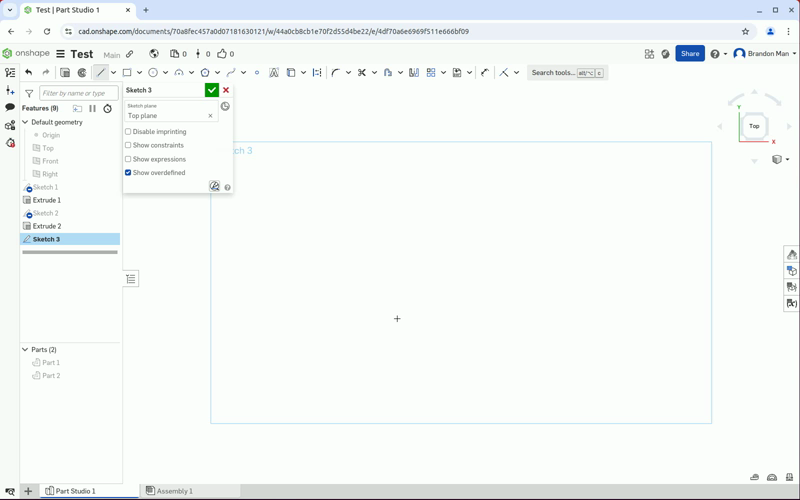
key_up(shift)
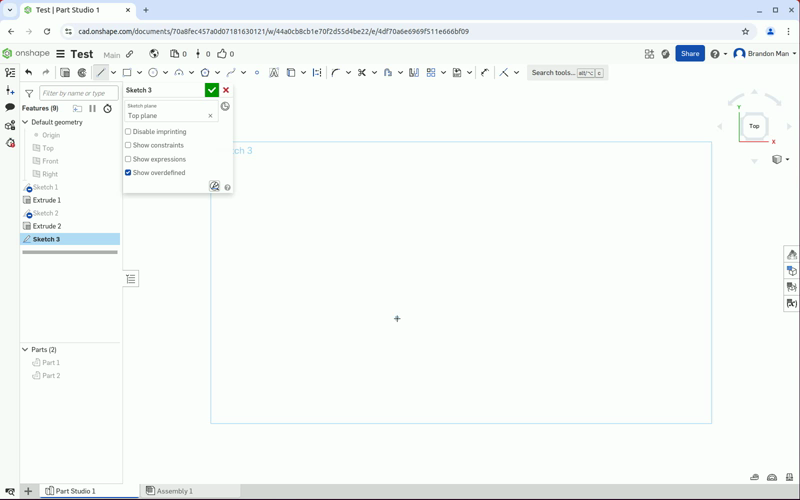
key_down(shift)
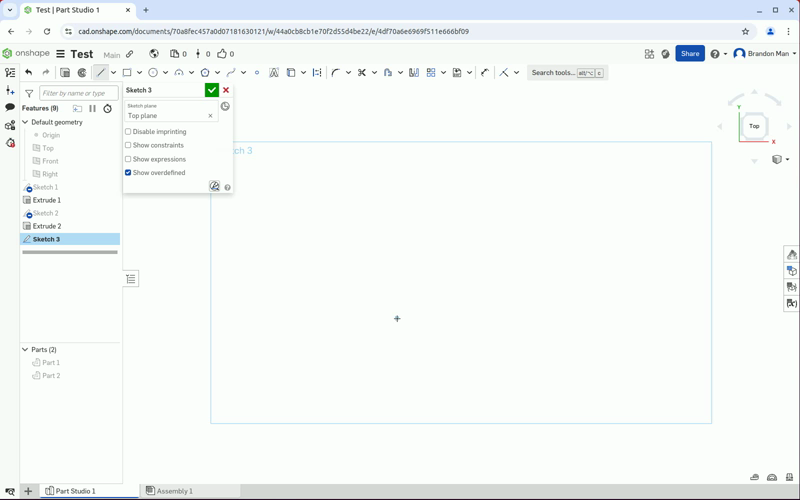
mouse_move(461, 318)
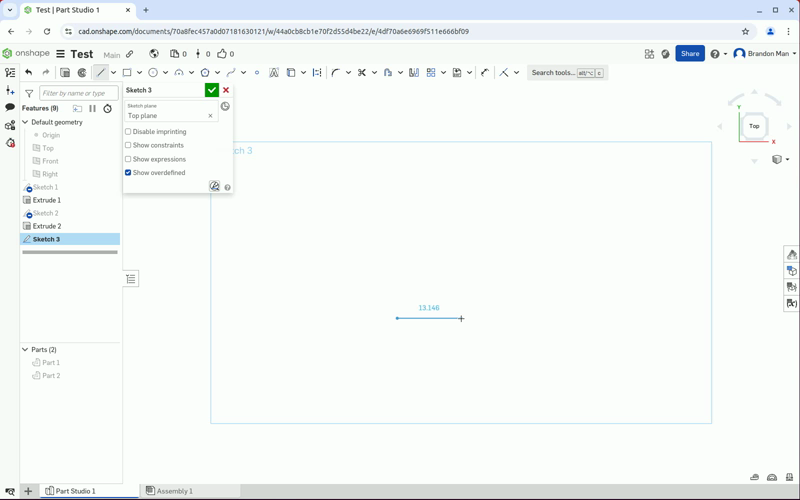
click(461, 318)
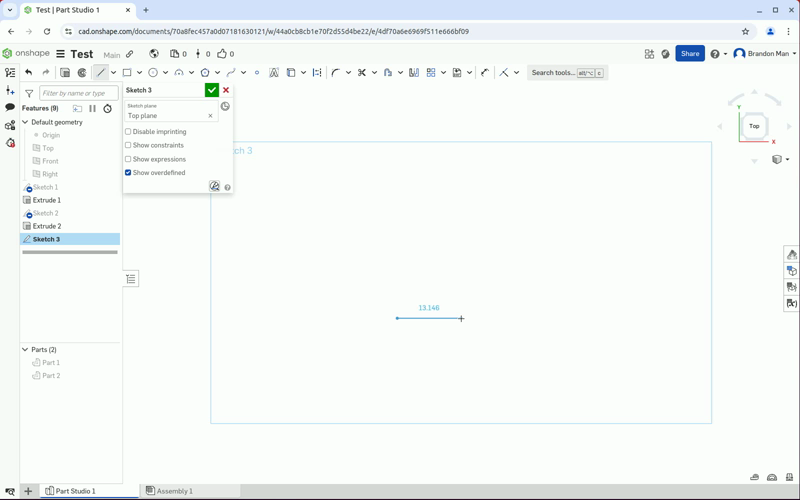
key_up(shift)
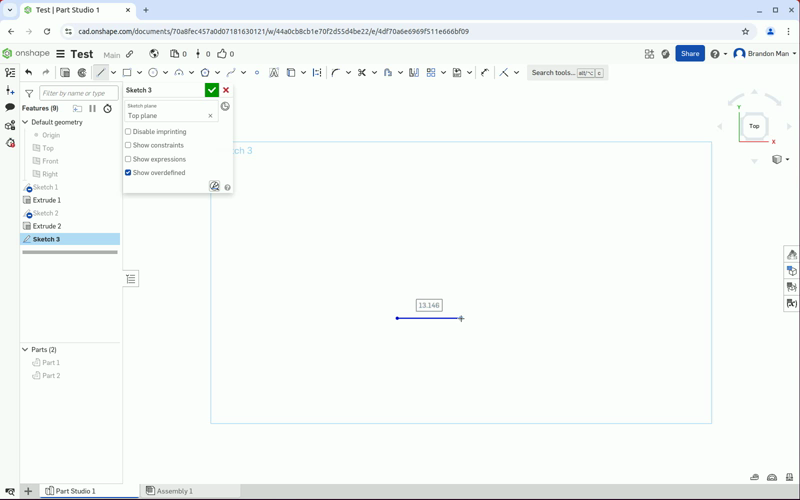
key(esc)
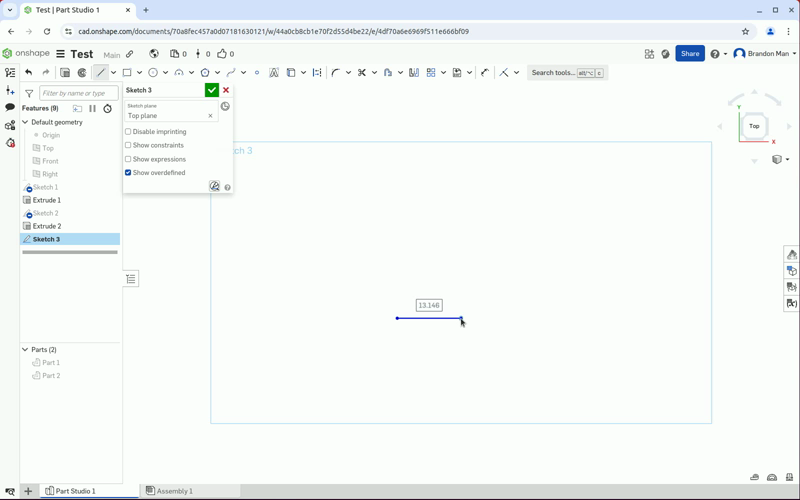
key(a)
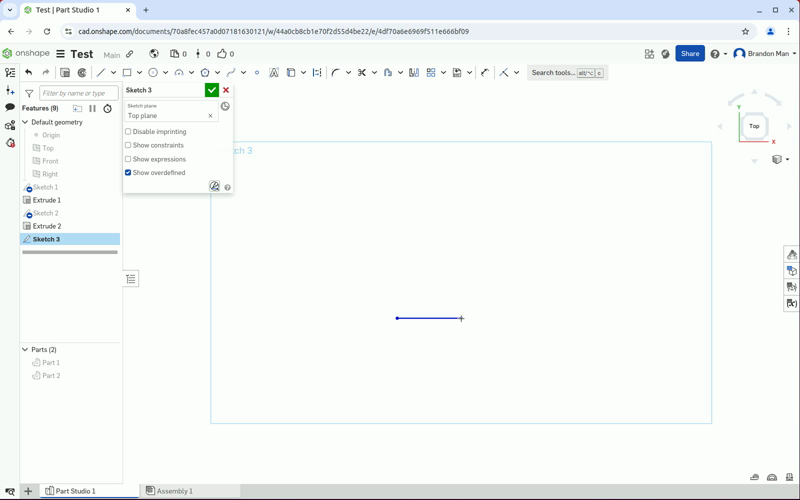
mouse_move(461, 318)
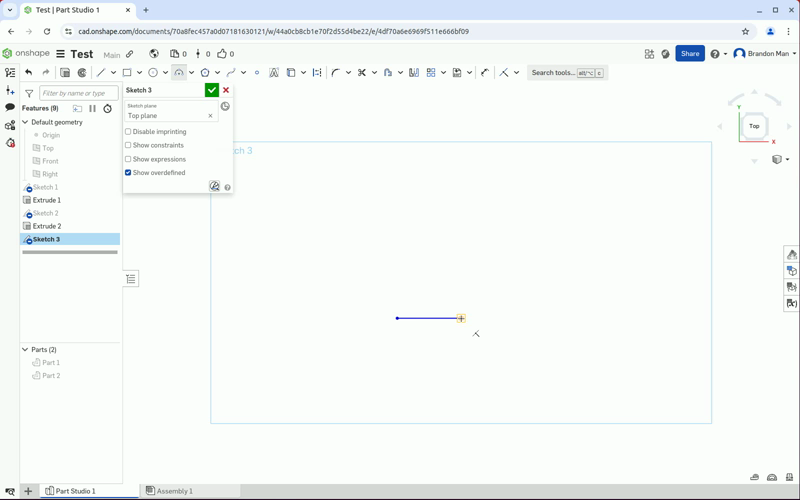
click(461, 318)
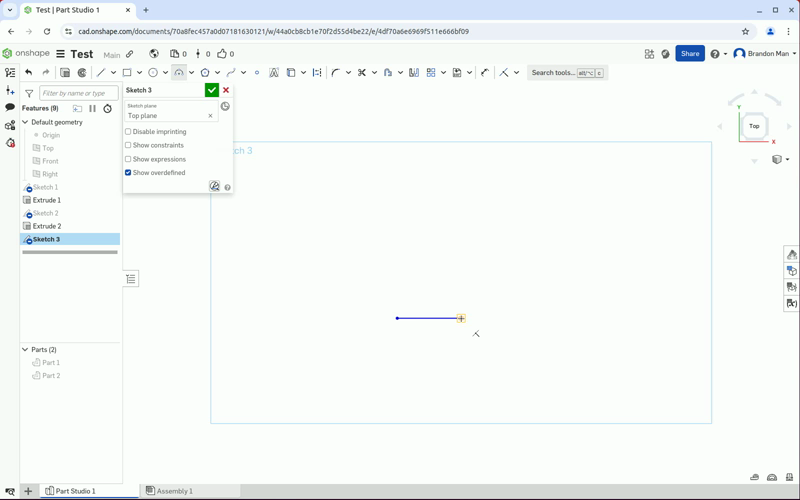
key_down(shift)
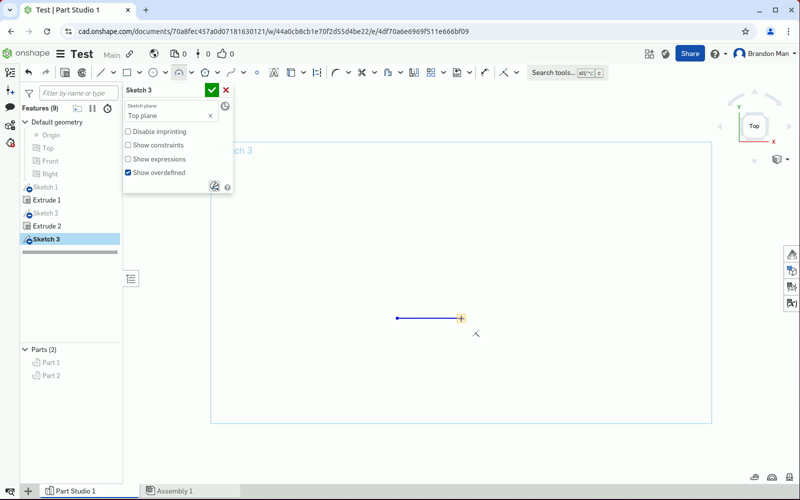
mouse_move(426, 288)
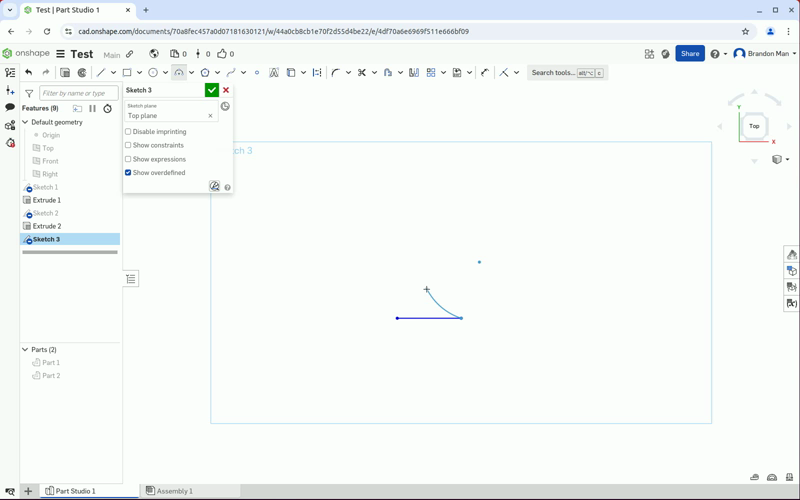
click(426, 288)
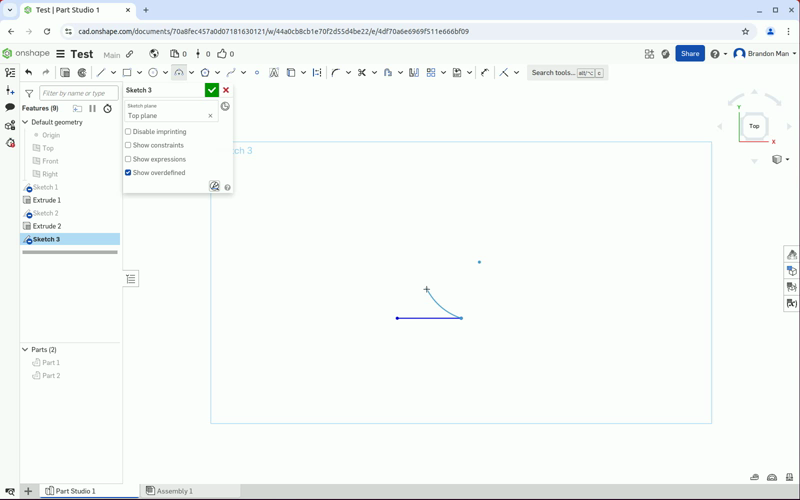
mouse_move(438, 309)
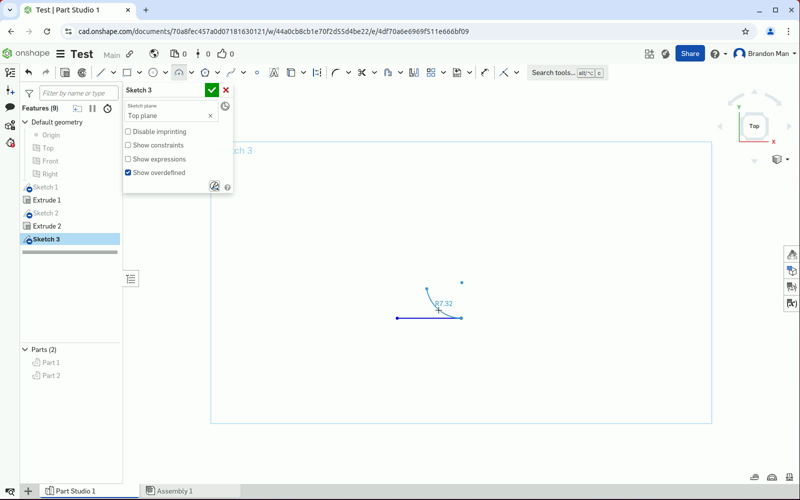
click(438, 309)
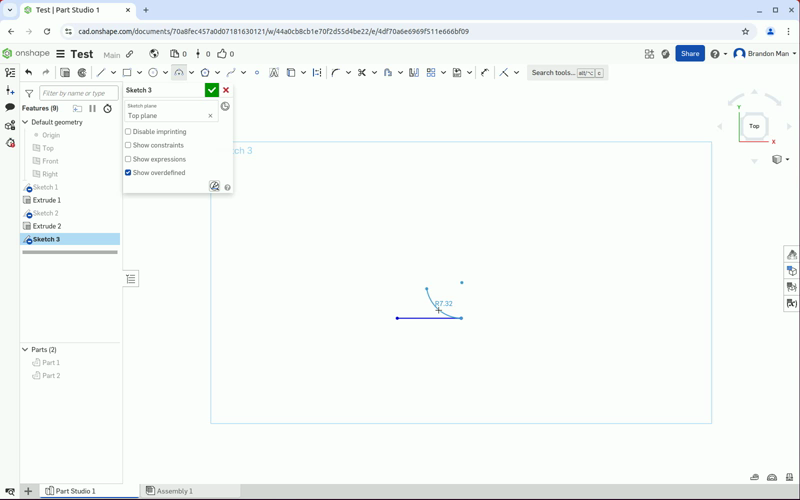
key_up(shift)
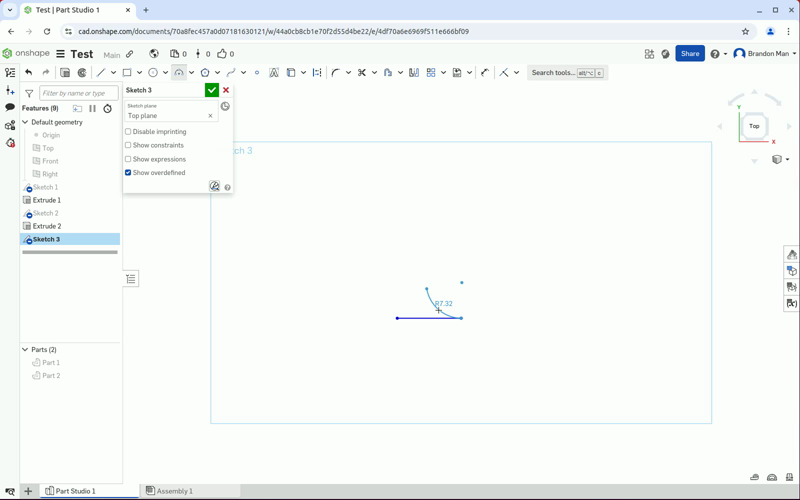
key(esc)
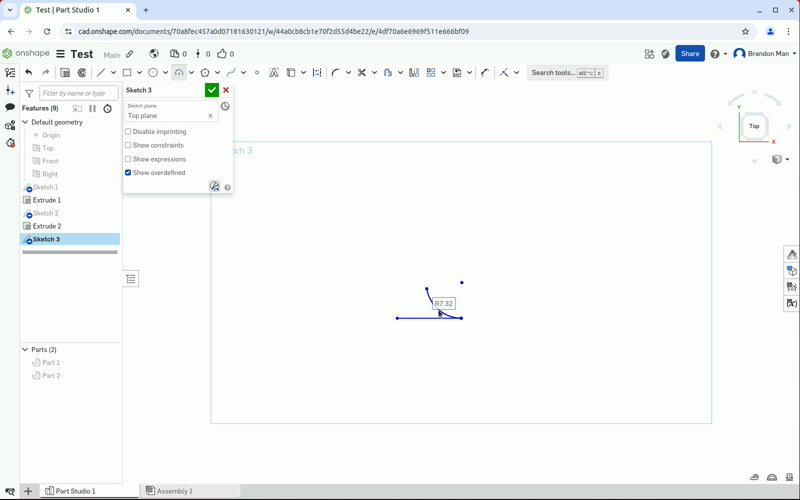
key(l)
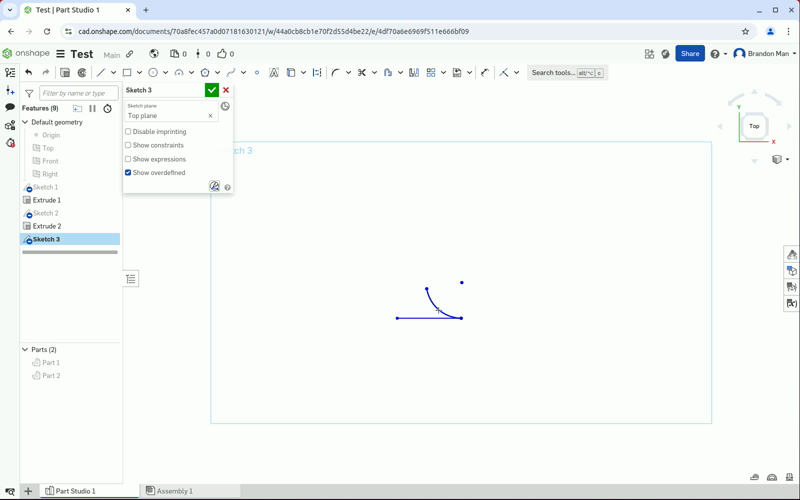
mouse_move(426, 288)
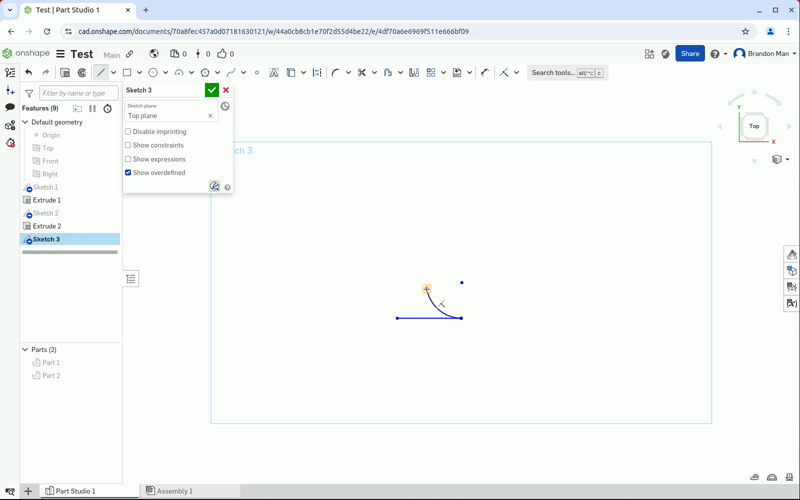
click(426, 288)
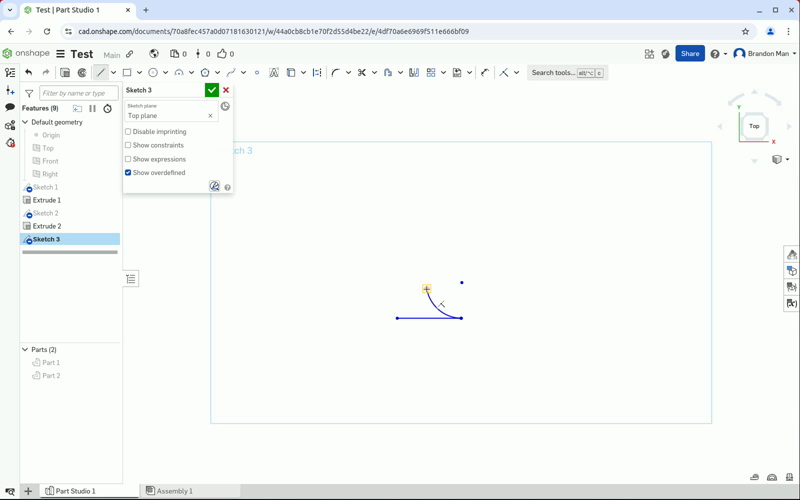
key_down(shift)
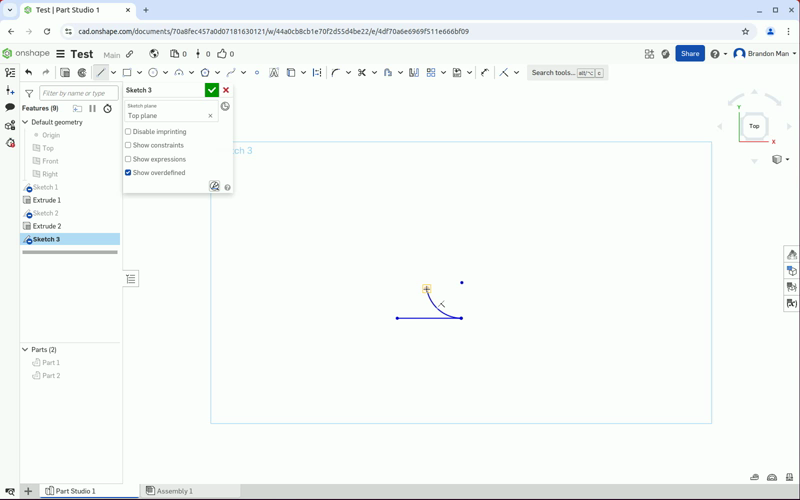
mouse_move(456, 288)
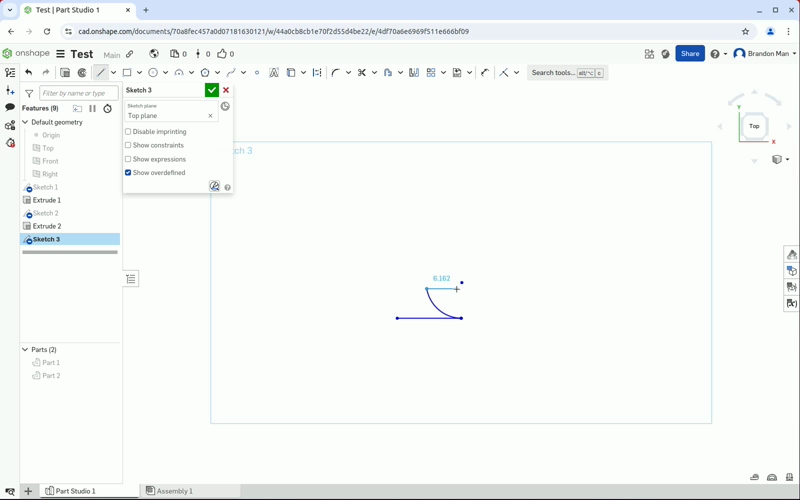
mouse_move(397, 288)
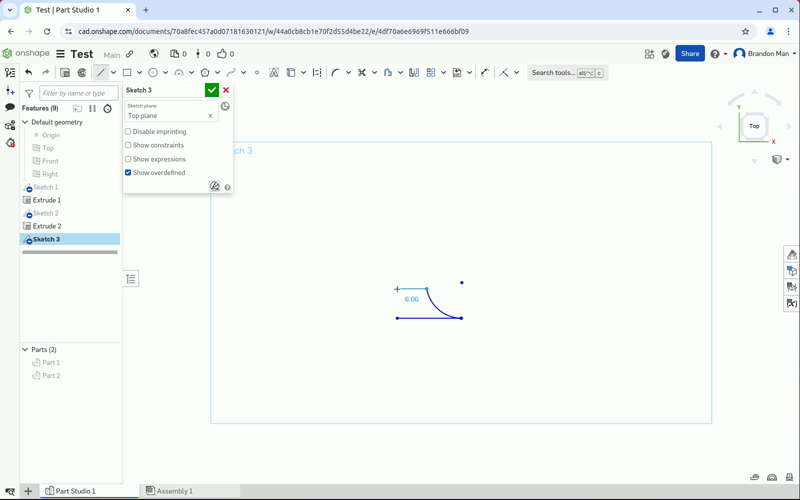
click(397, 288)
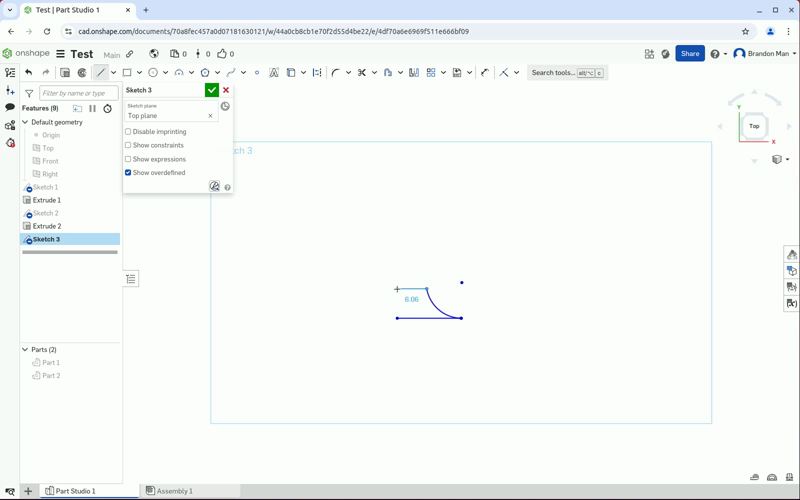
key_up(shift)
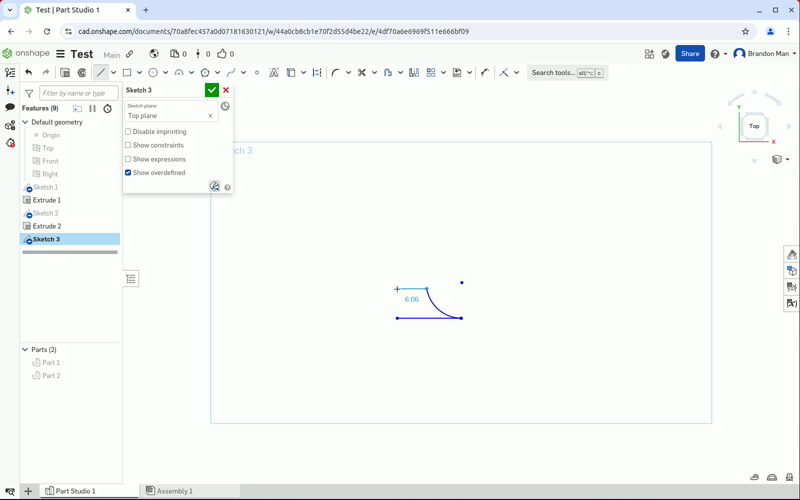
mouse_move(427, 288)
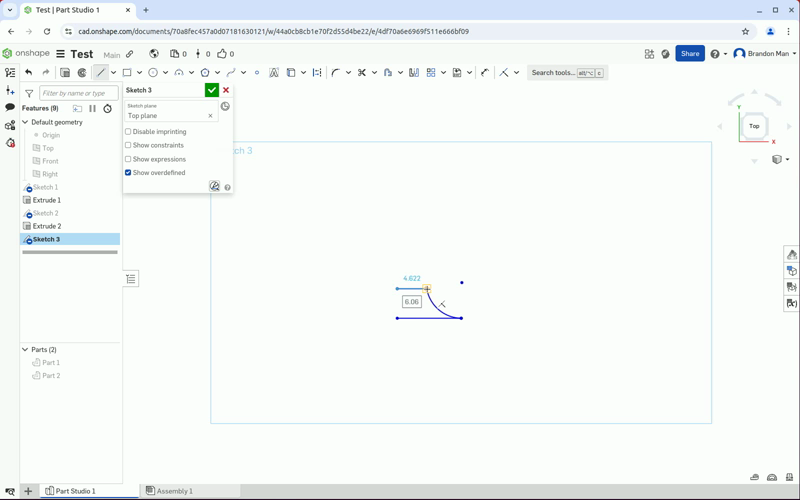
key_down(shift)
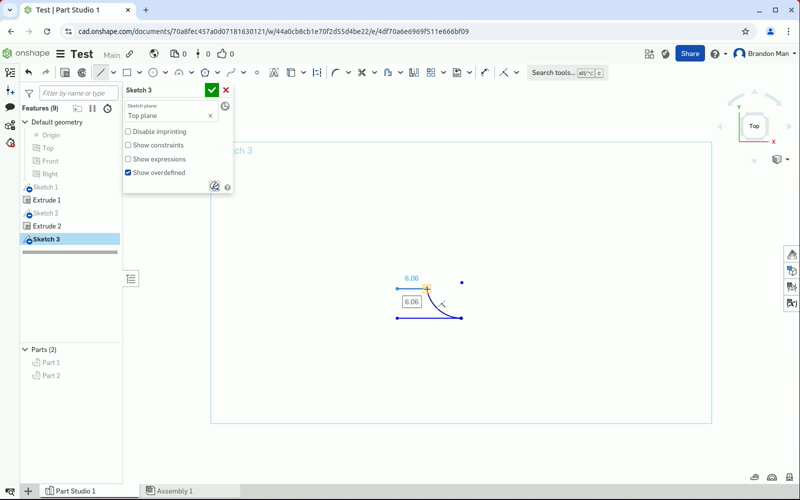
mouse_move(397, 318)
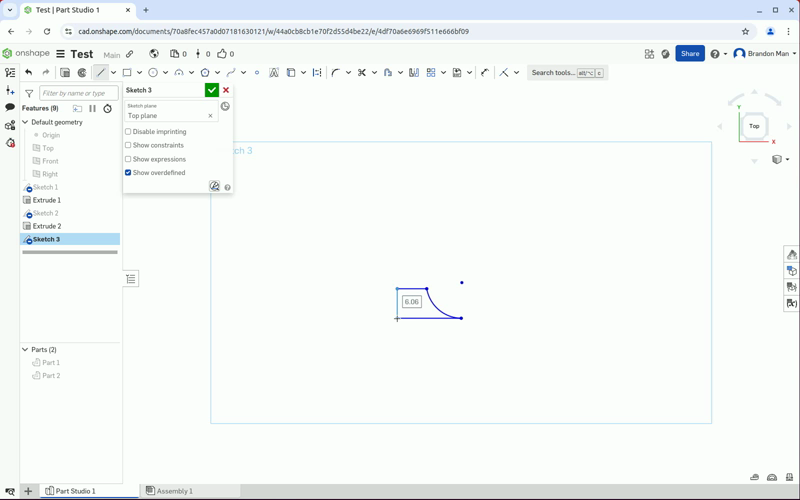
key_up(shift)
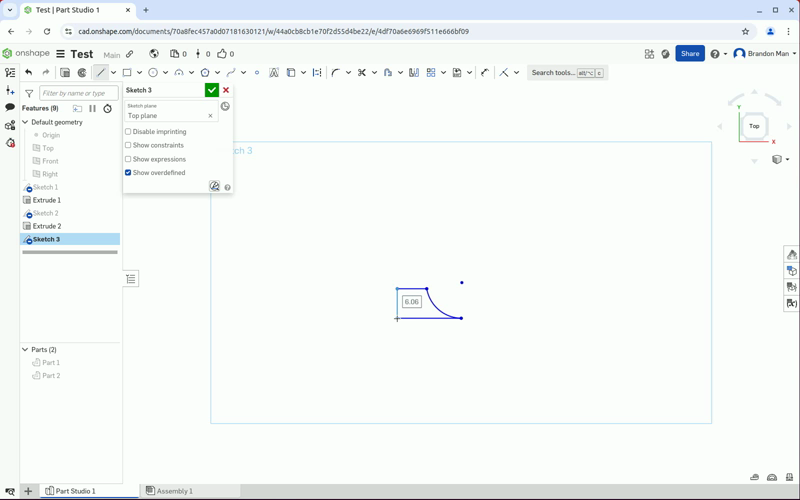
click(397, 318)
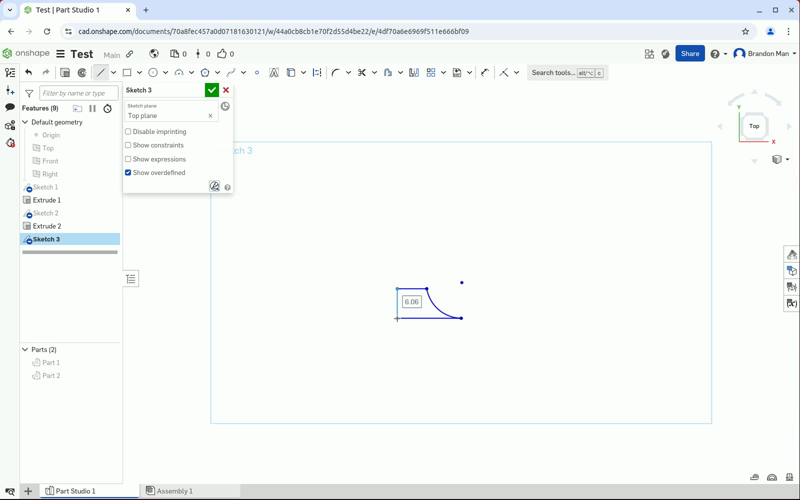
key(esc)
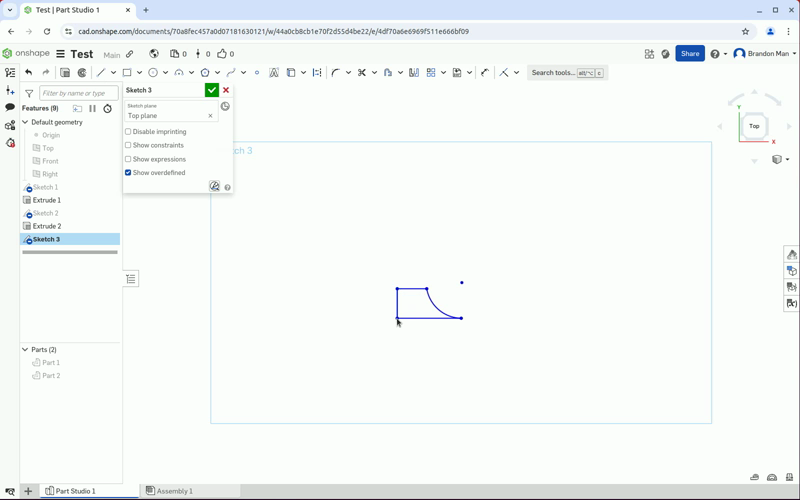
mouse_move(427, 313)
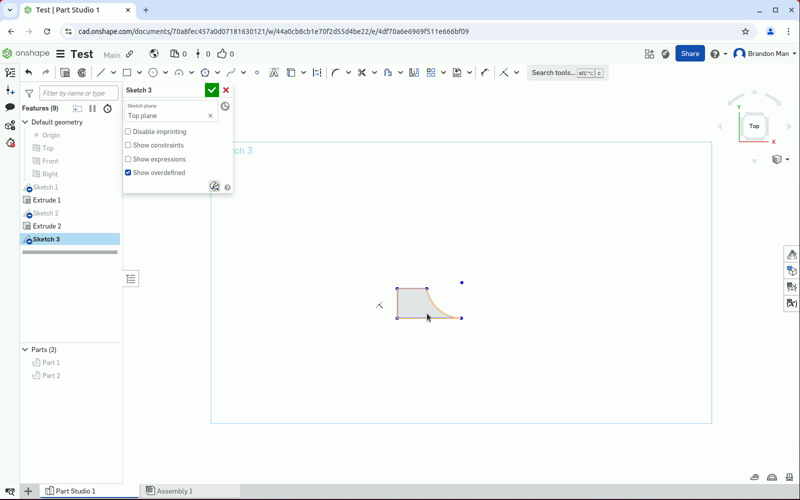
scroll(6)
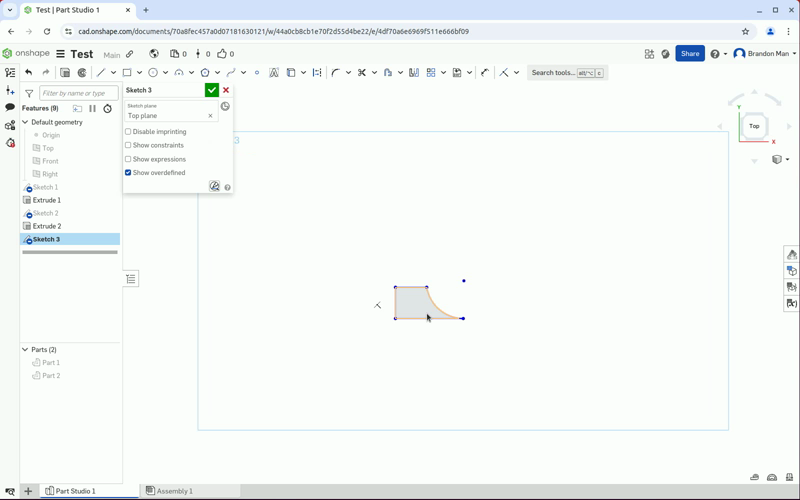
scroll(6)
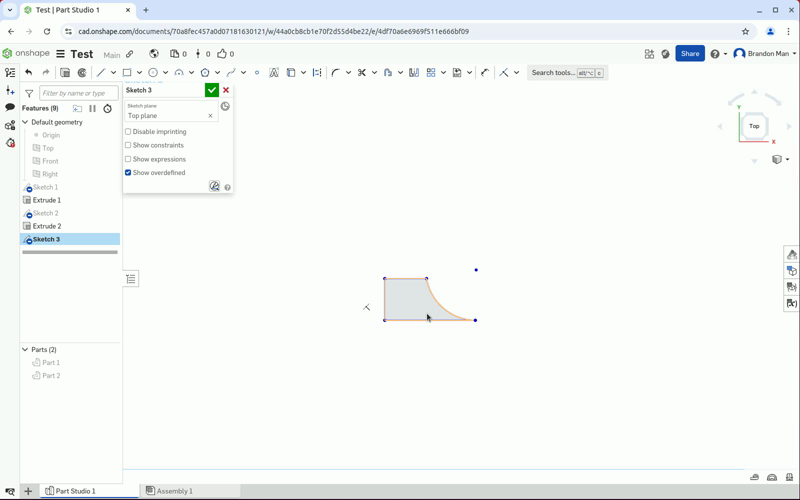
scroll(6)
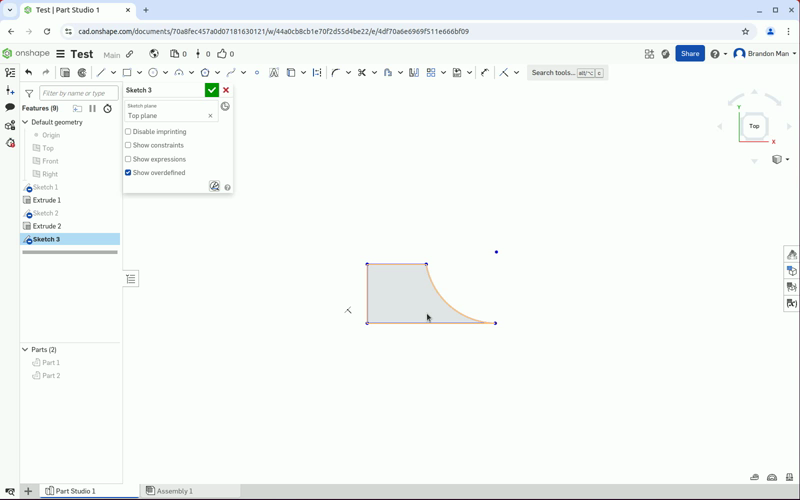
scroll(6)
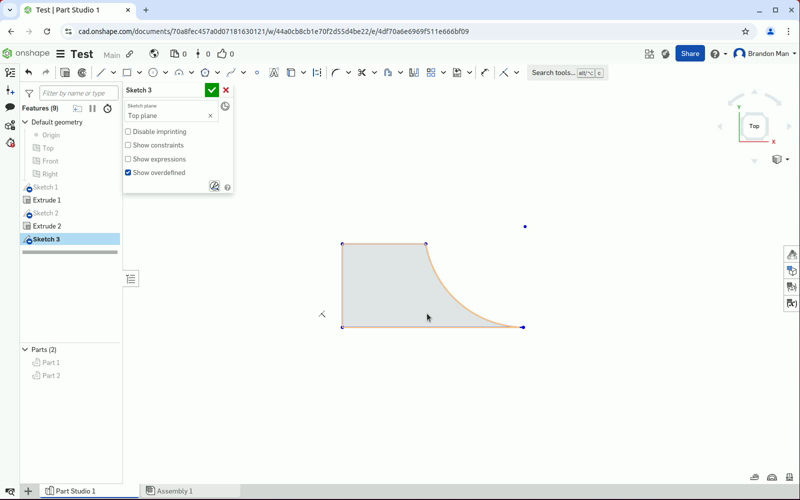
scroll(6)
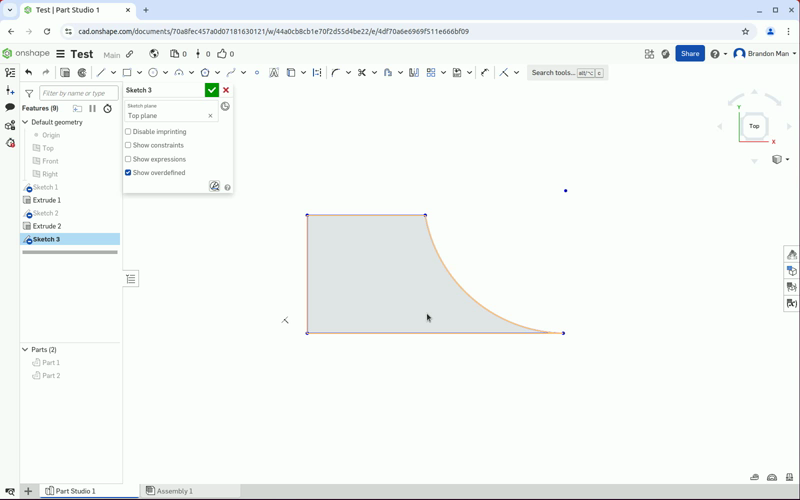
scroll(6)
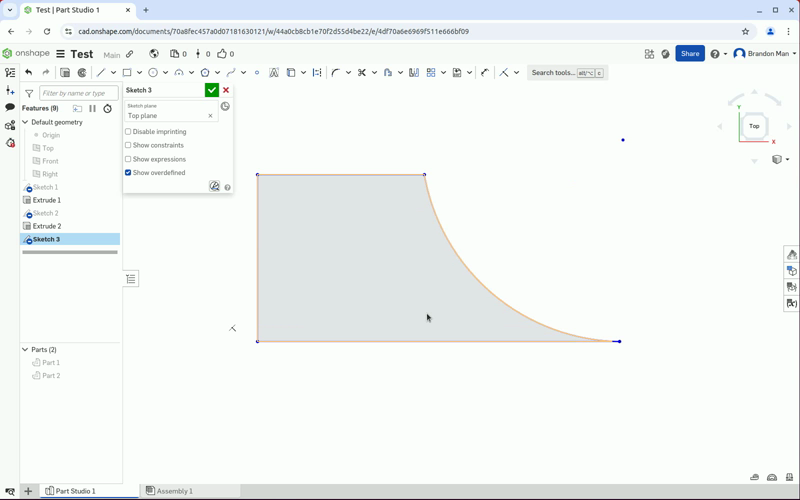
scroll(6)
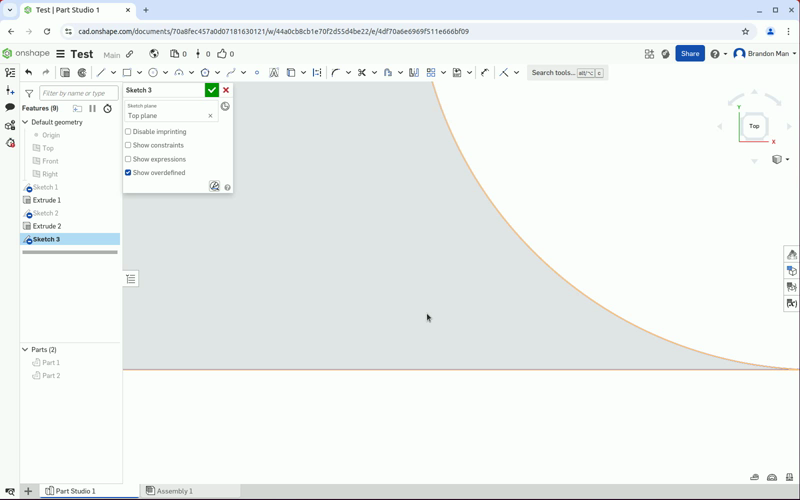
click(427, 313)
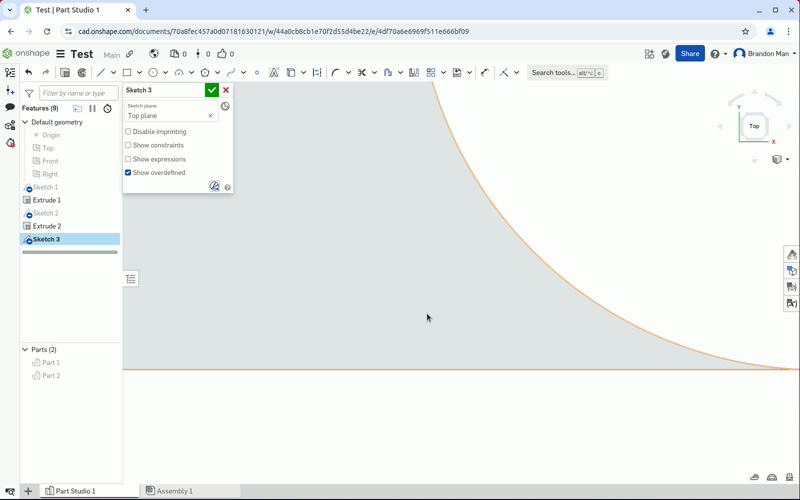
scroll(-6)
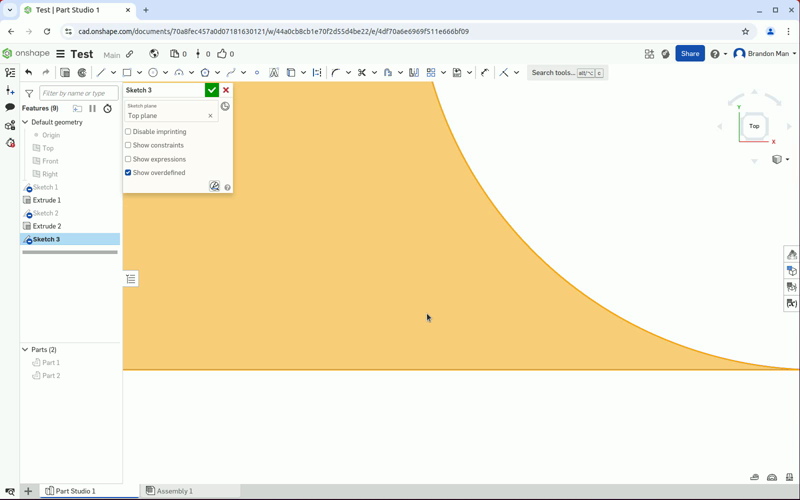
scroll(-6)
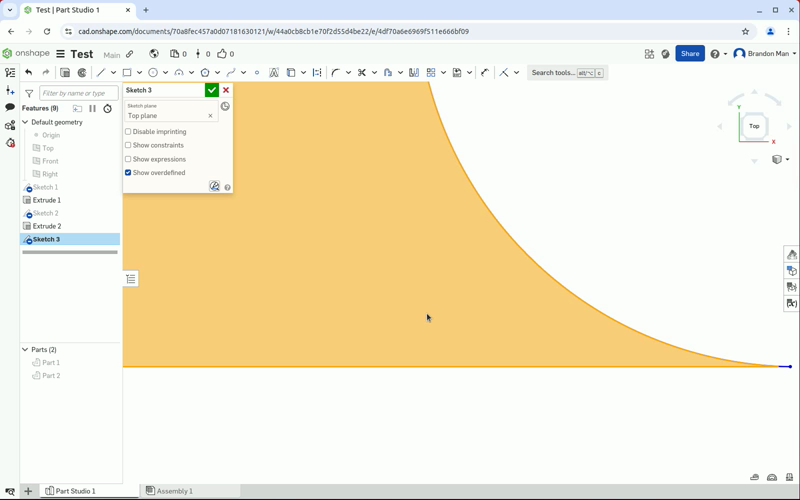
scroll(-6)
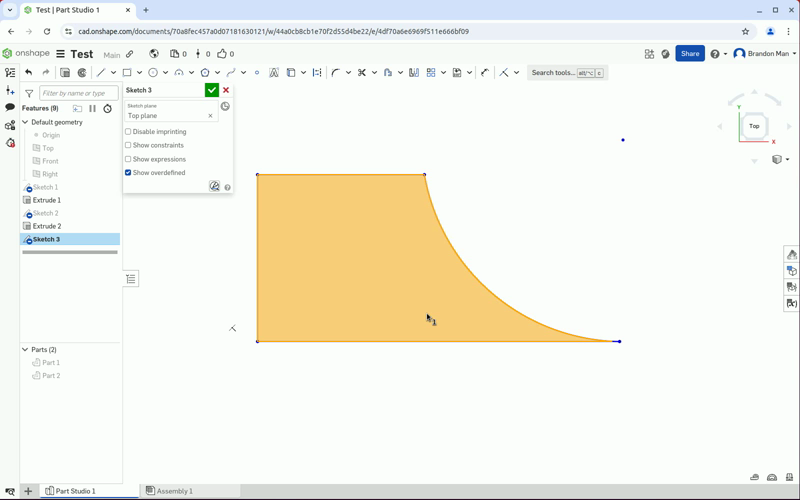
scroll(-6)
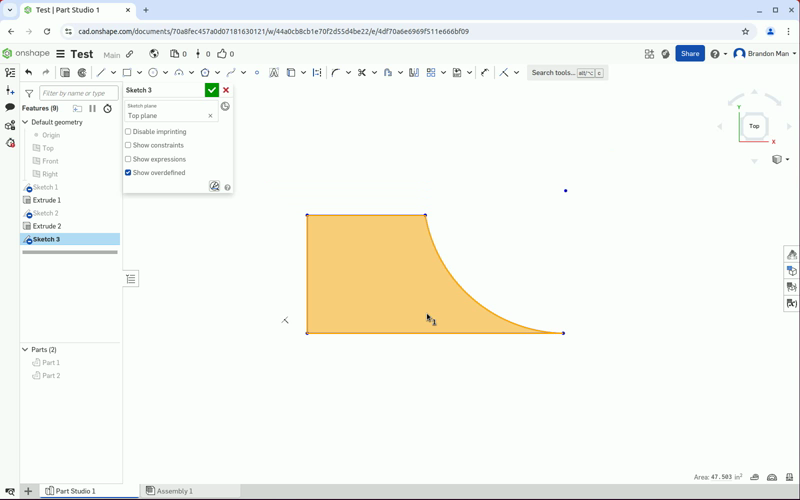
scroll(-6)
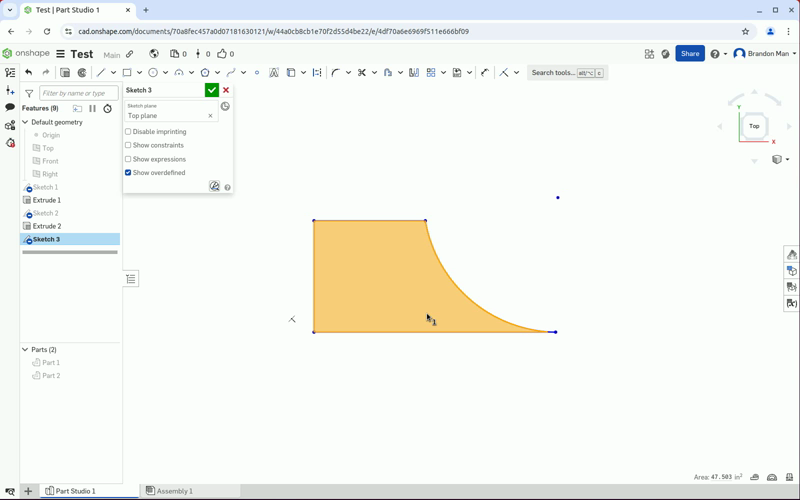
scroll(-6)
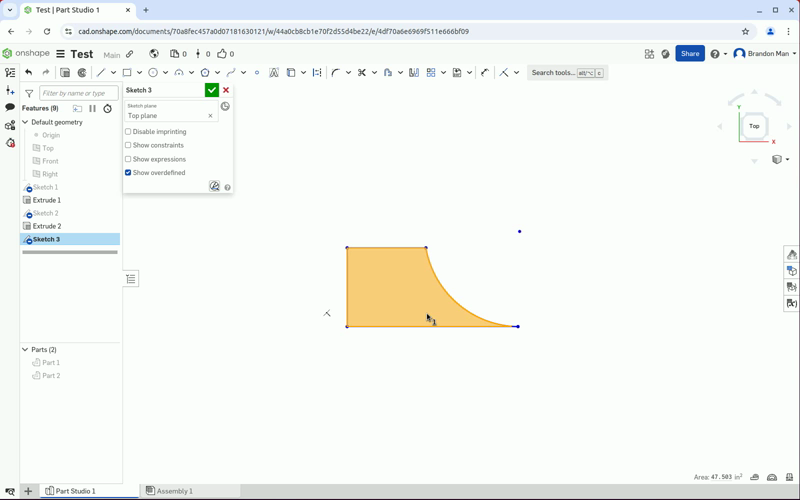
scroll(-6)
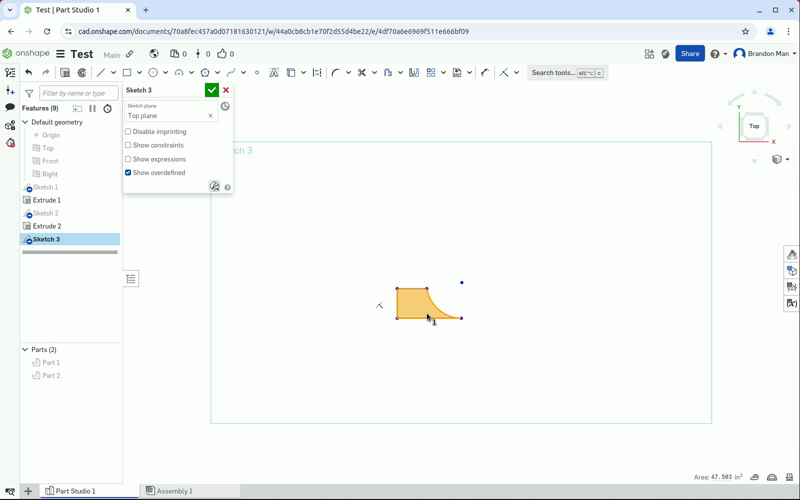
mouse_move(73, 352)
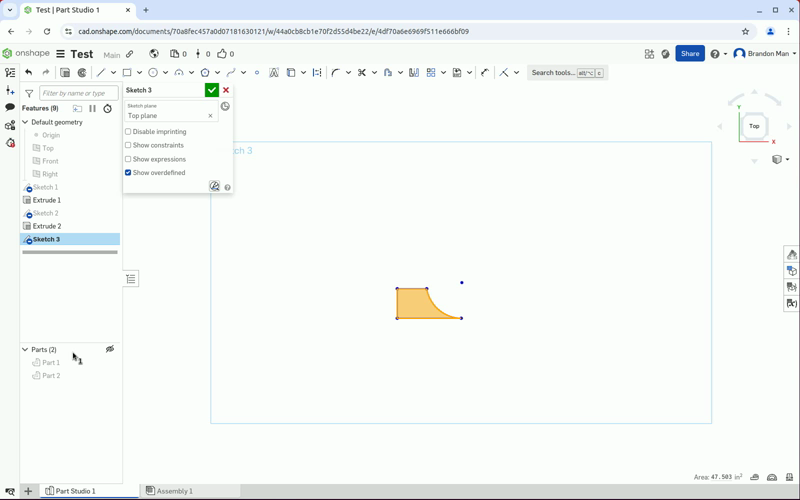
key(shift+y)
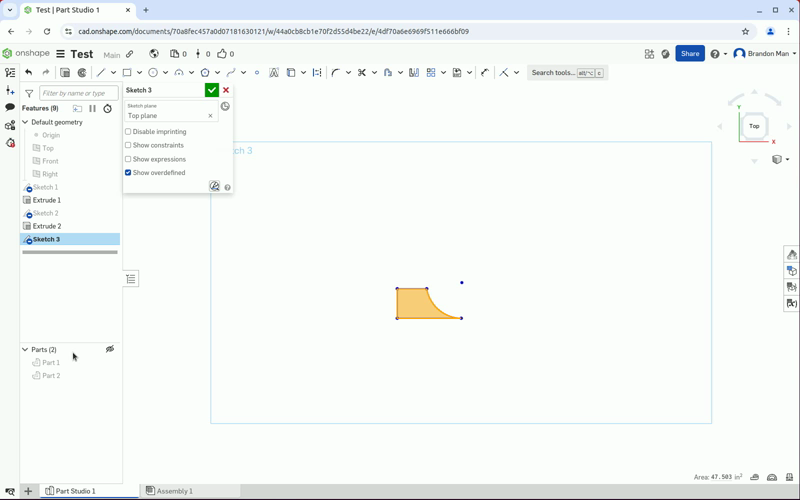
key(shift+e)
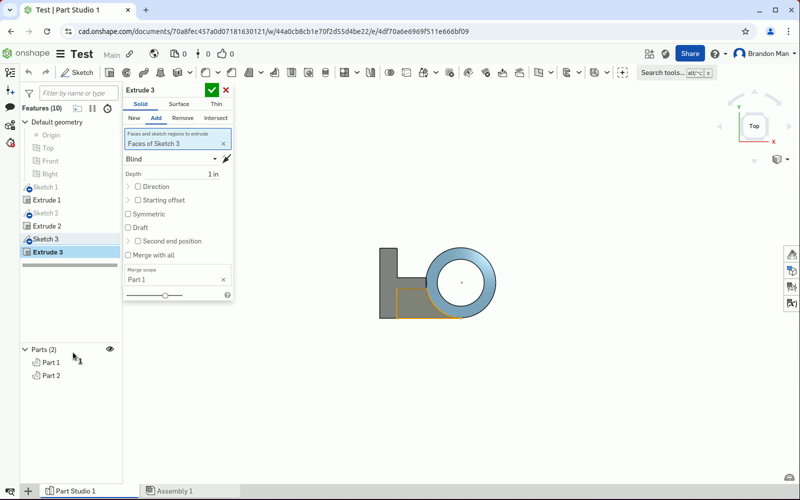
mouse_move(143, 106)
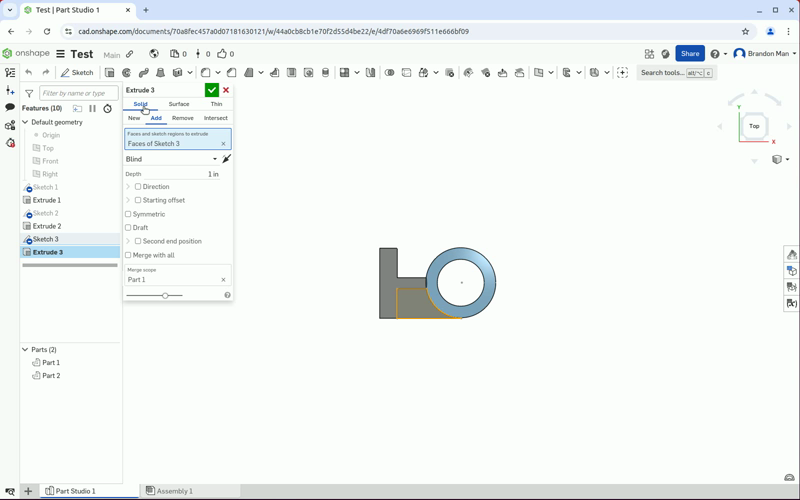
click(143, 106)
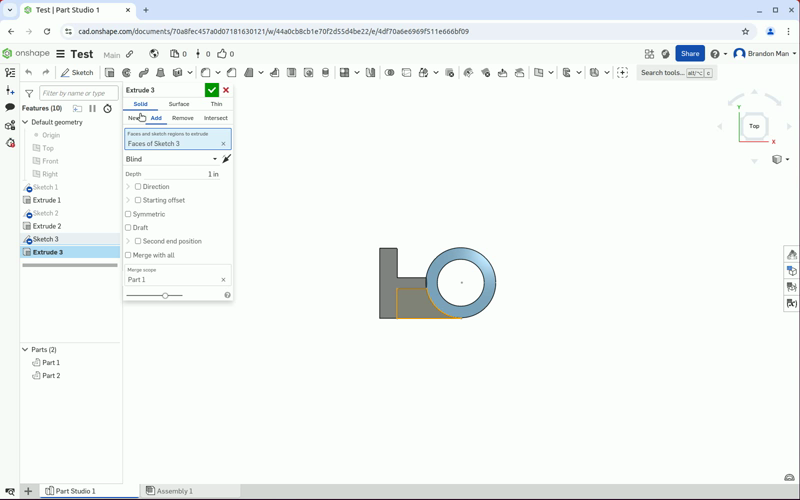
mouse_move(137, 120)
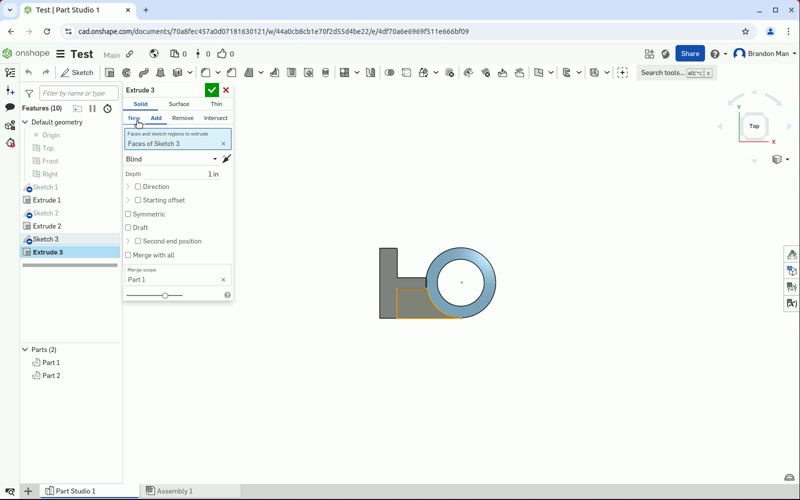
click(137, 120)
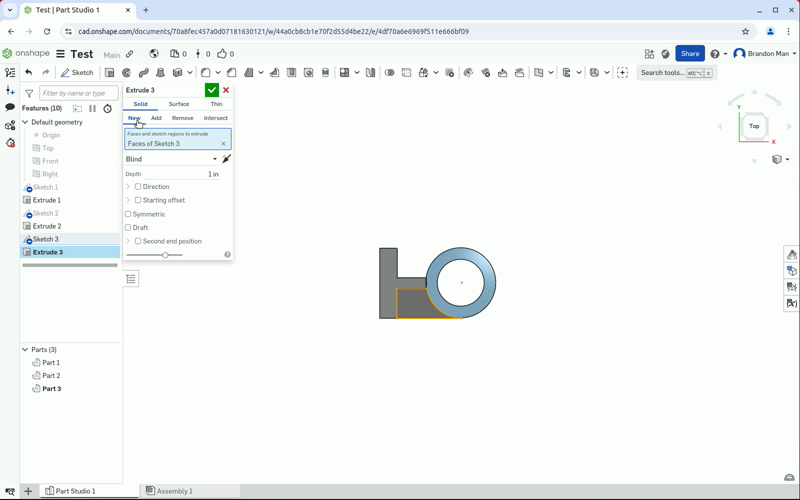
key(tab, 4)
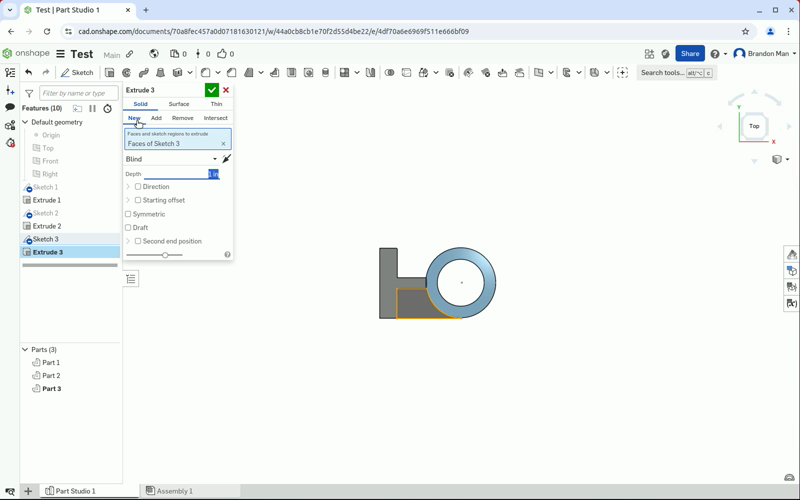
text(-10.591)
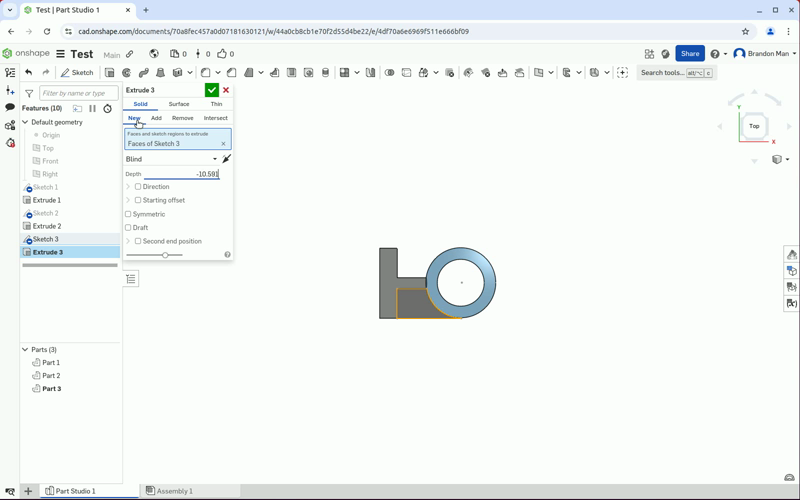
key(enter)
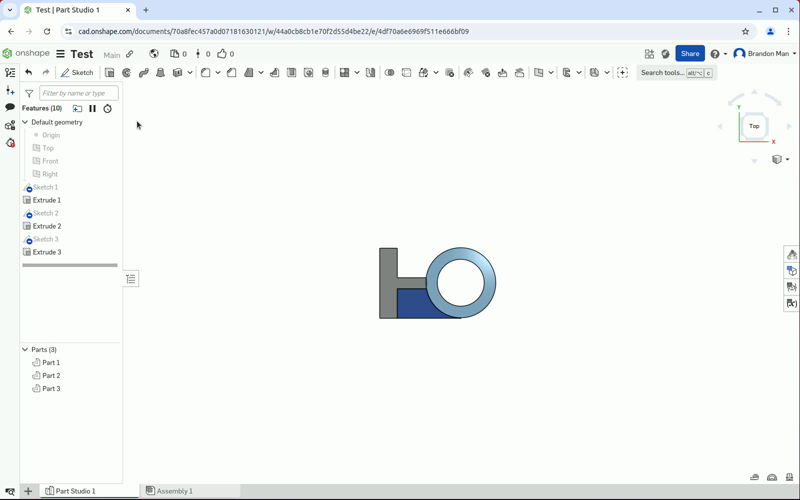
key(shift+h)
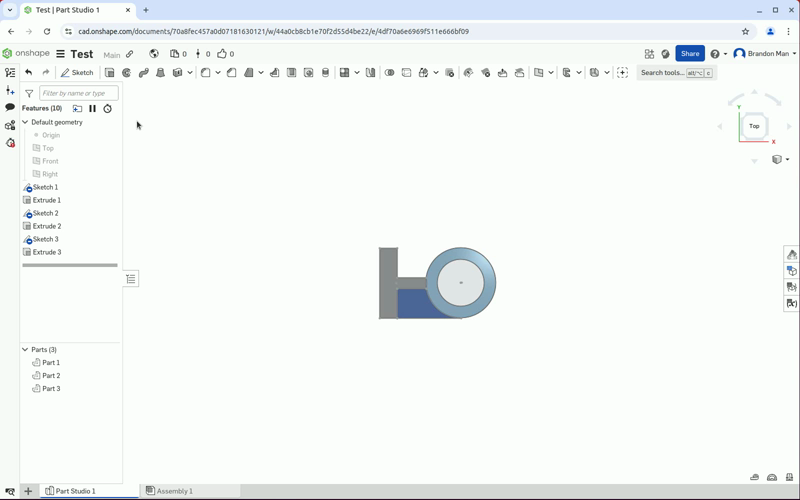
key(shift+h)
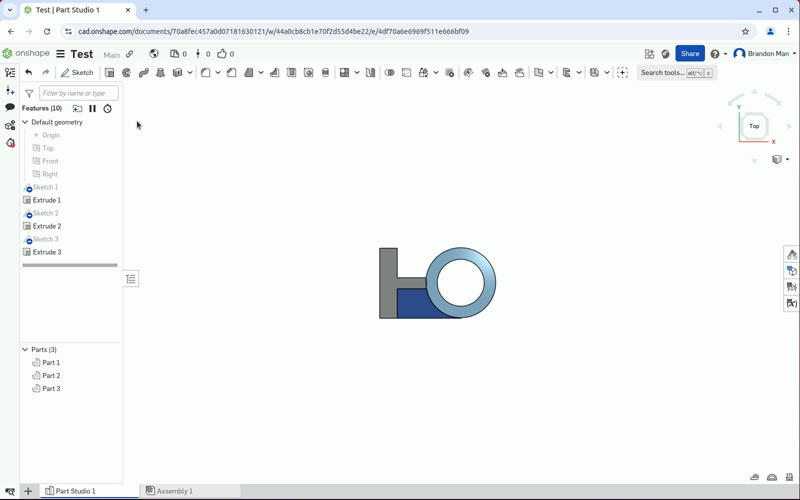
mouse_move(73, 189)
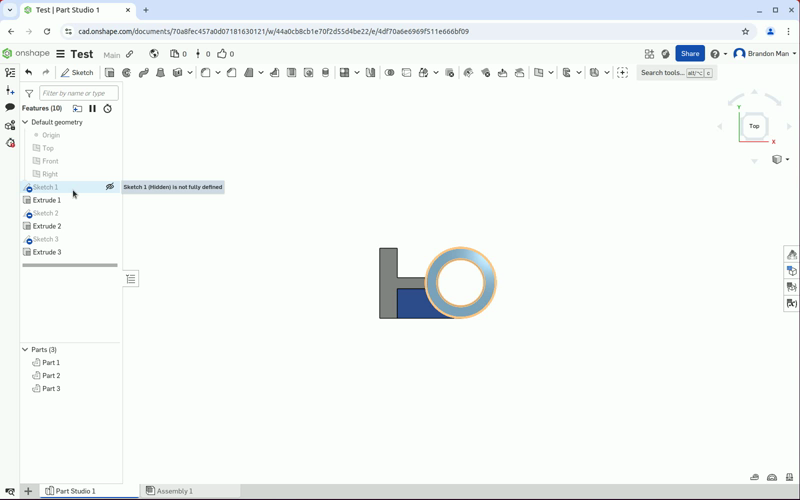
click(73, 189)
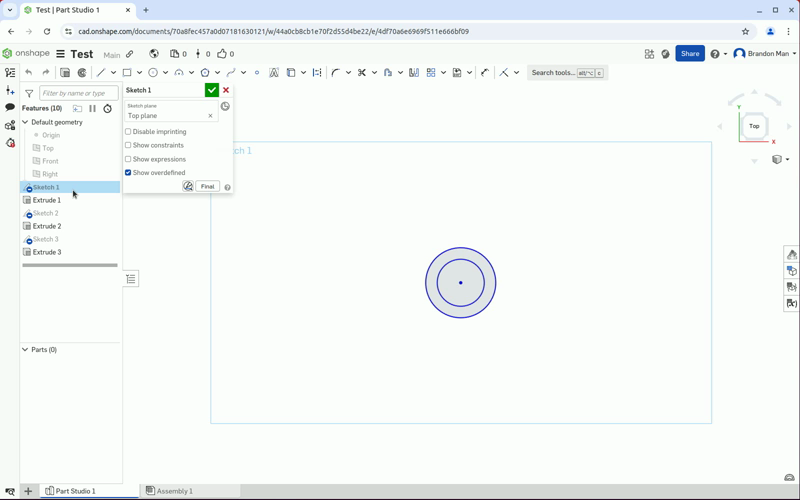
mouse_move(229, 92)
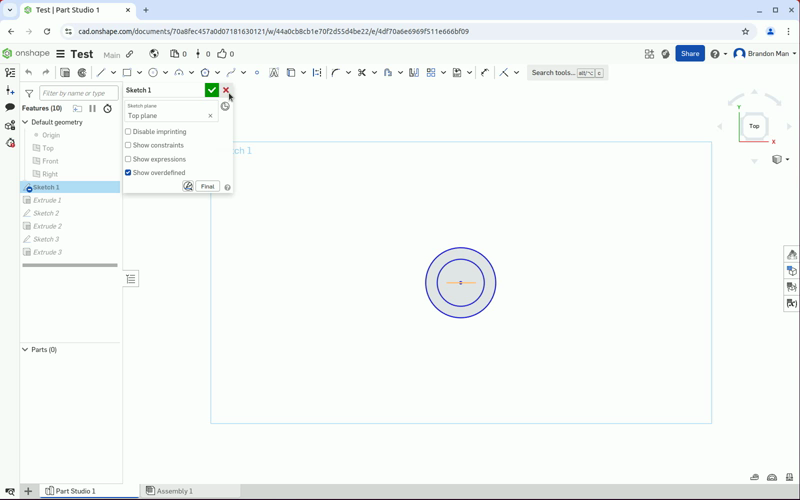
click(229, 92)
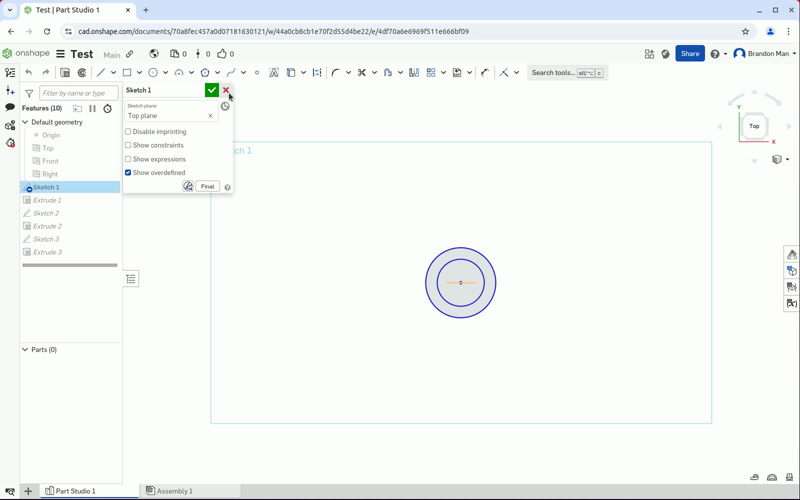
key(shift+s)
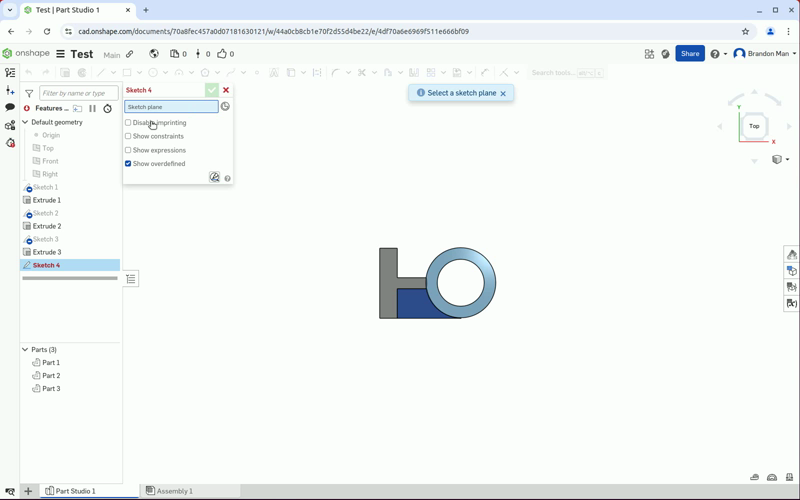
mouse_move(73, 150)
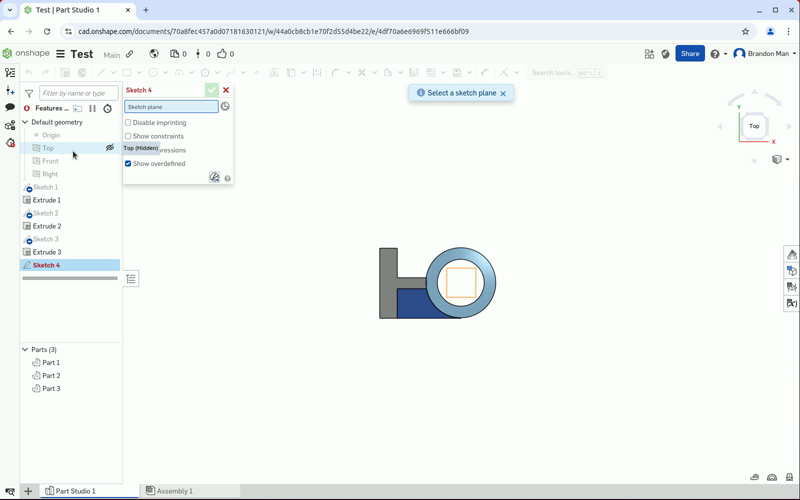
click(73, 150)
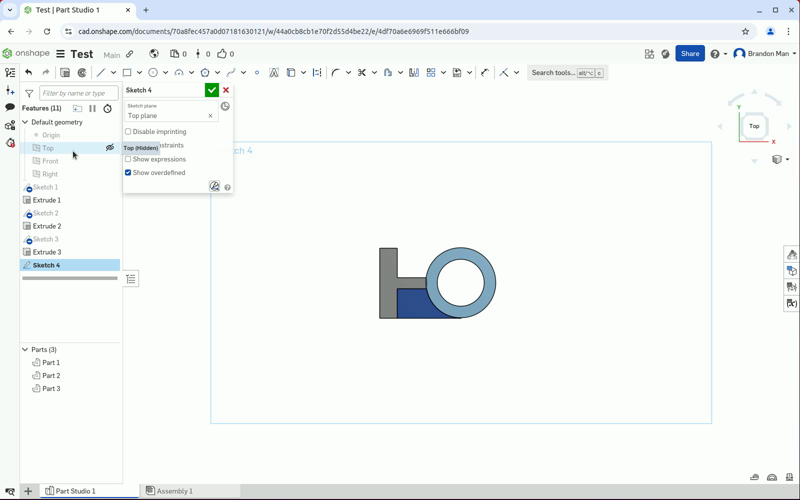
mouse_move(73, 352)
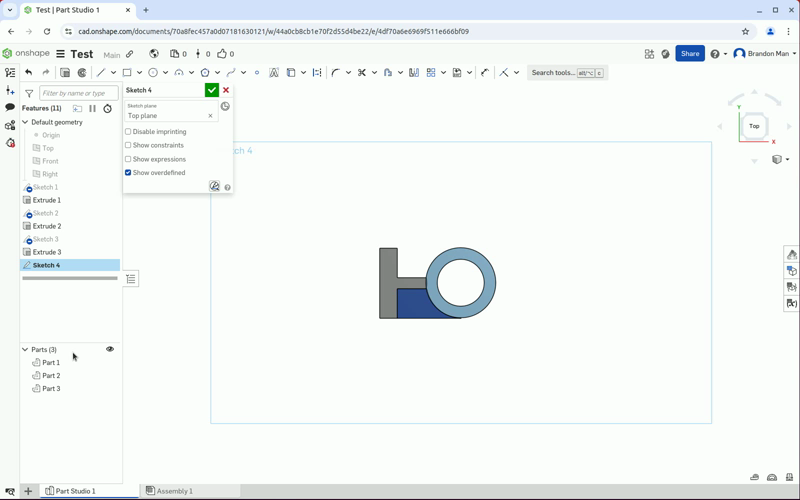
key(y)
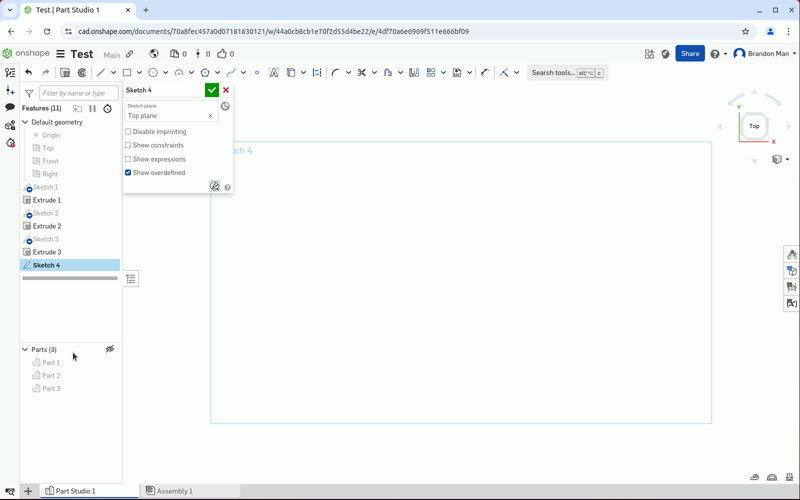
key(l)
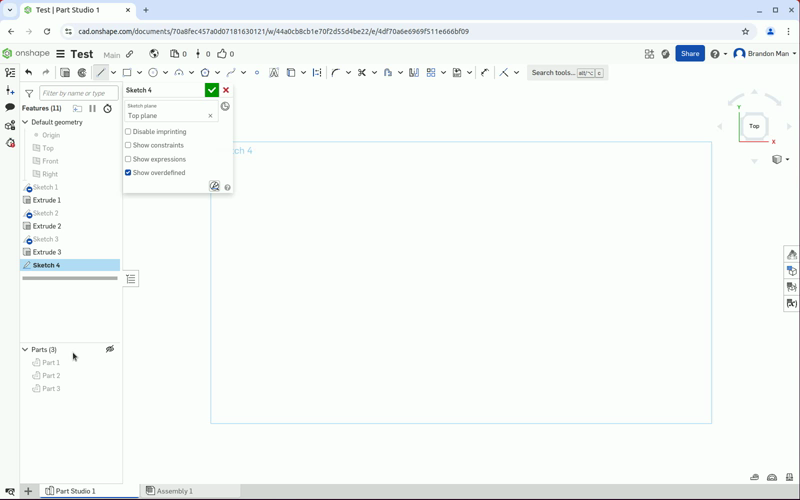
key_down(shift)
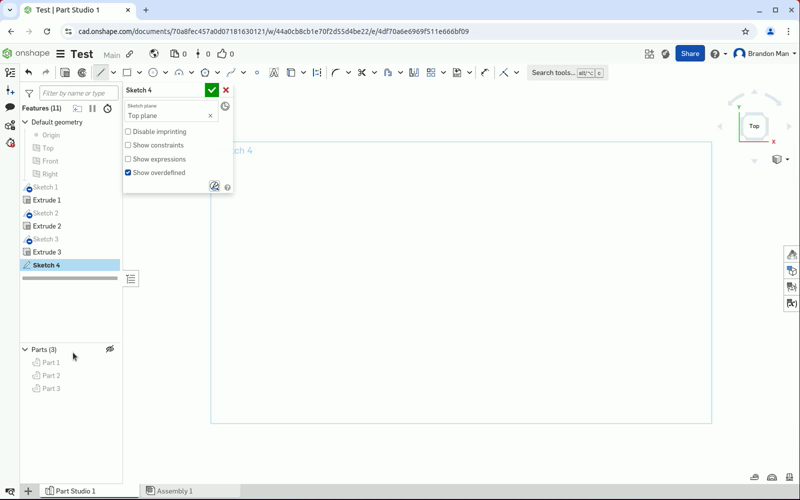
mouse_move(397, 276)
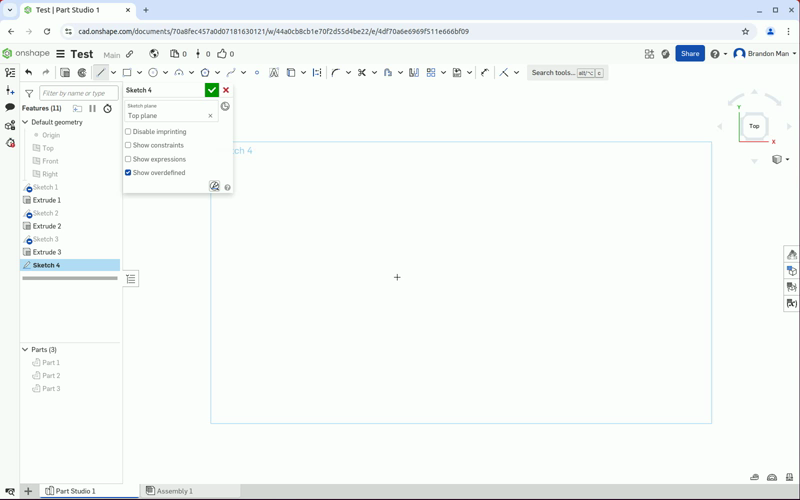
click(397, 276)
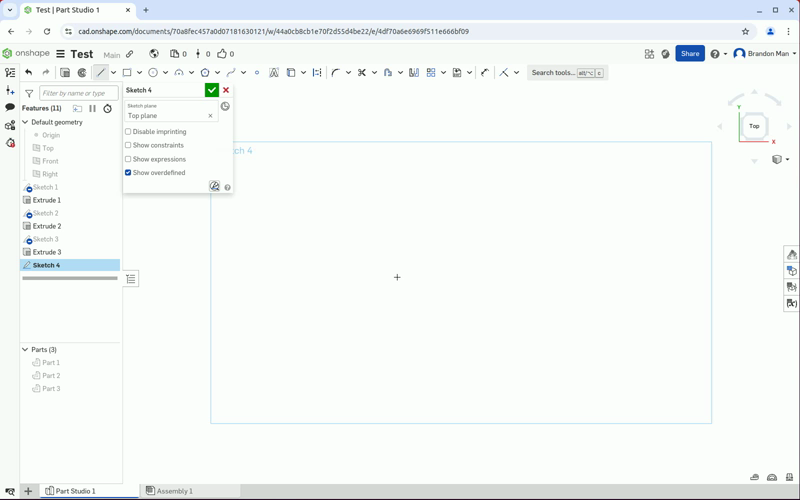
key_up(shift)
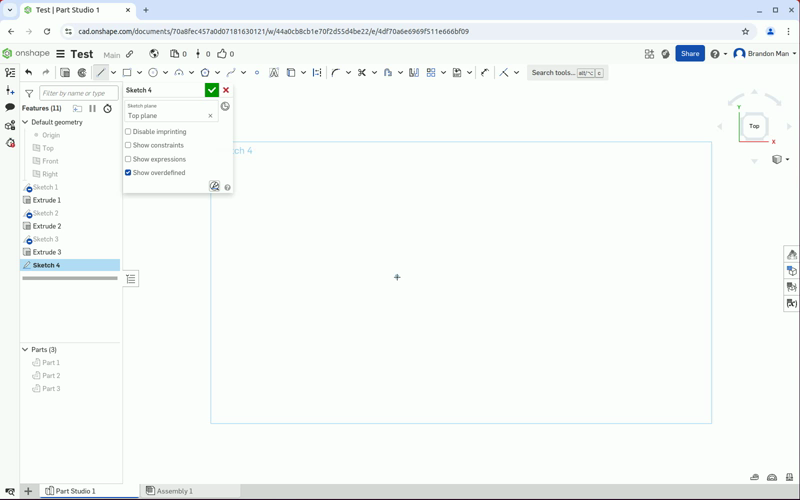
key_down(shift)
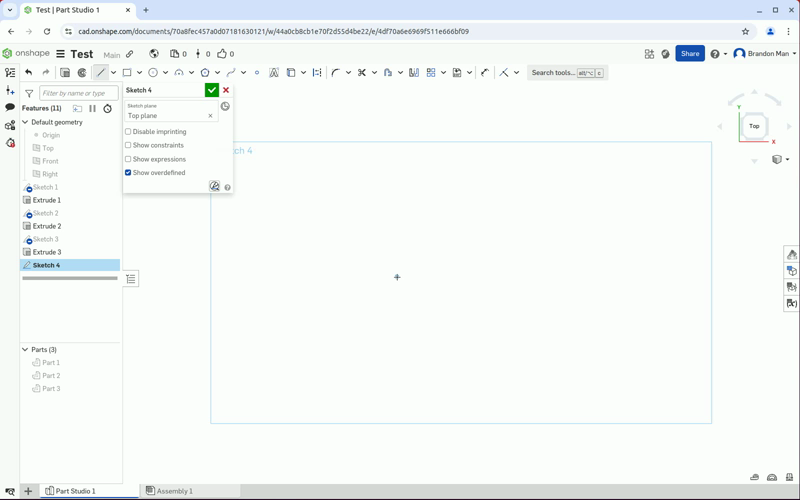
mouse_move(427, 276)
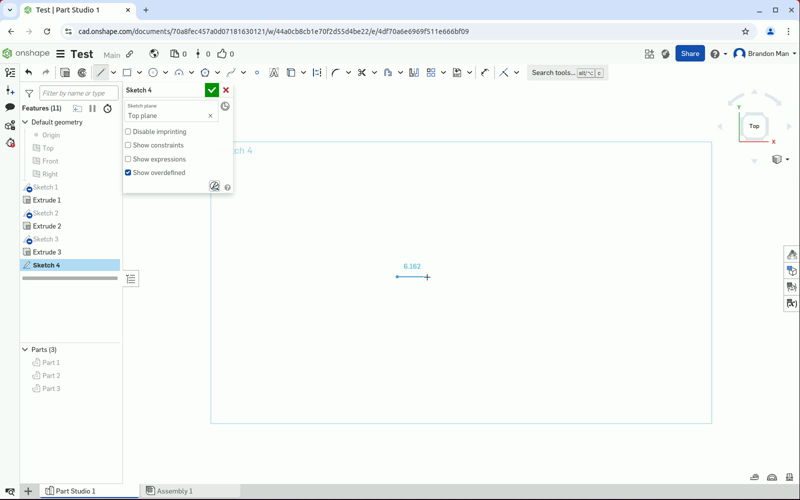
mouse_move(426, 276)
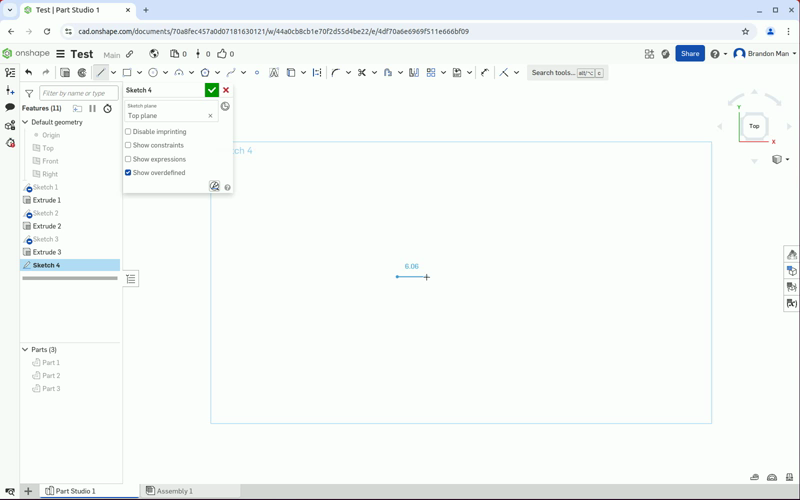
click(426, 276)
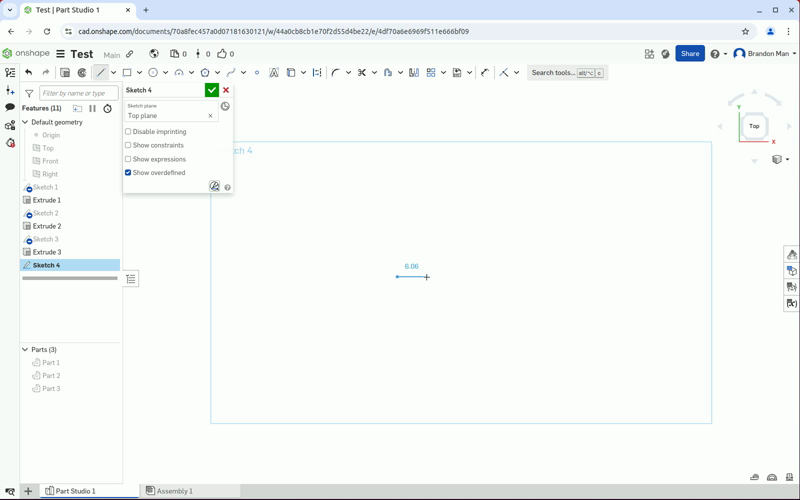
key_up(shift)
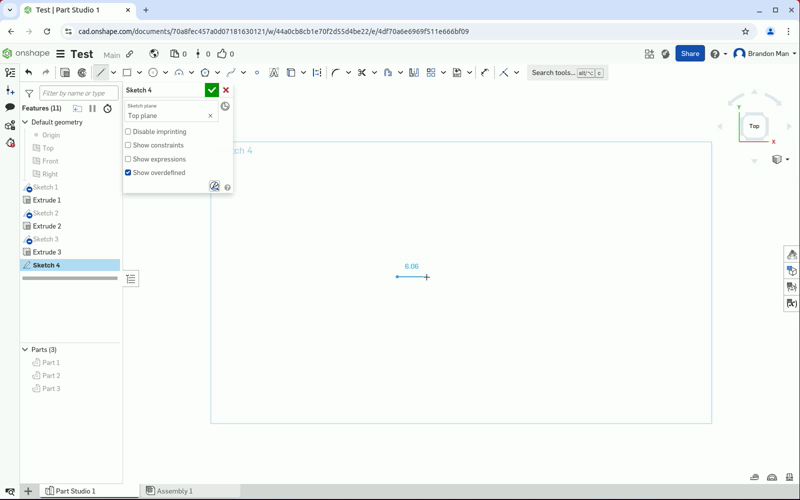
key(esc)
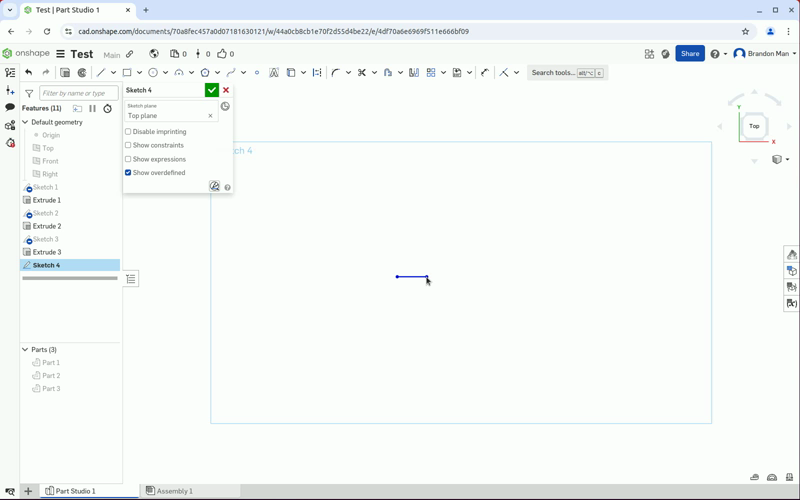
key(a)
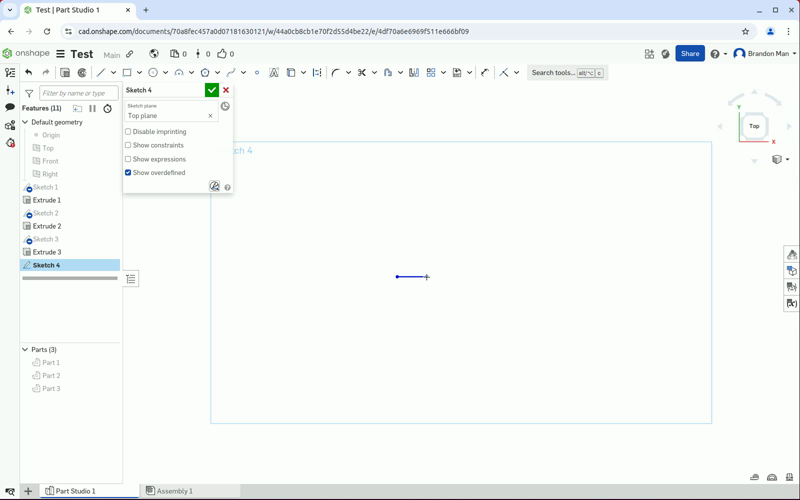
mouse_move(426, 276)
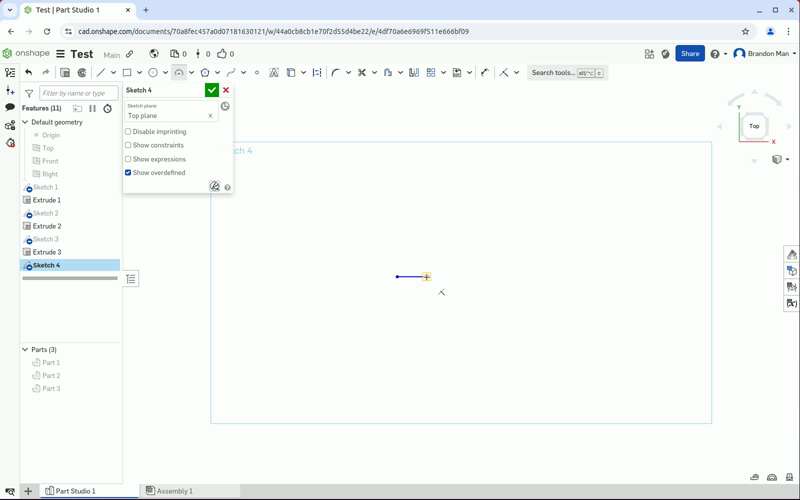
click(426, 276)
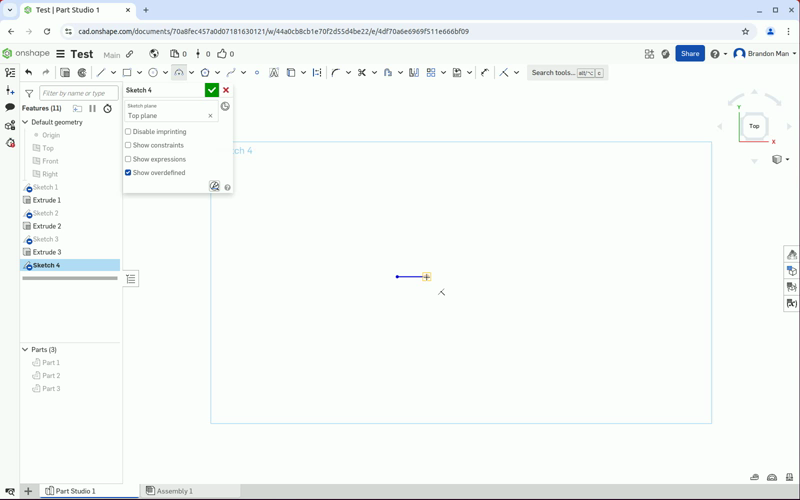
key_down(shift)
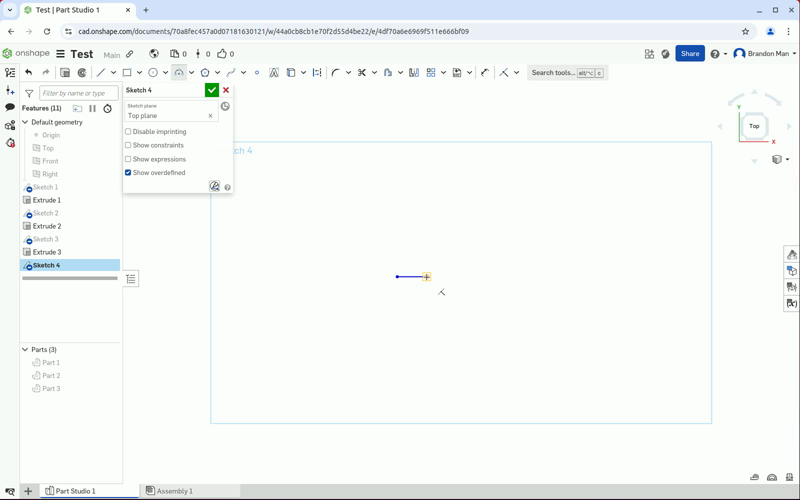
mouse_move(461, 247)
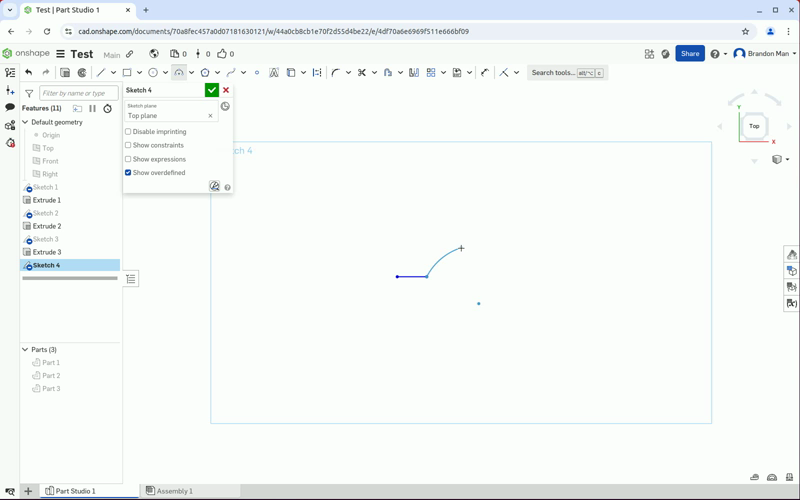
click(461, 247)
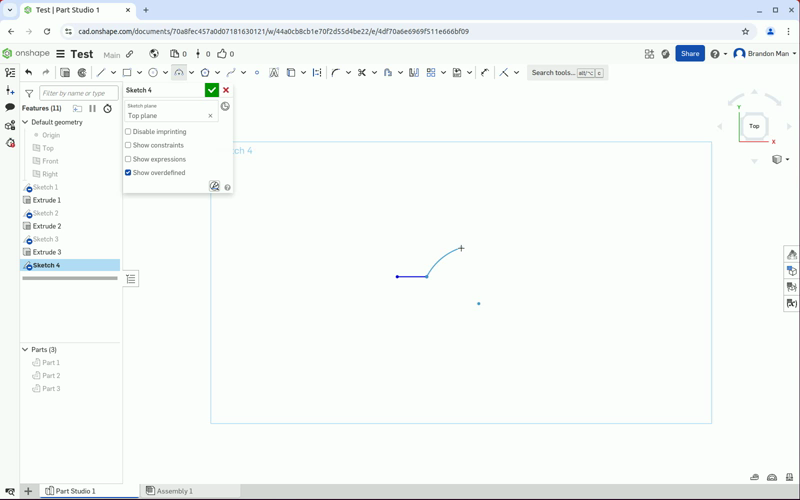
mouse_move(438, 255)
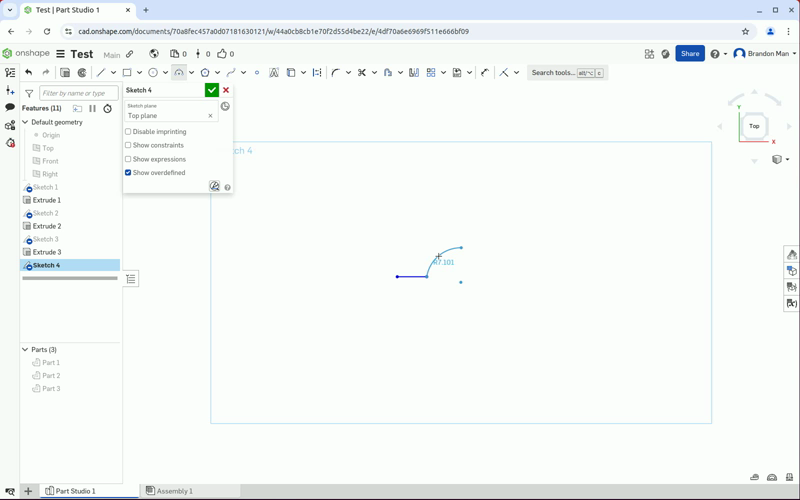
click(438, 255)
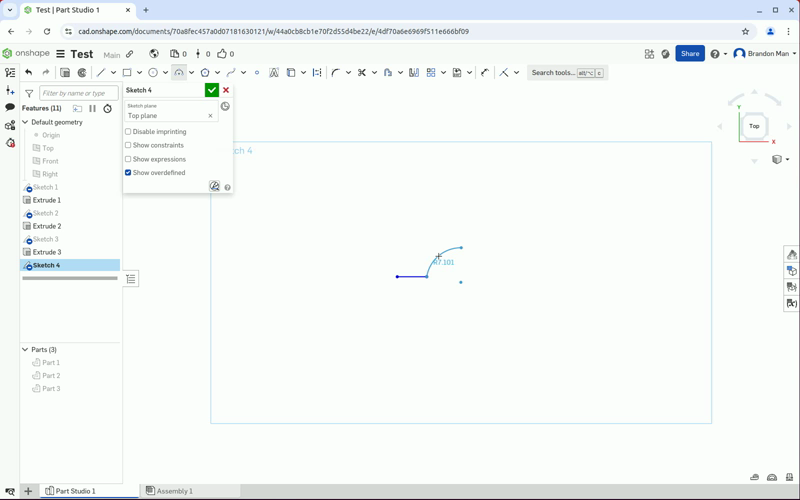
key_up(shift)
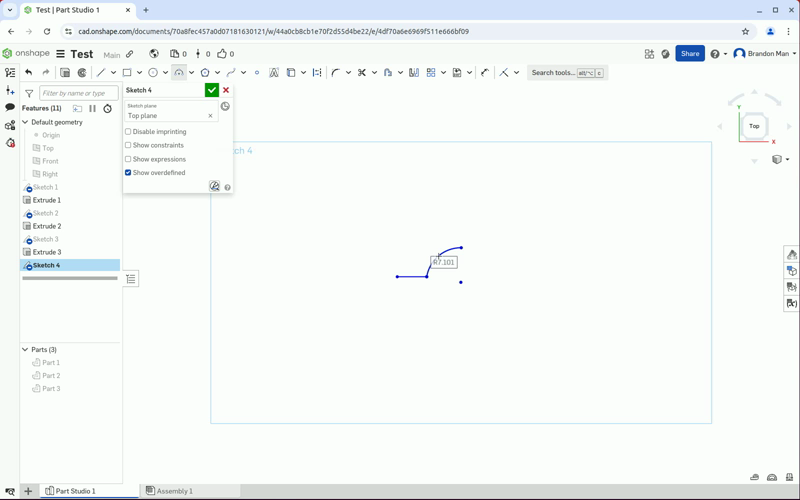
key(esc)
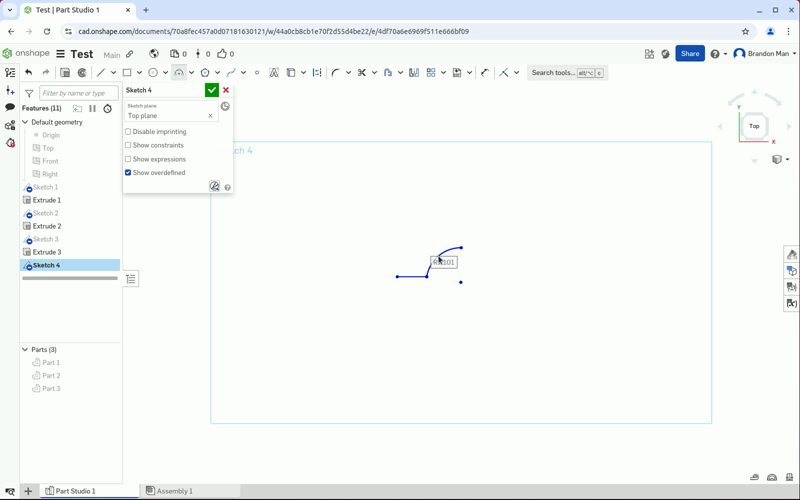
key(l)
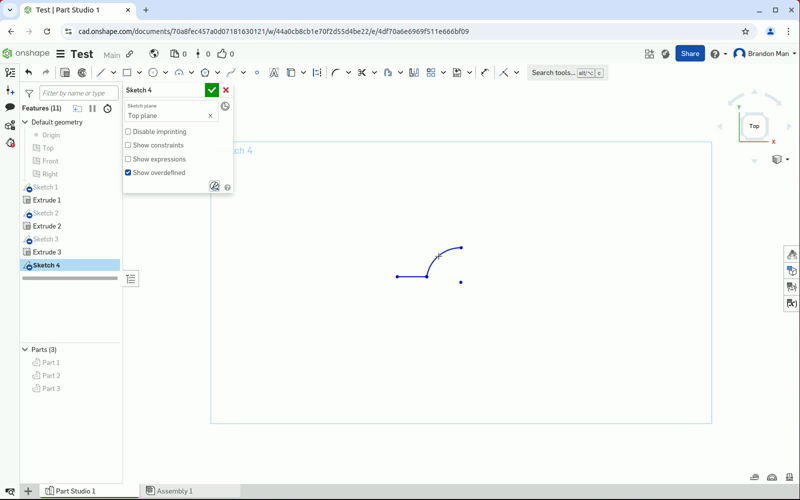
mouse_move(461, 247)
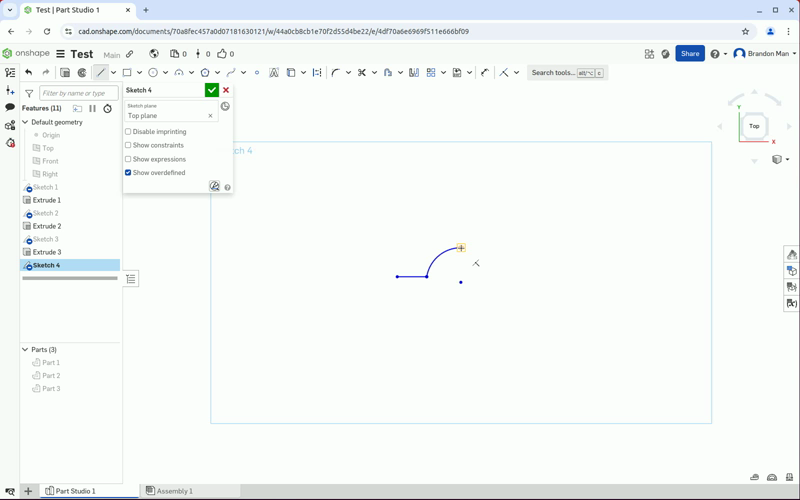
click(461, 247)
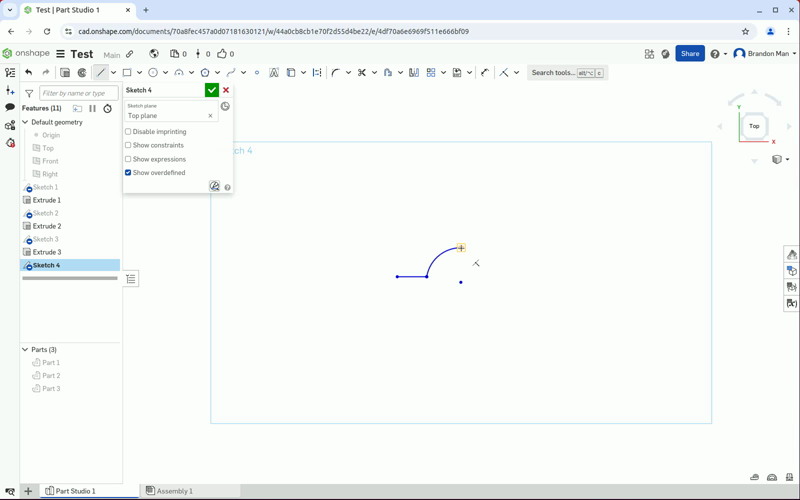
key_down(shift)
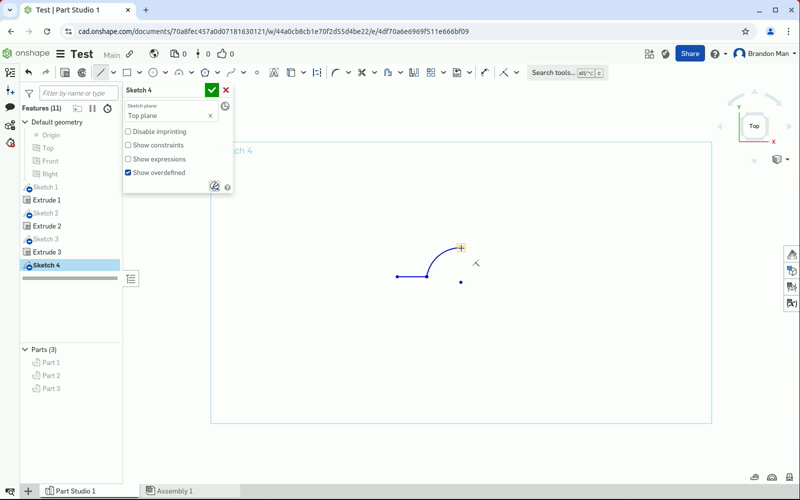
mouse_move(397, 247)
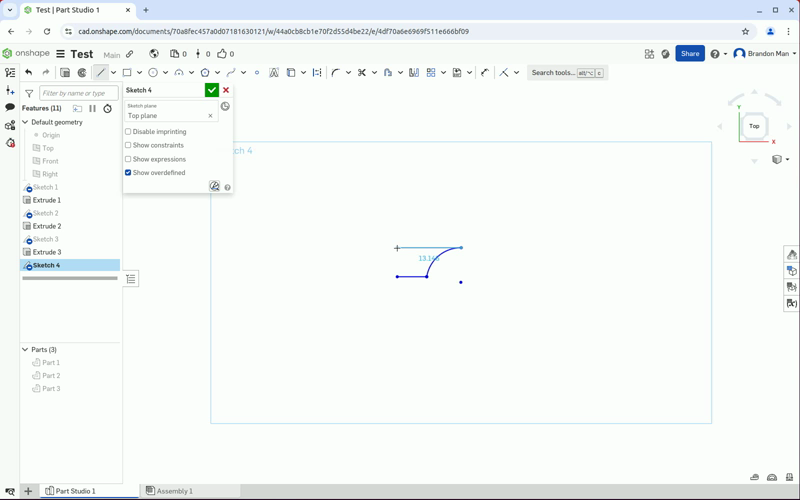
click(397, 247)
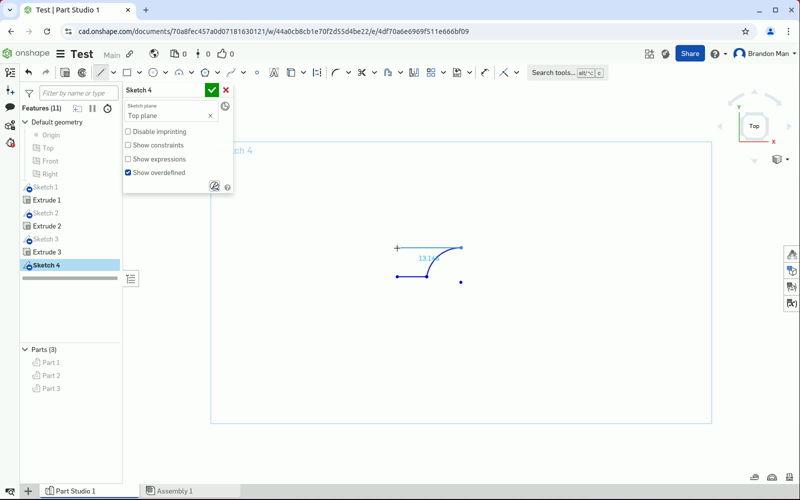
key_up(shift)
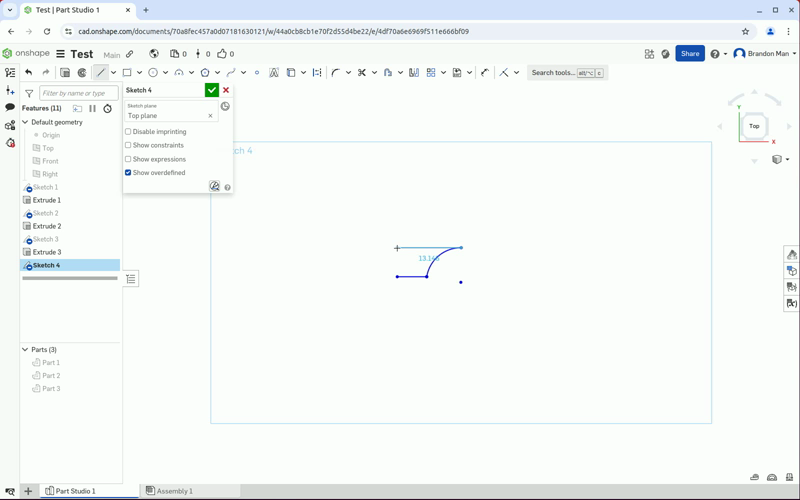
mouse_move(427, 247)
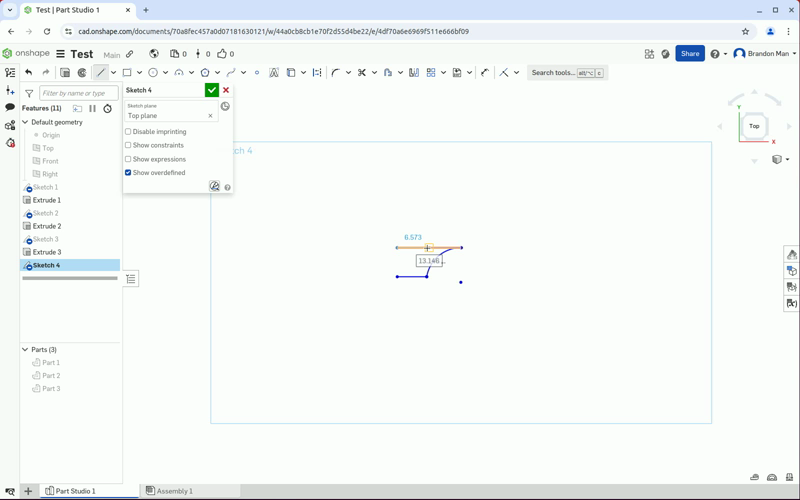
key_down(shift)
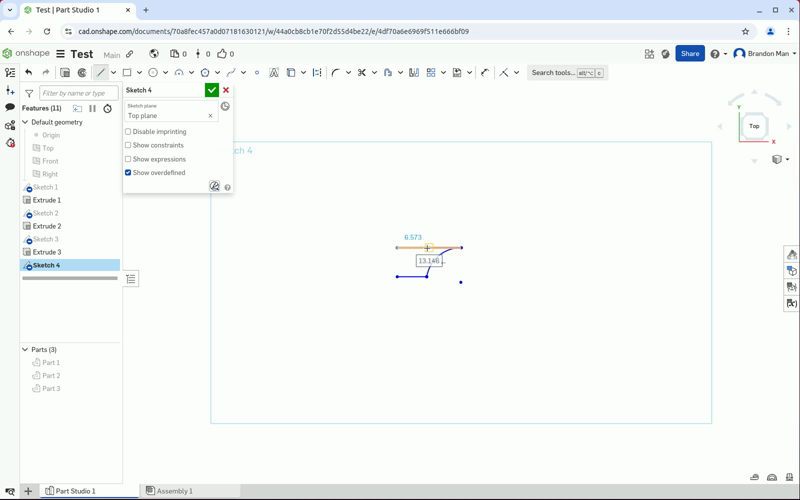
mouse_move(397, 276)
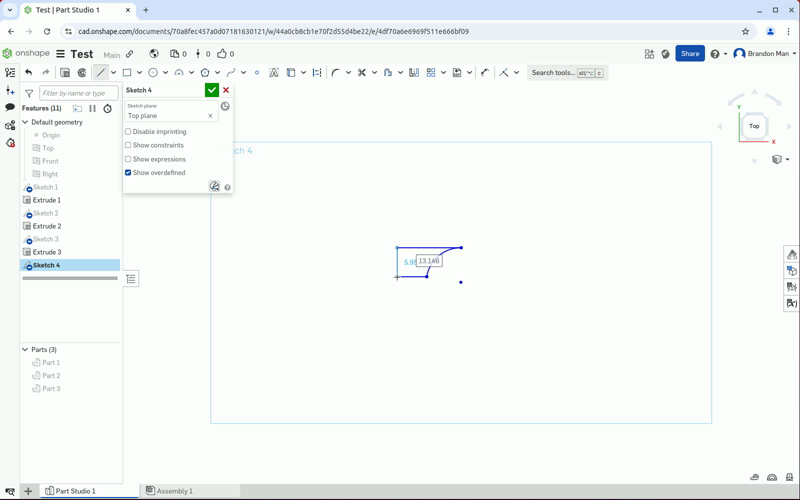
key_up(shift)
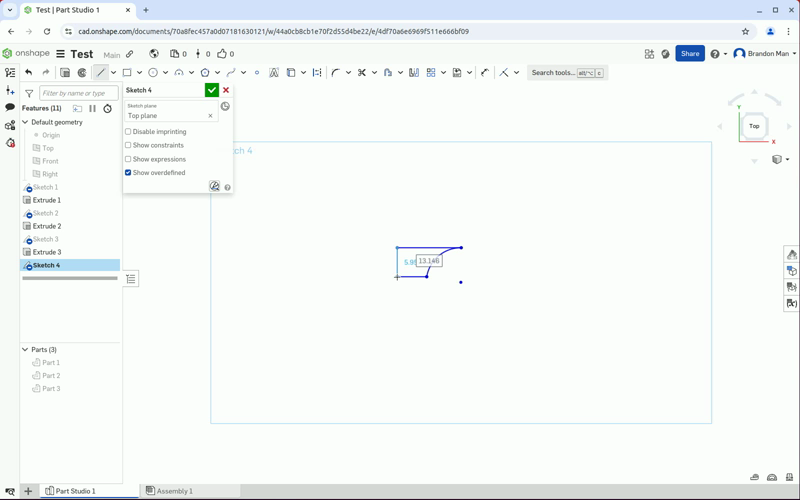
click(397, 276)
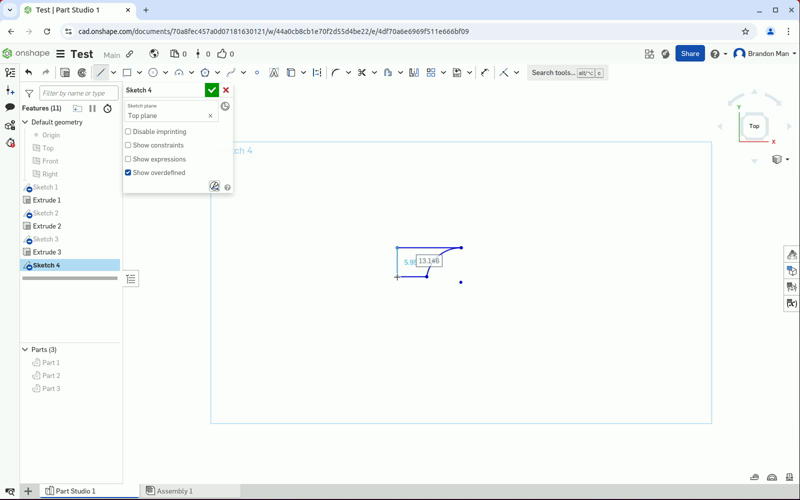
key(esc)
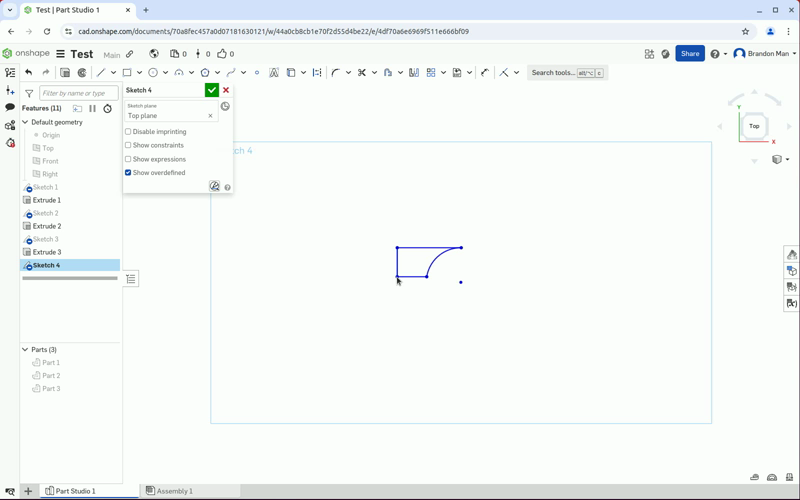
mouse_move(409, 266)
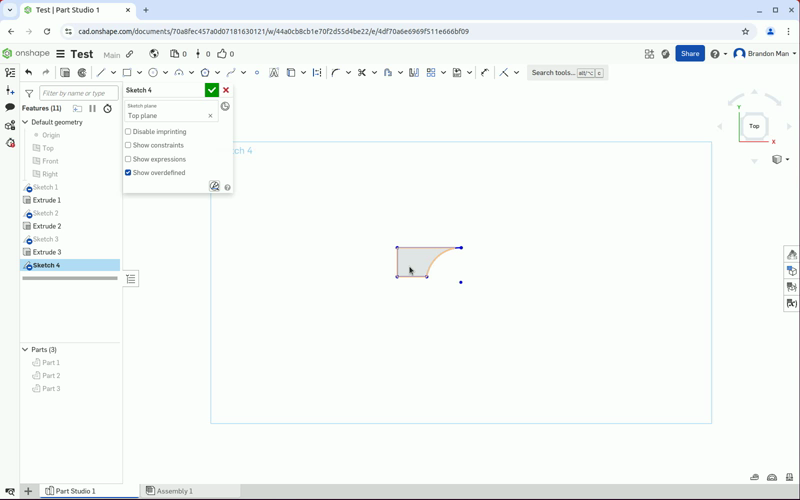
scroll(6)
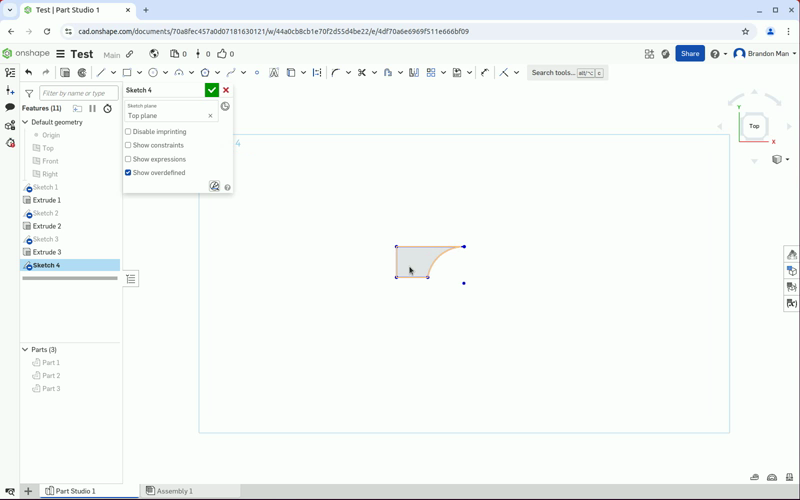
scroll(6)
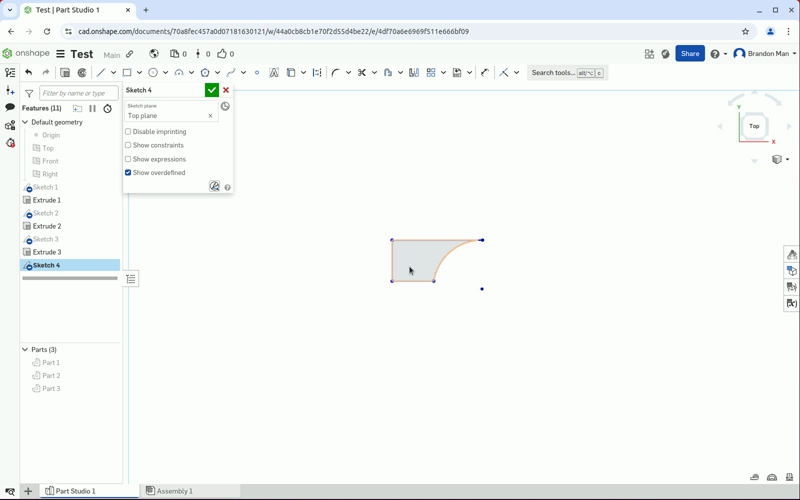
scroll(6)
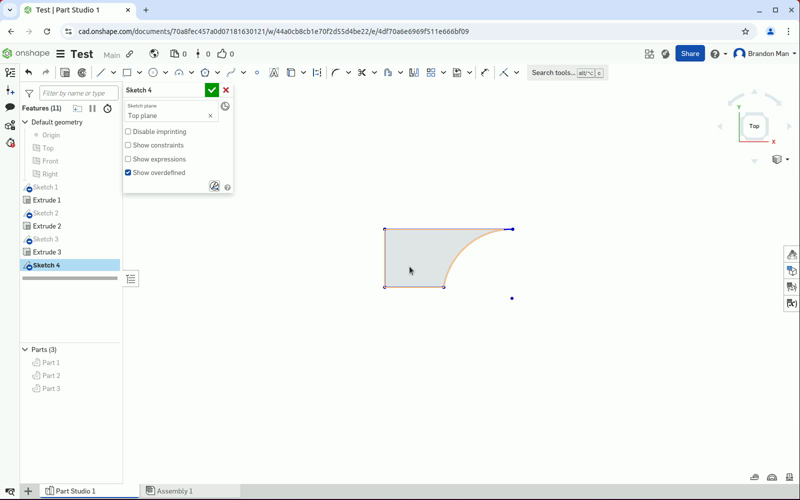
scroll(6)
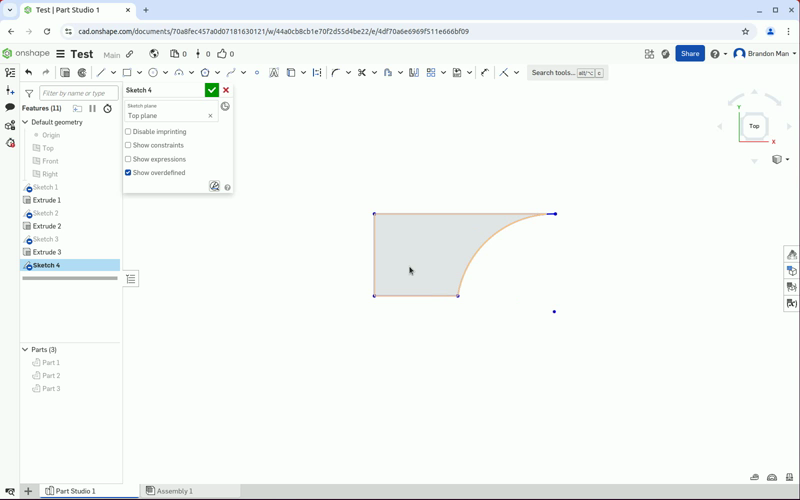
scroll(6)
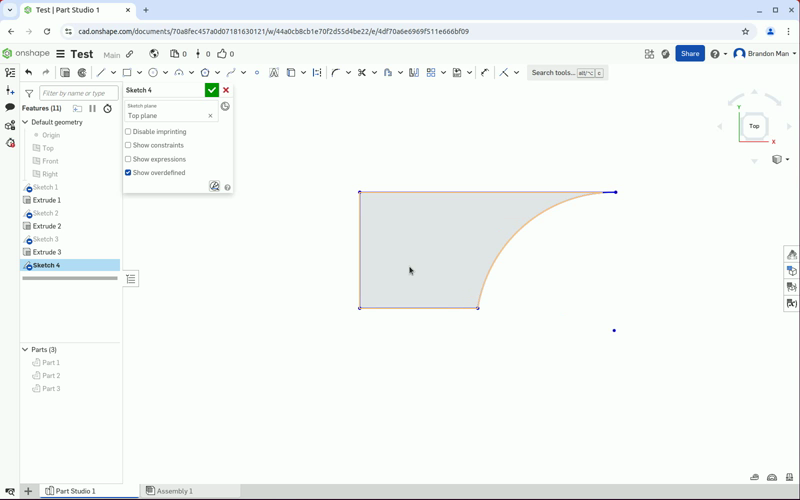
scroll(6)
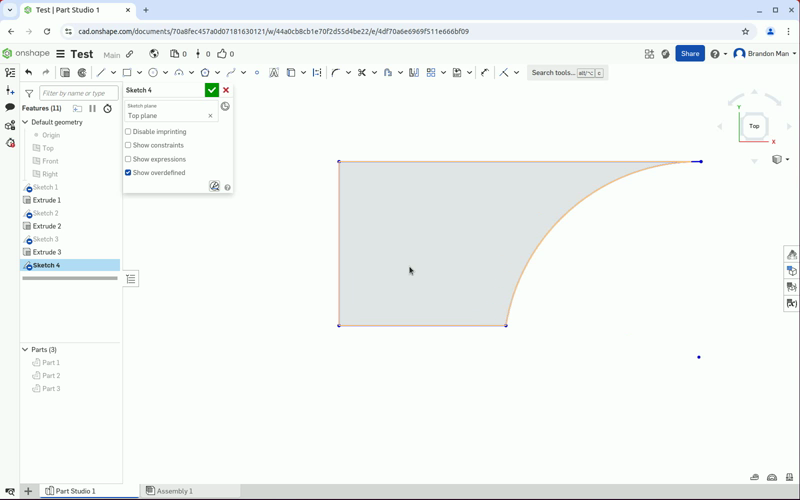
scroll(6)
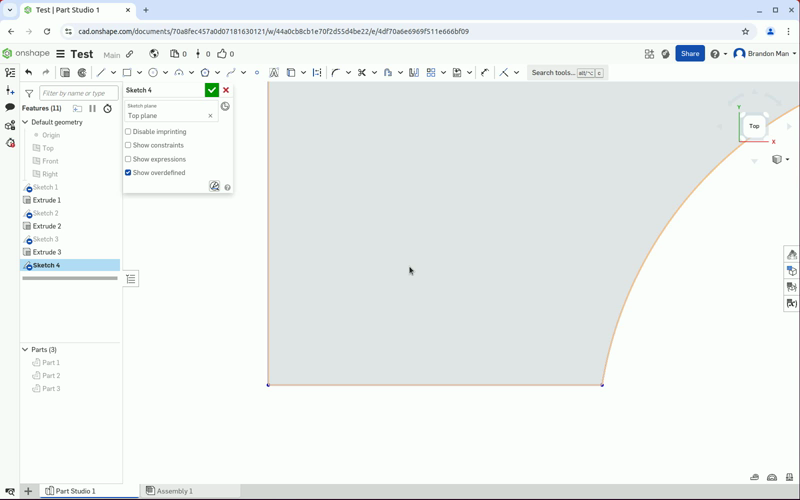
click(409, 266)
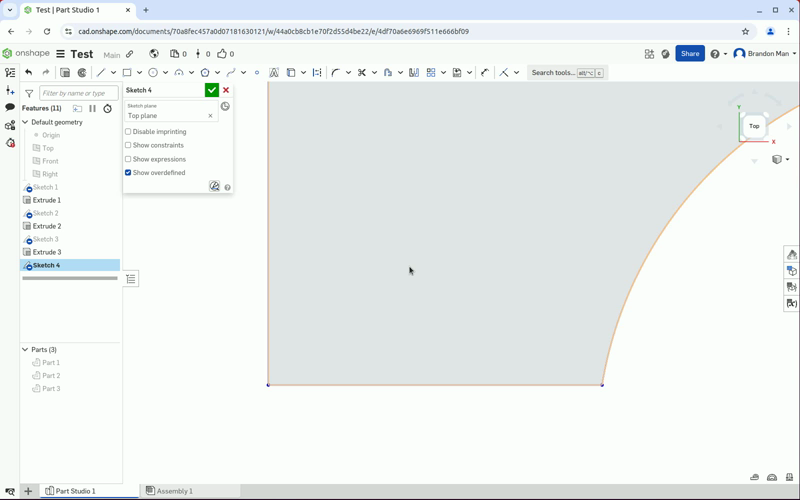
scroll(-6)
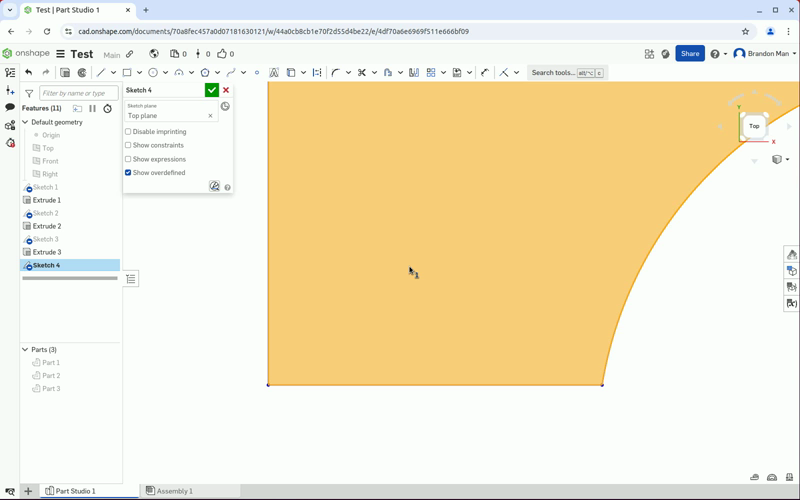
scroll(-6)
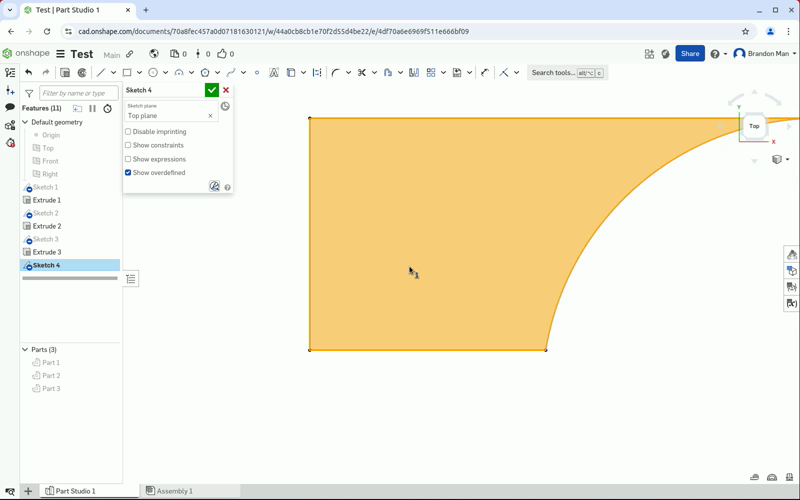
scroll(-6)
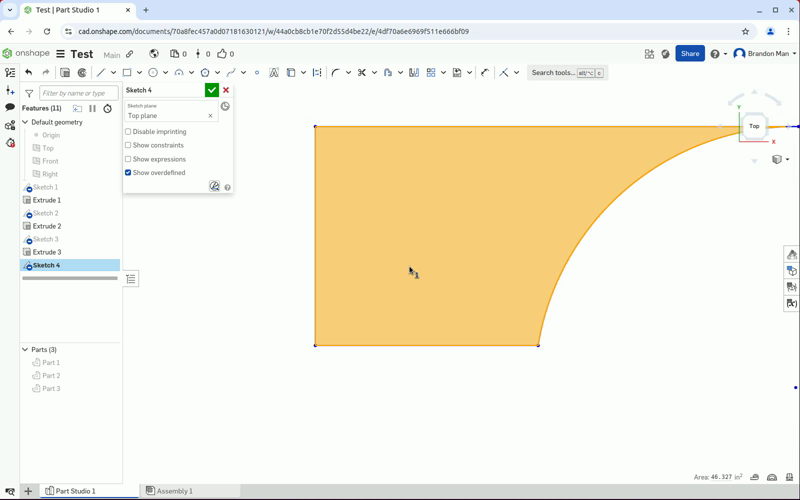
scroll(-6)
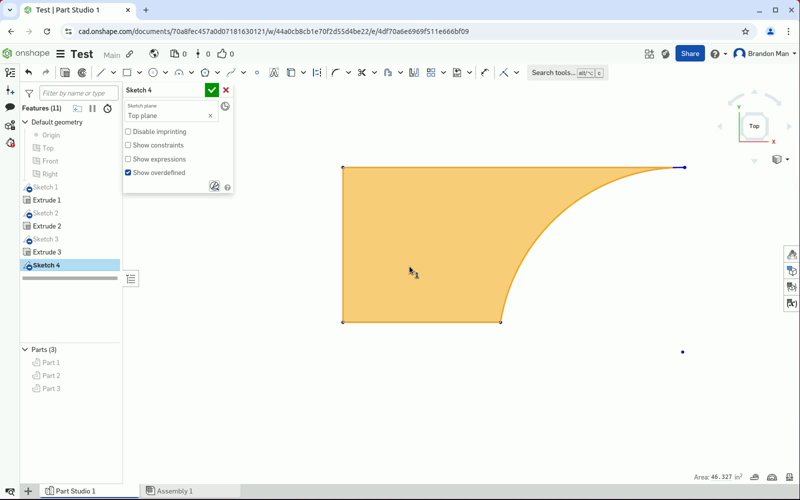
scroll(-6)
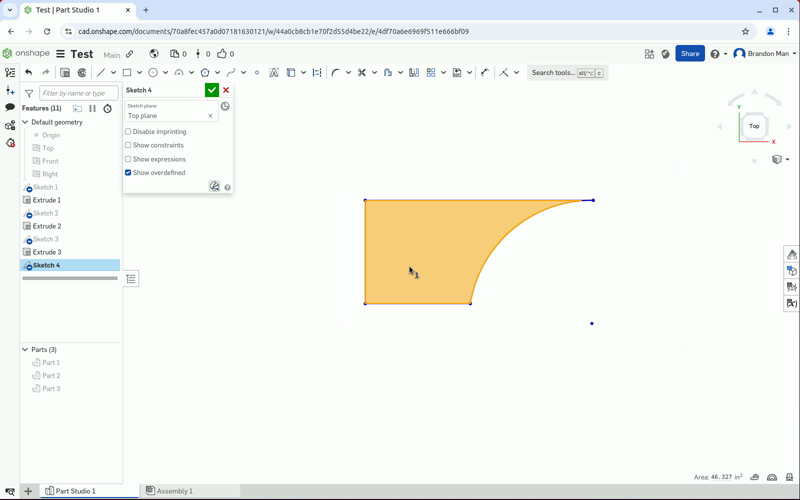
scroll(-6)
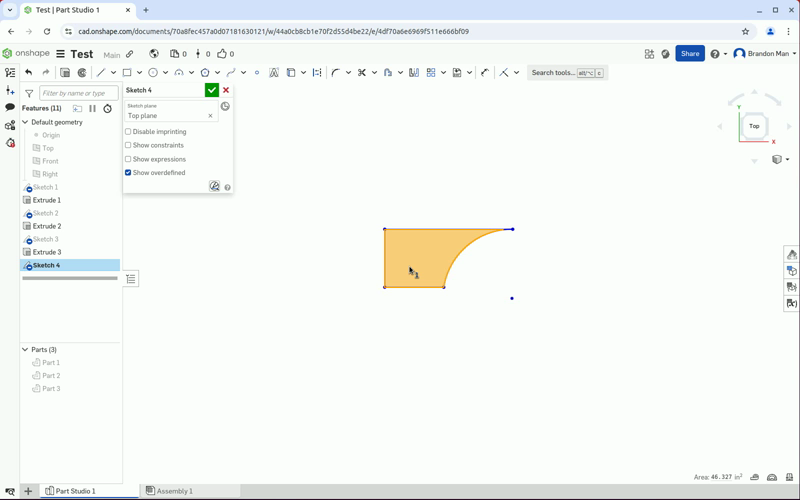
scroll(-6)
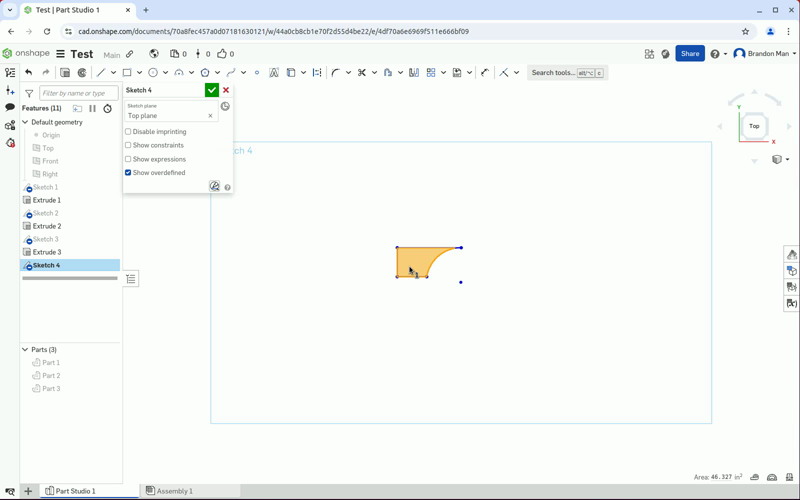
mouse_move(73, 352)
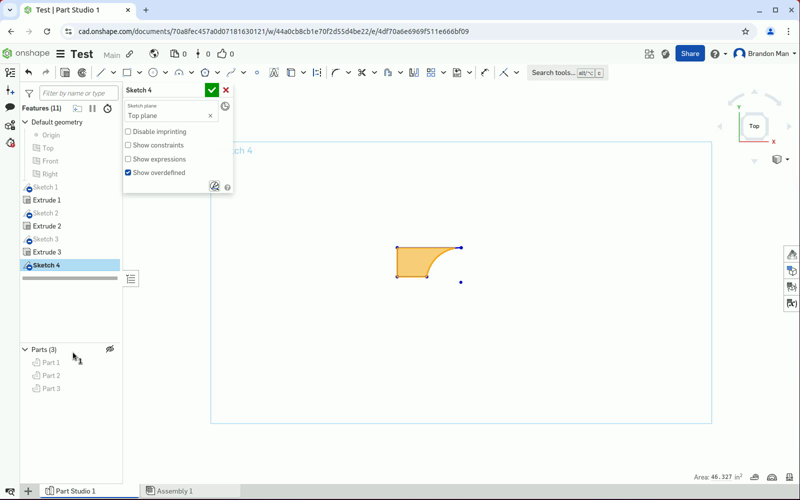
key(shift+y)
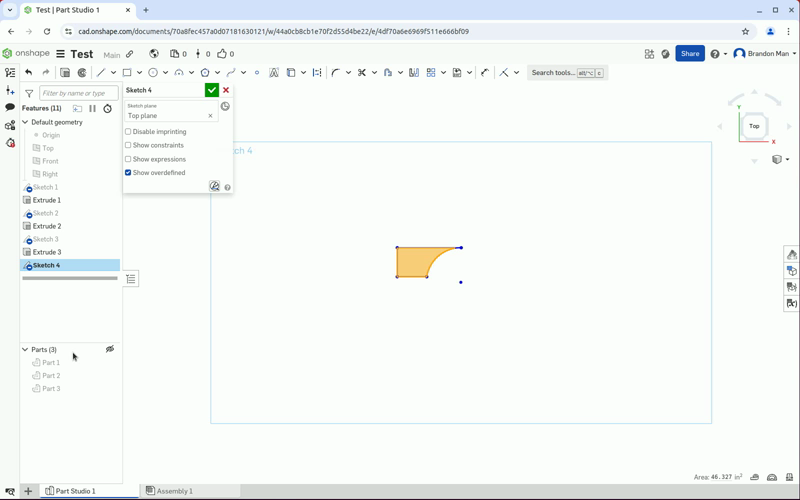
key(shift+e)
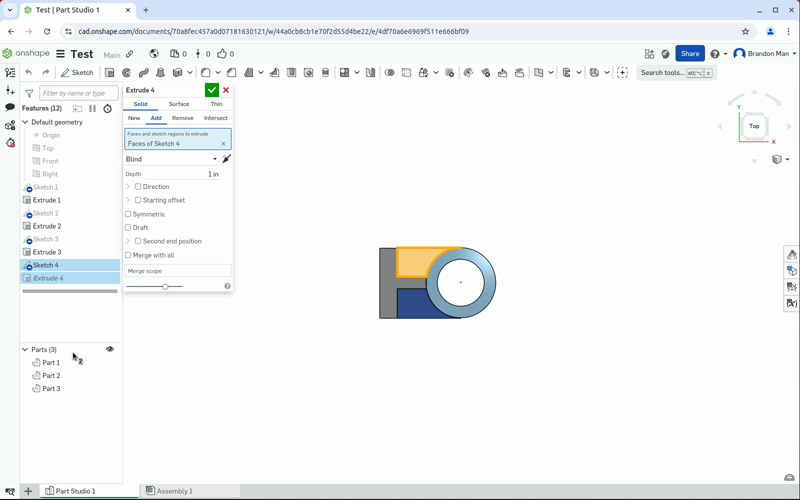
mouse_move(143, 106)
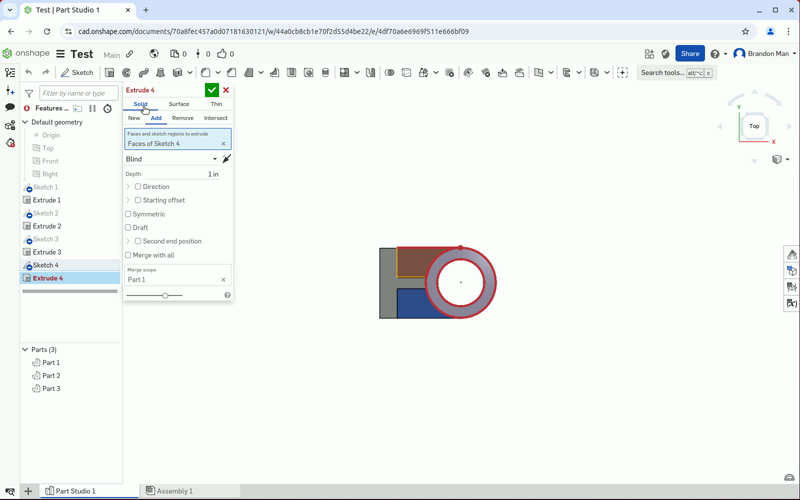
click(143, 106)
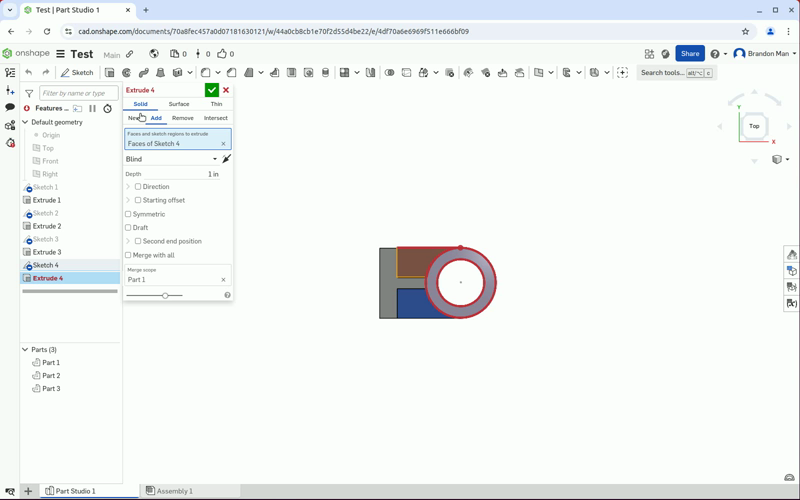
mouse_move(137, 120)
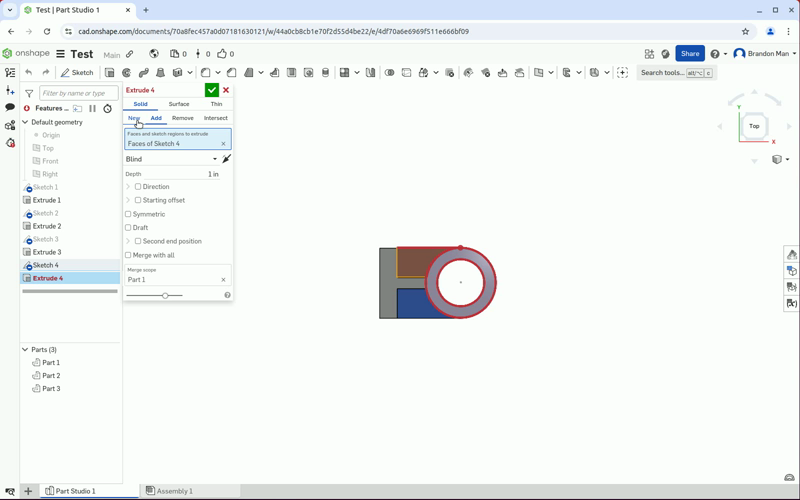
click(137, 120)
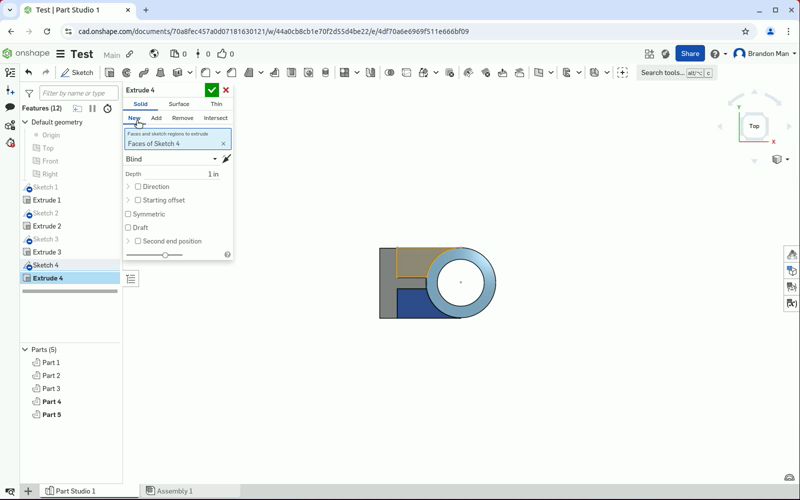
key(tab, 4)
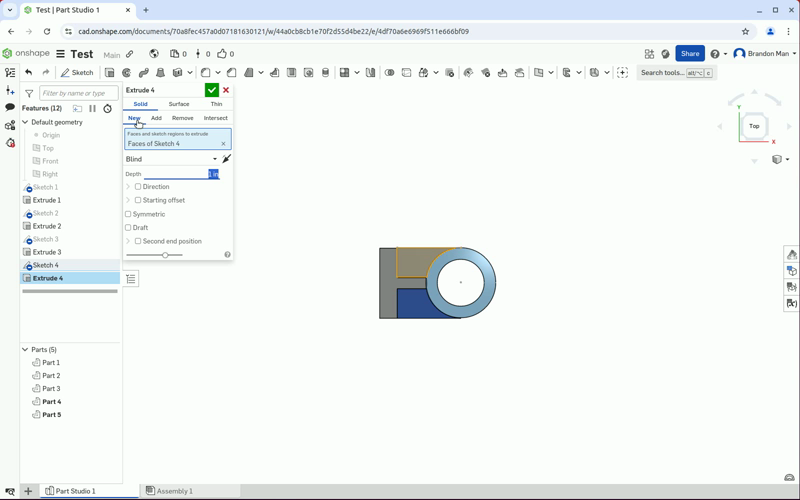
text(-10.591)
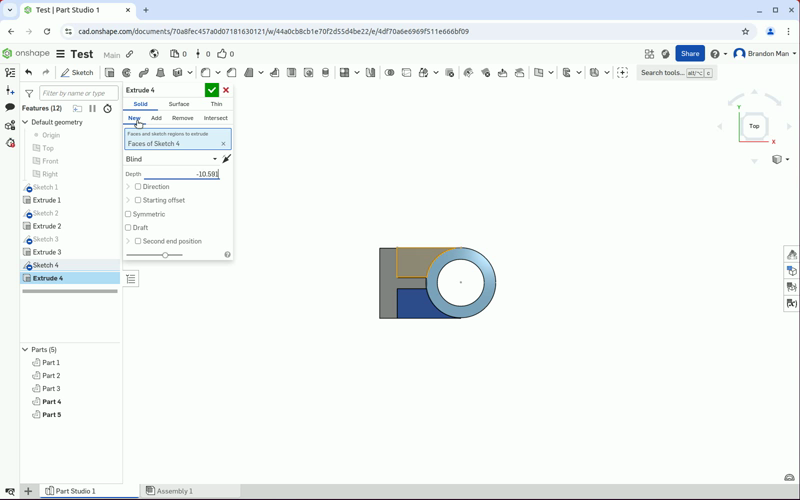
key(enter)
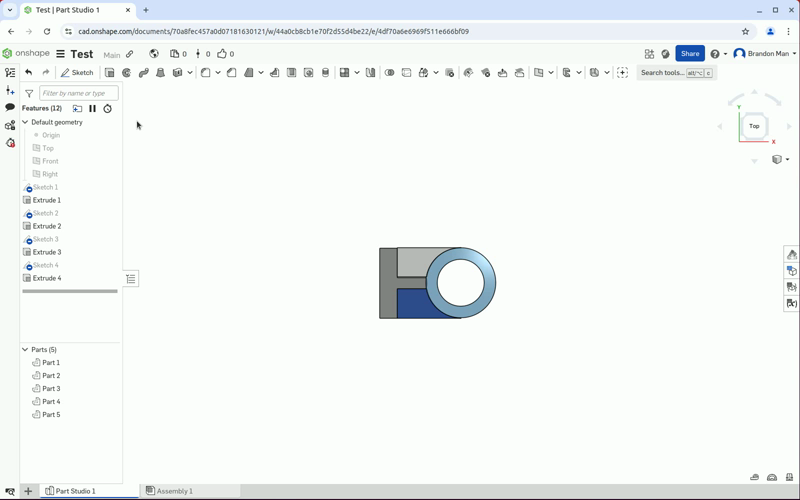
key(shift+h)
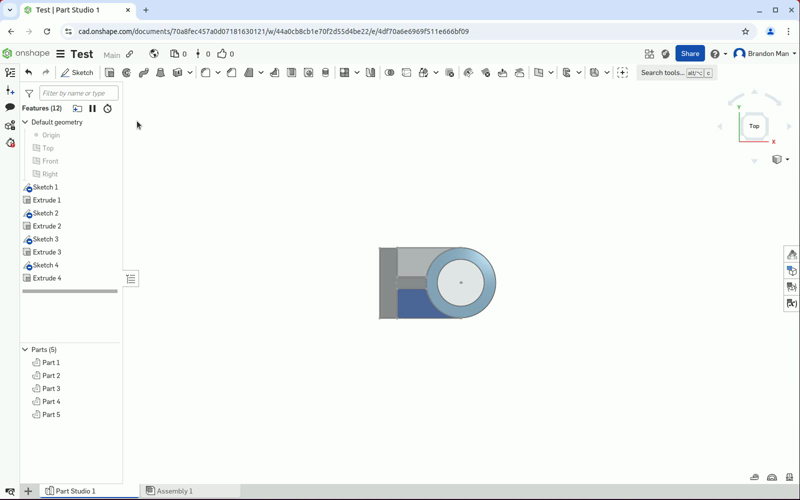
key(shift+h)
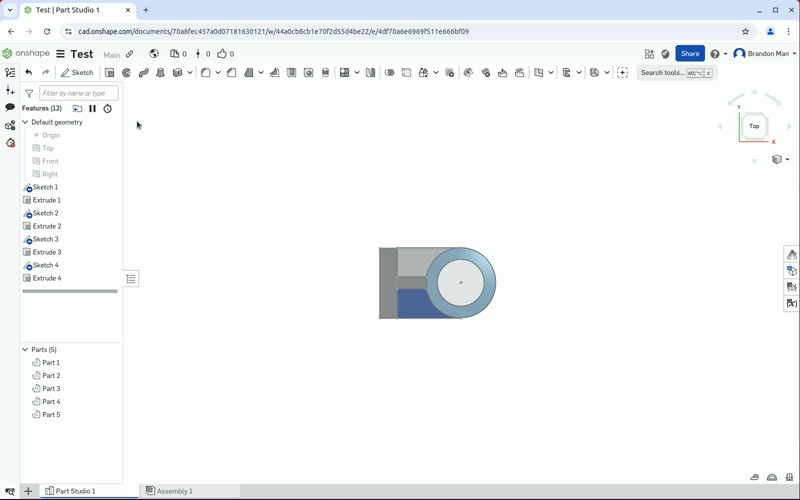
key(shift+7)
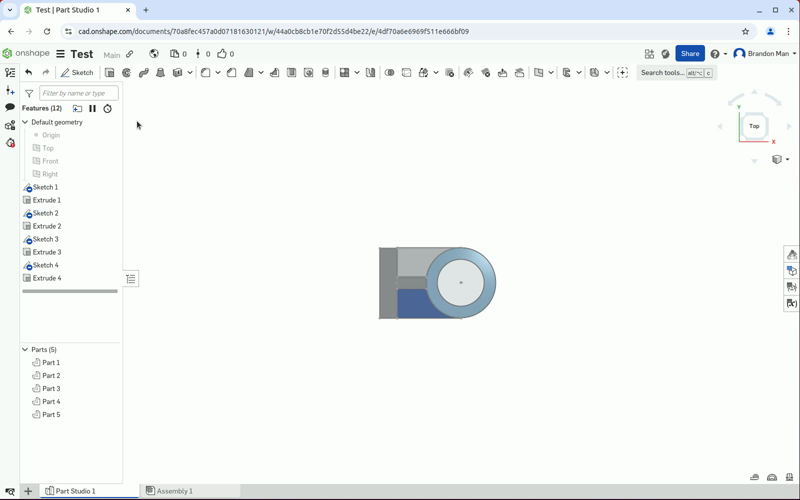
key(up, 3)
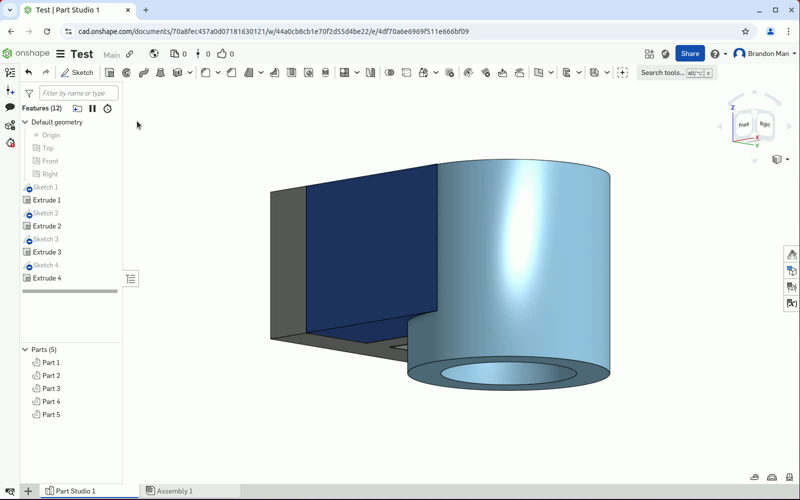
key(left, 3)
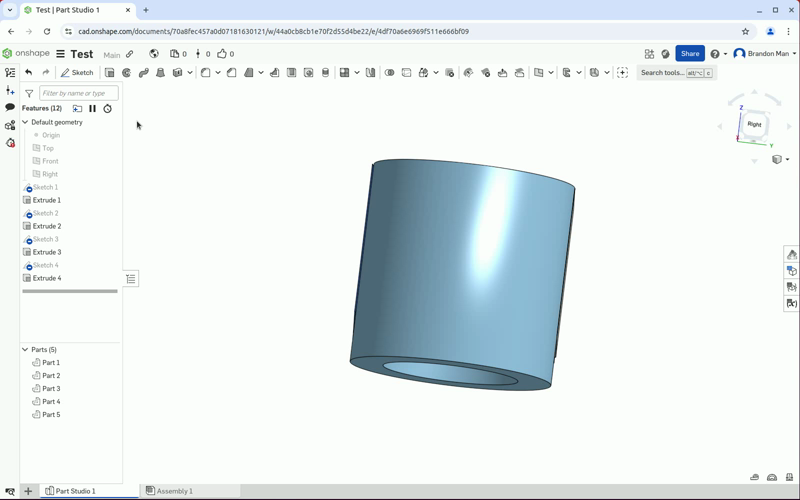
key(right, 3)
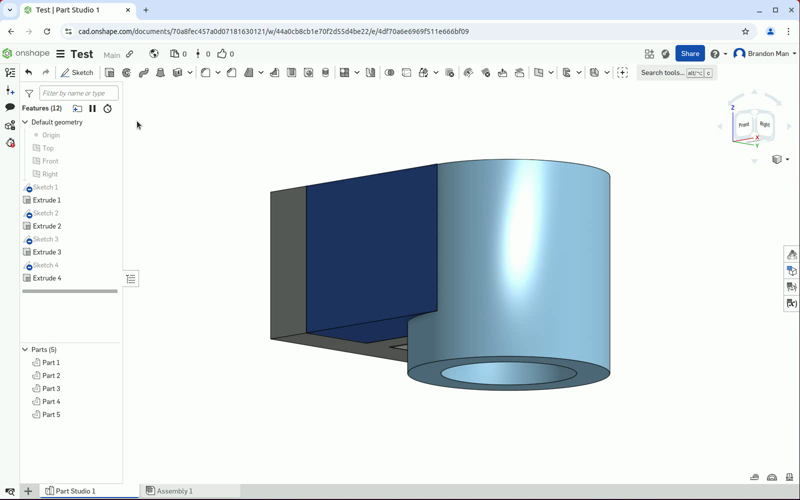
key(down, 3)
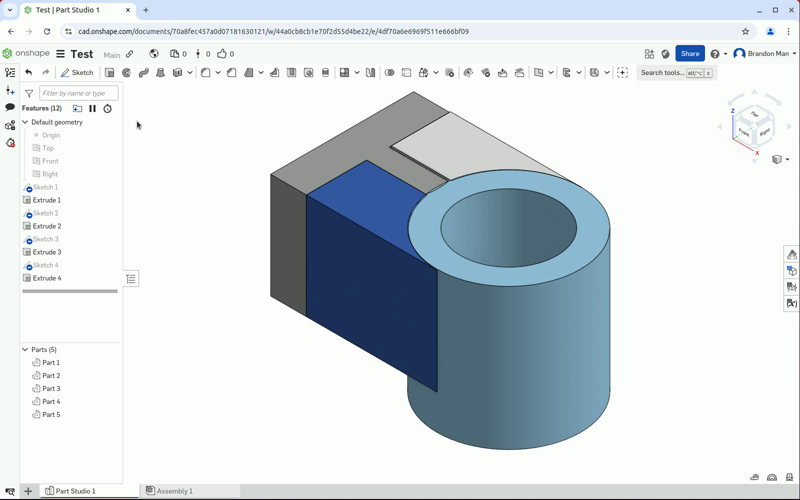
mouse_move(73, 189)
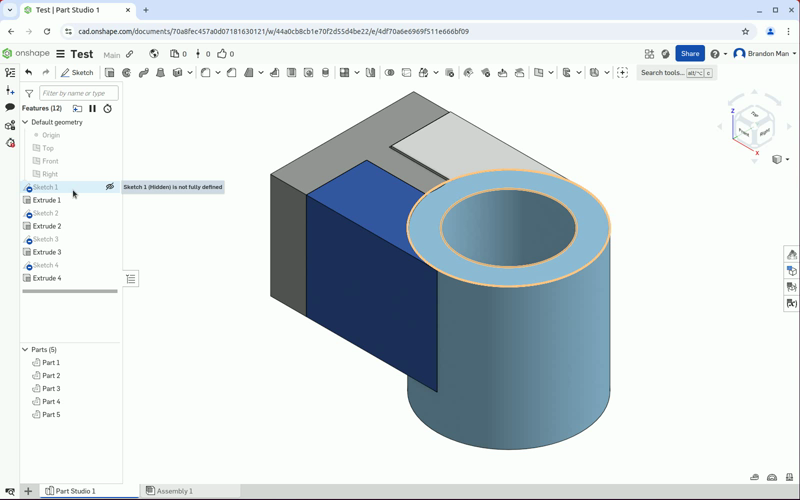
click(73, 189)